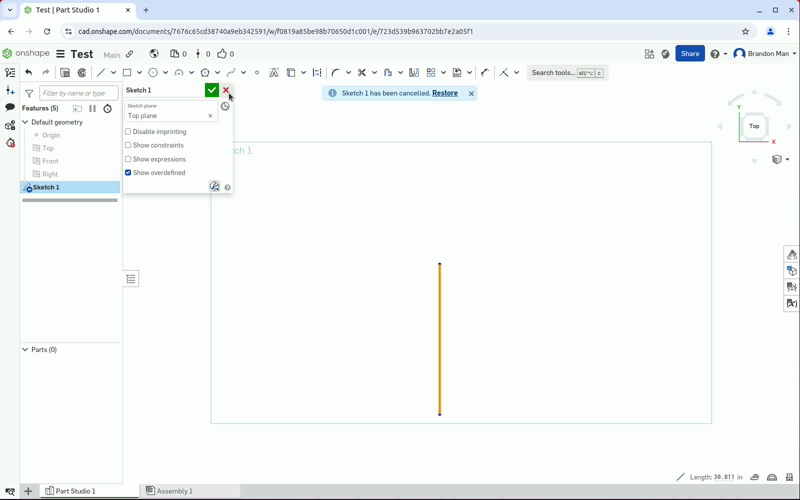
key(shift+h)
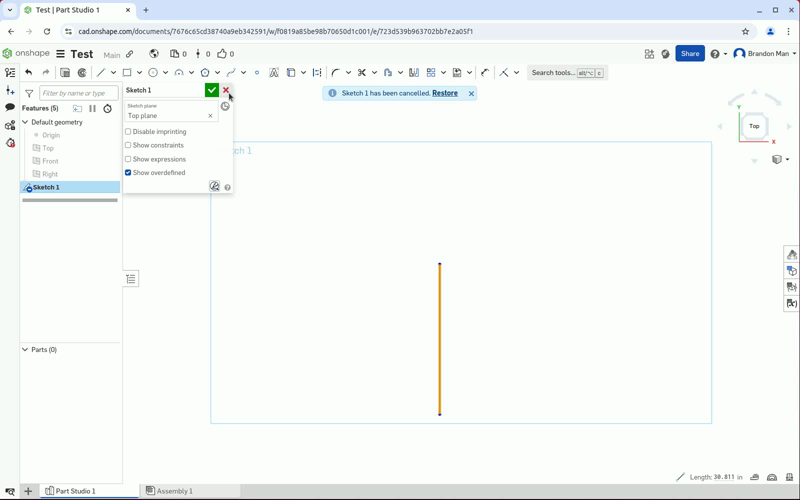
key(shift+s)
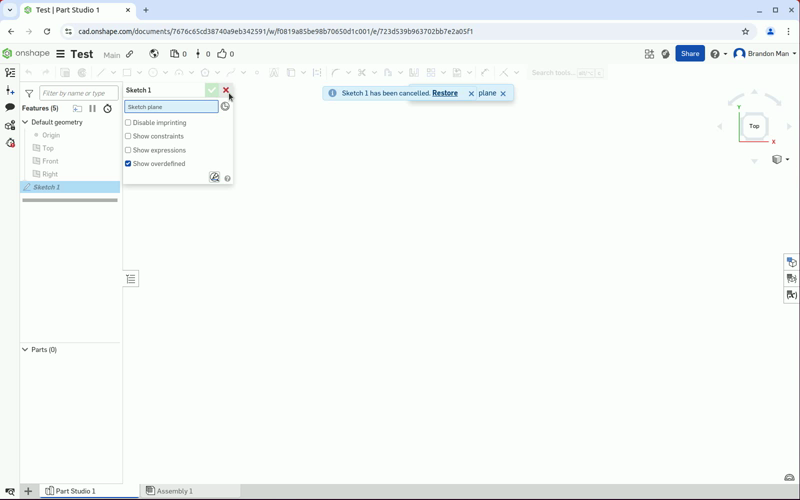
mouse_move(73, 150)
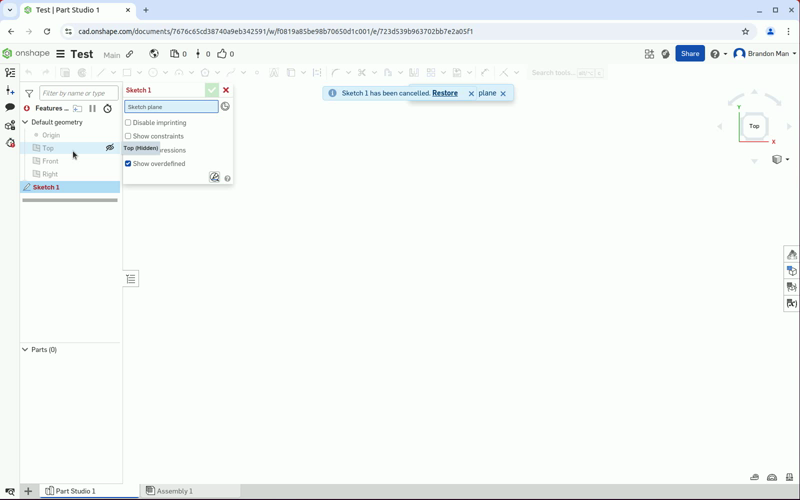
click(73, 150)
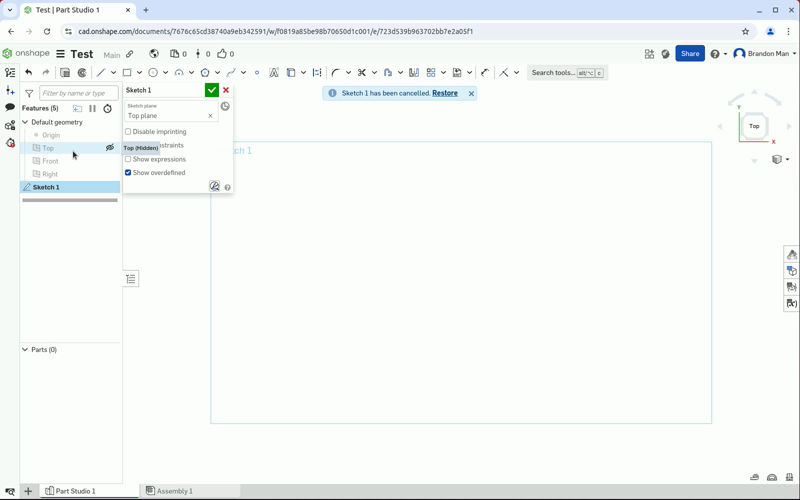
mouse_move(73, 352)
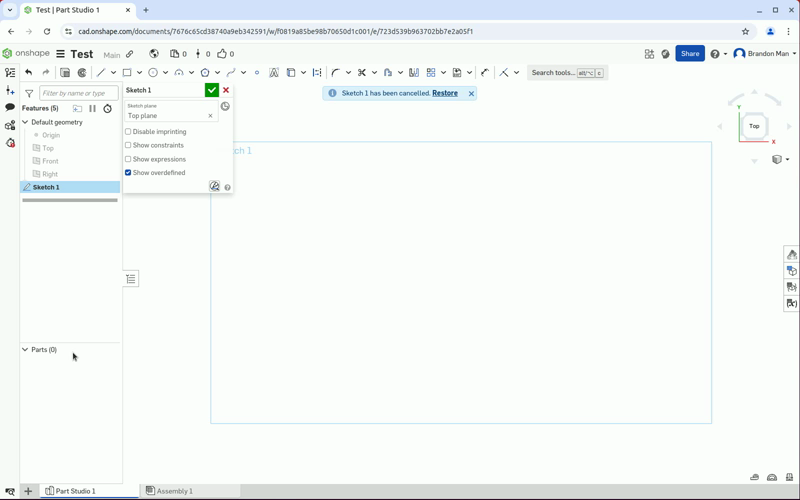
key(y)
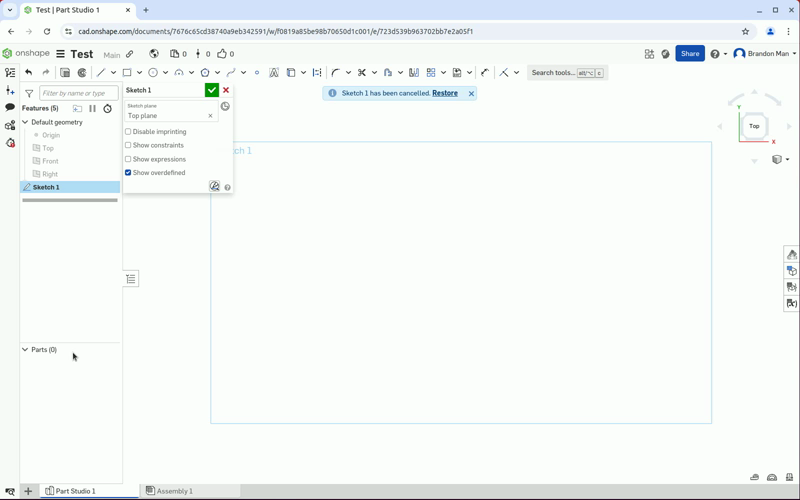
key(l)
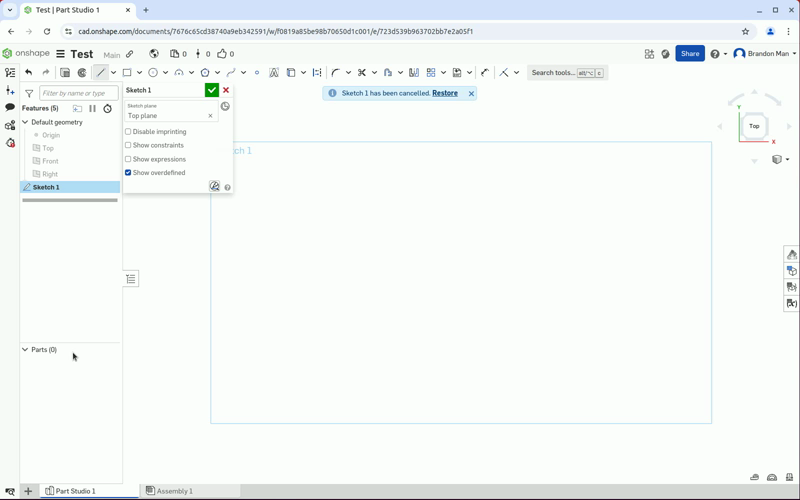
key_down(shift)
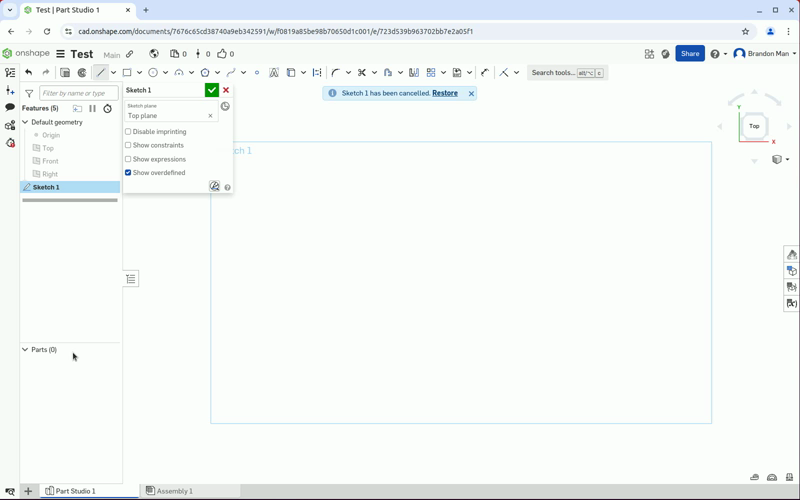
mouse_move(430, 306)
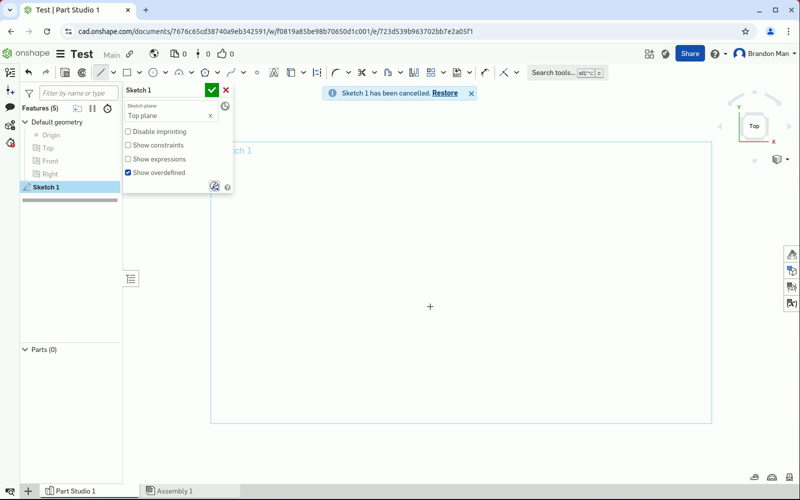
click(430, 306)
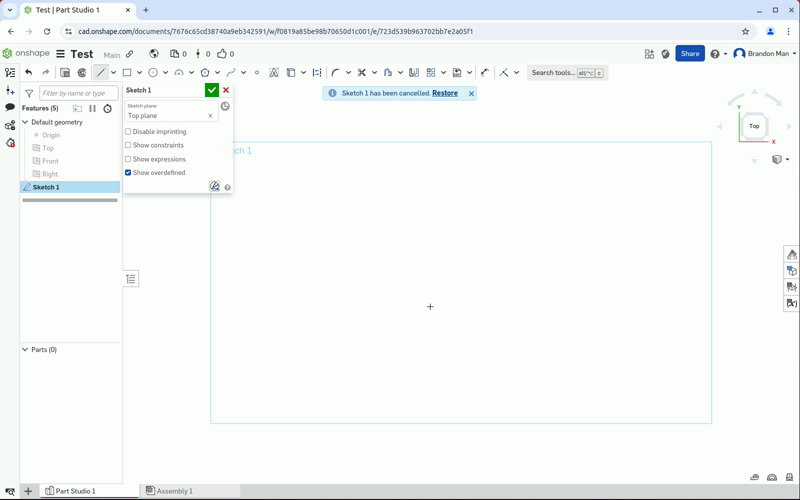
key_up(shift)
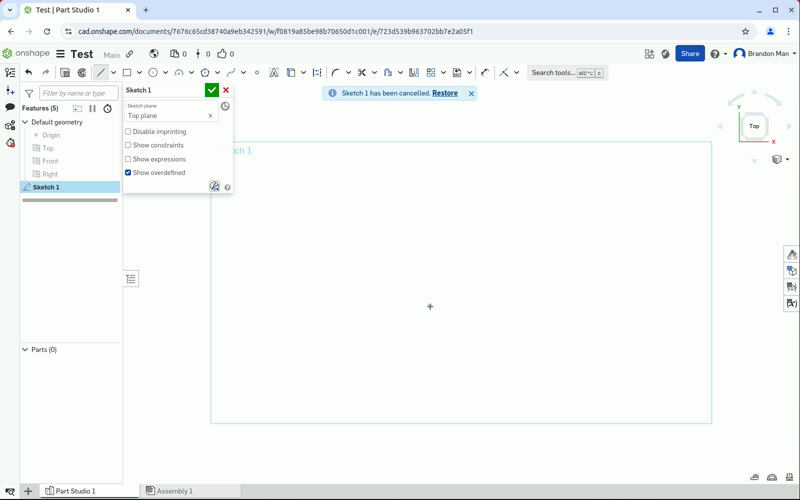
key_down(shift)
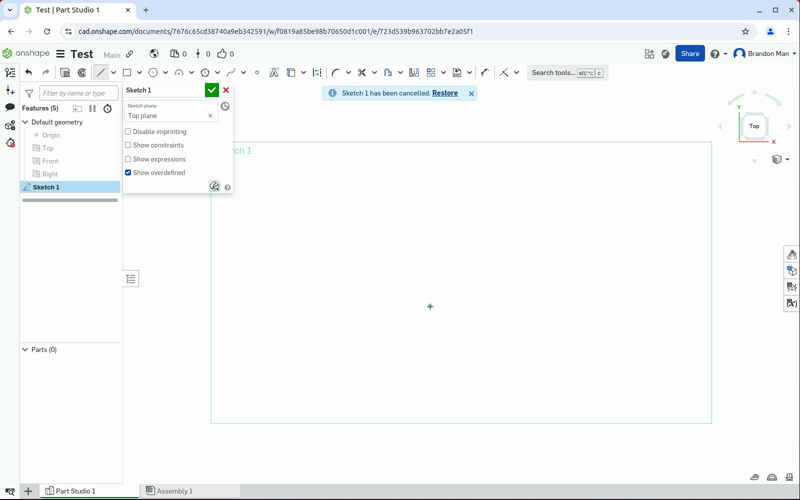
mouse_move(492, 306)
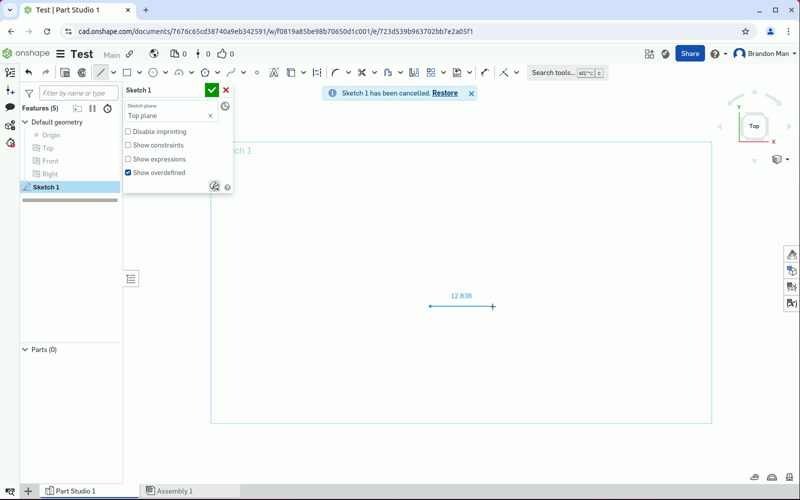
click(492, 306)
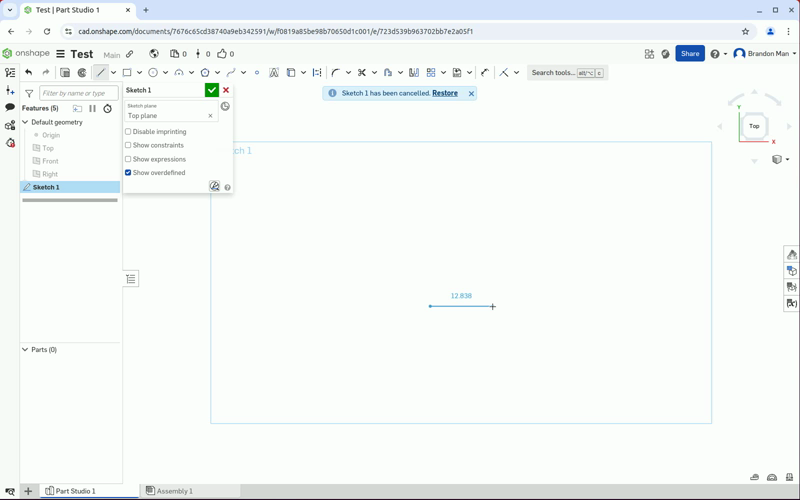
key_up(shift)
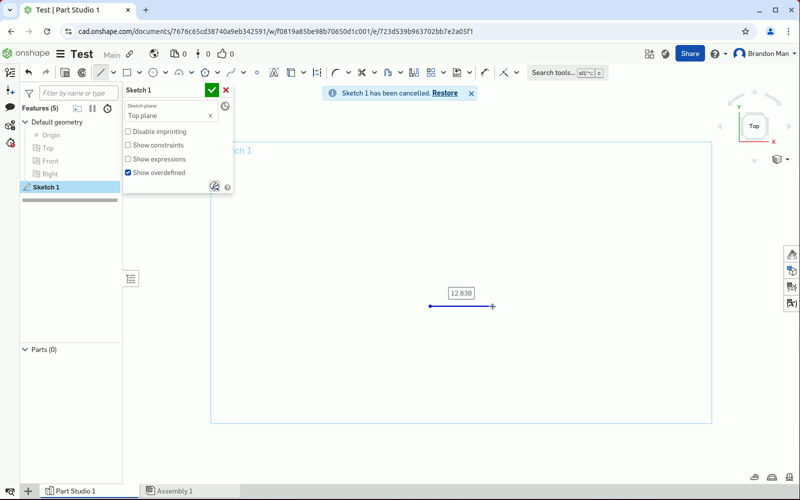
key_down(shift)
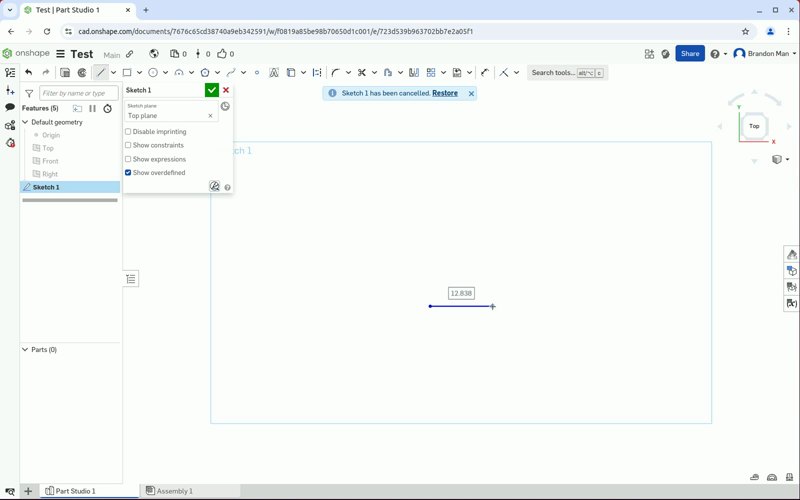
mouse_move(522, 306)
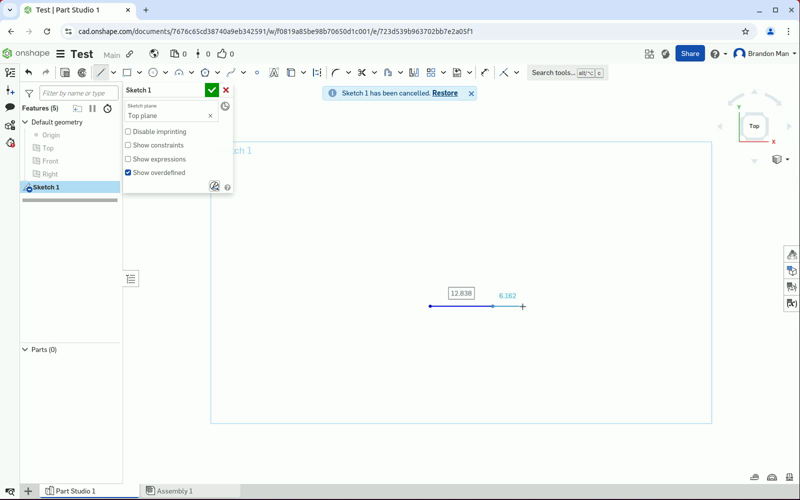
mouse_move(492, 258)
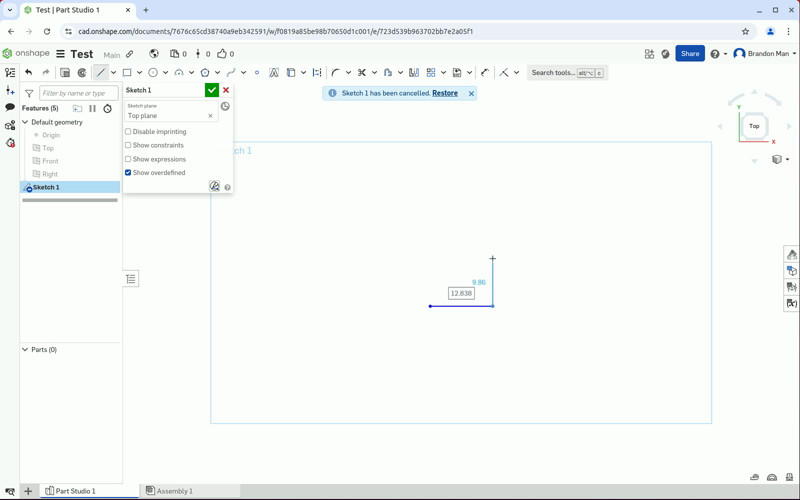
click(492, 258)
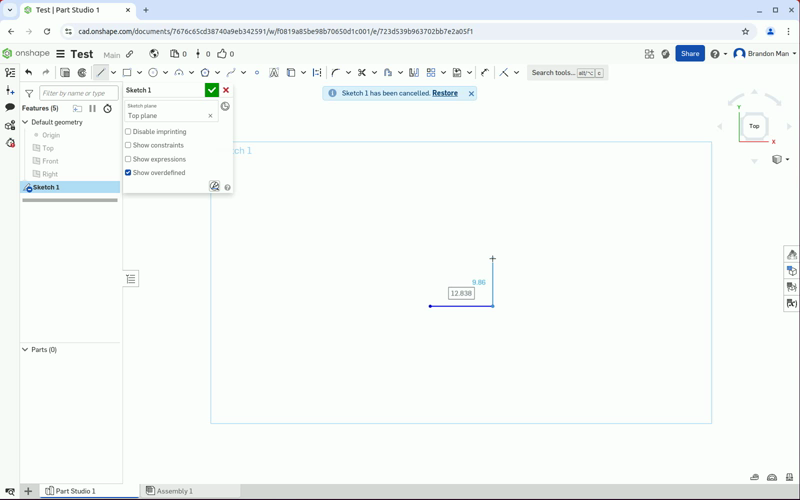
key_up(shift)
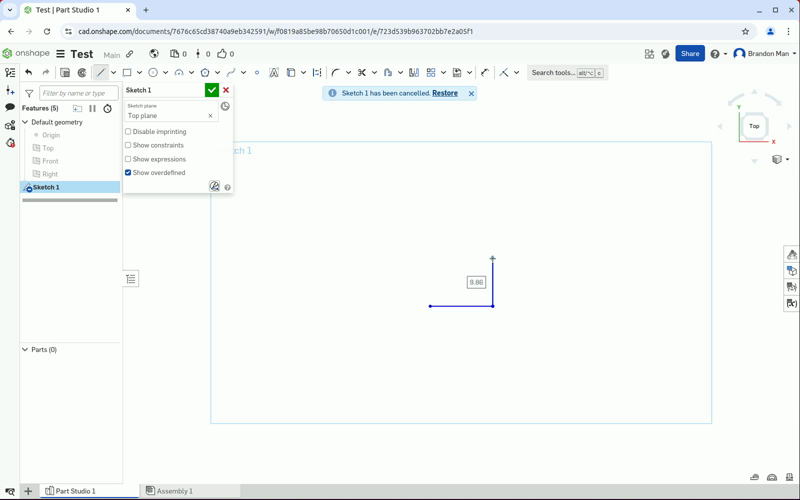
key_down(shift)
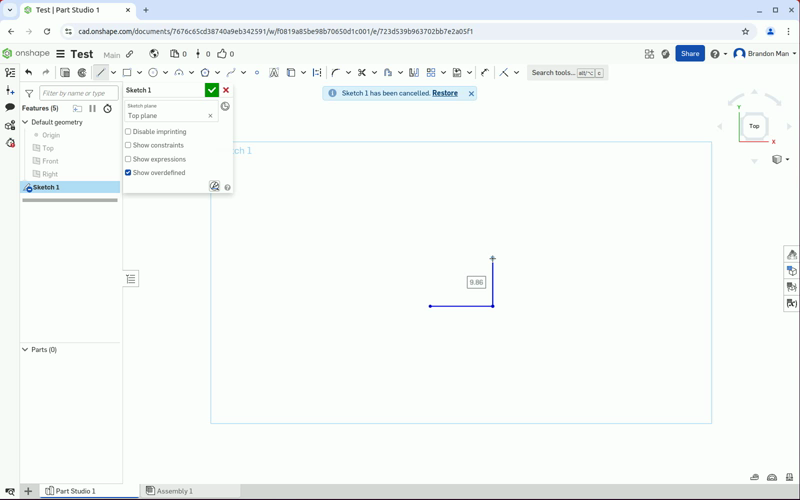
mouse_move(430, 258)
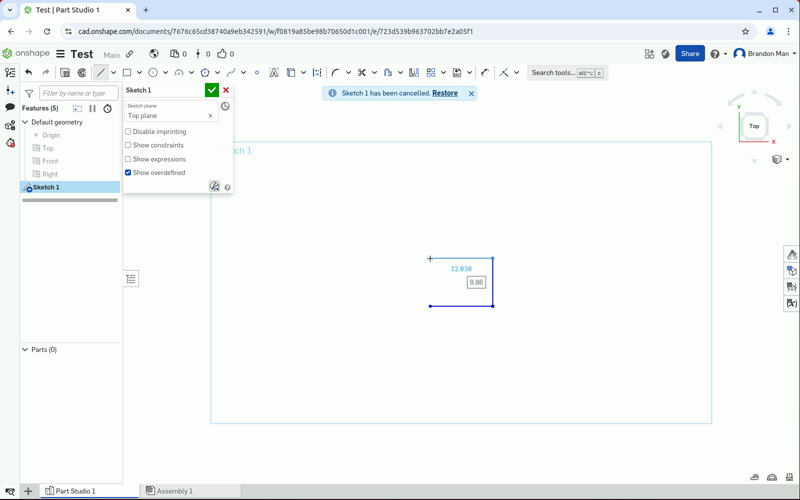
click(430, 258)
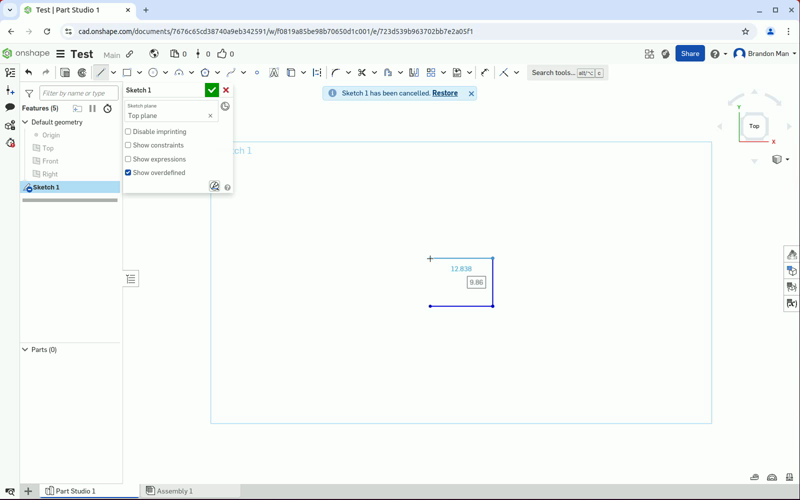
key_up(shift)
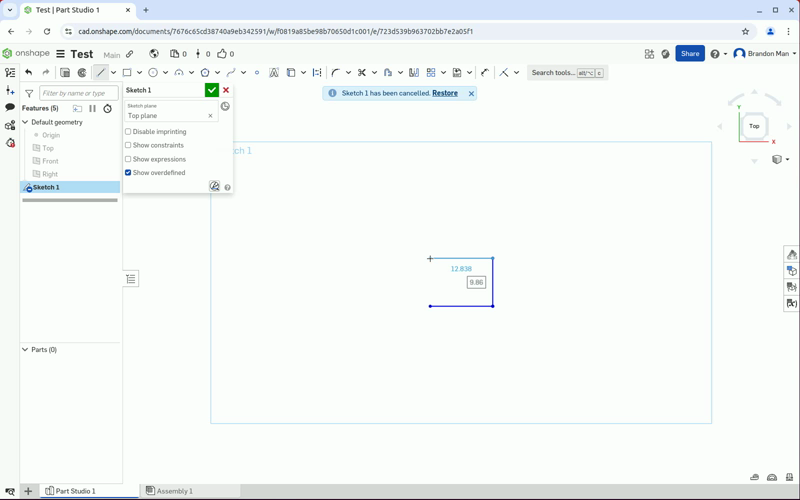
mouse_move(460, 258)
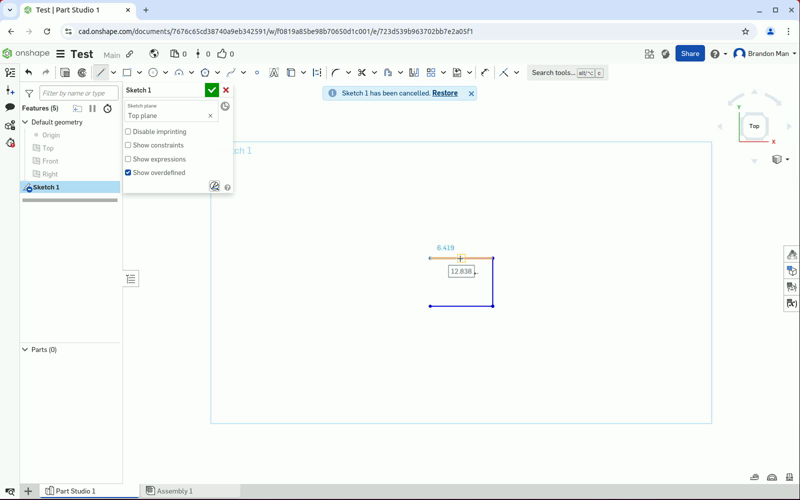
key_down(shift)
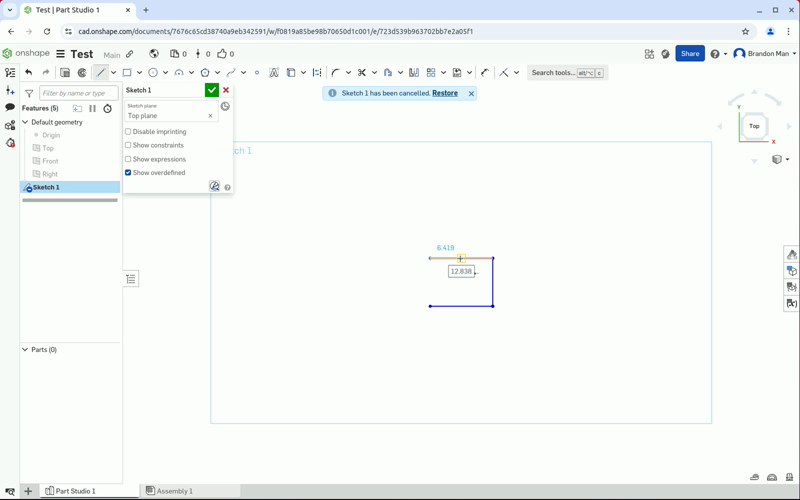
mouse_move(430, 306)
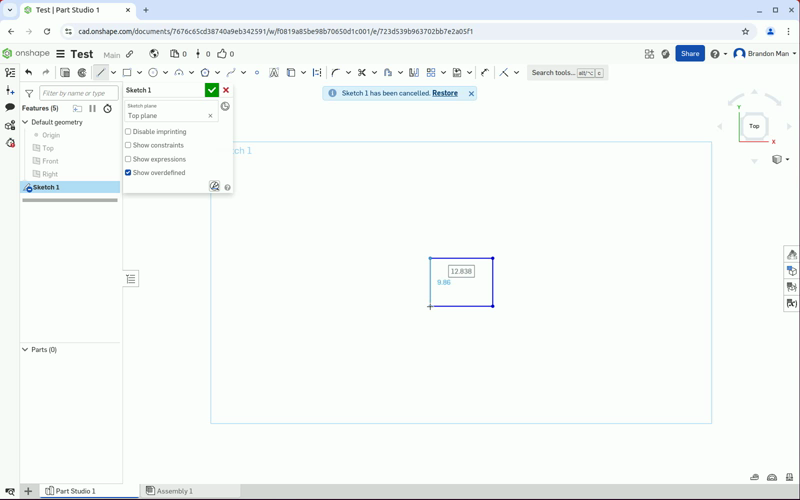
key_up(shift)
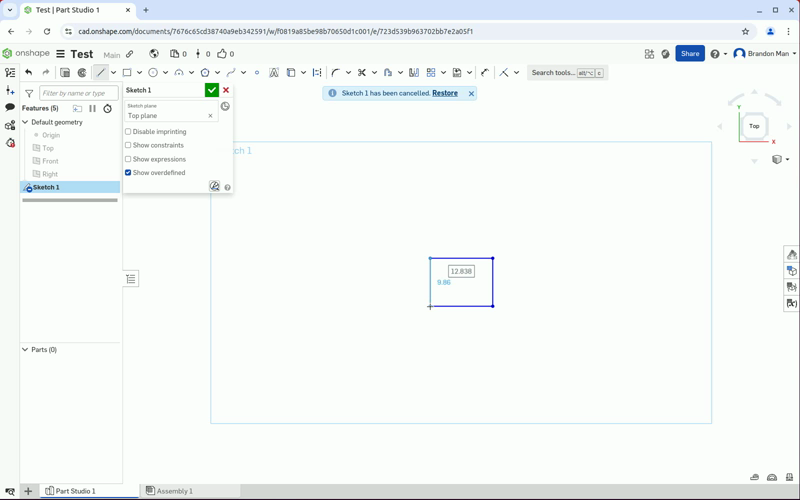
click(430, 306)
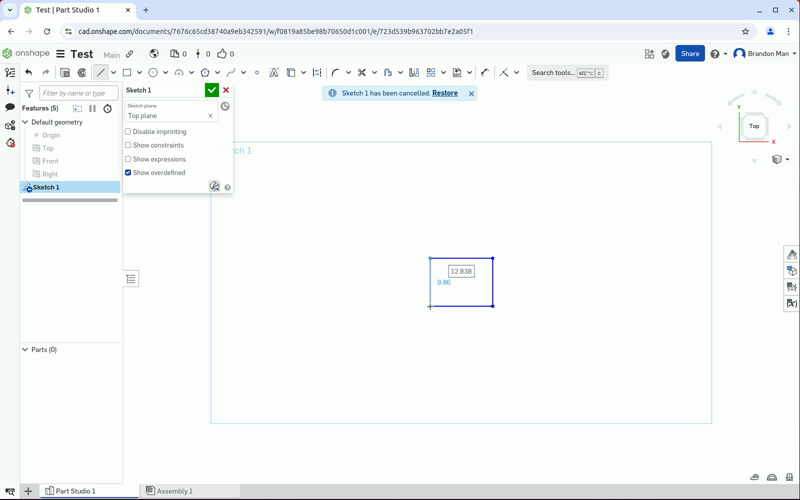
key(esc)
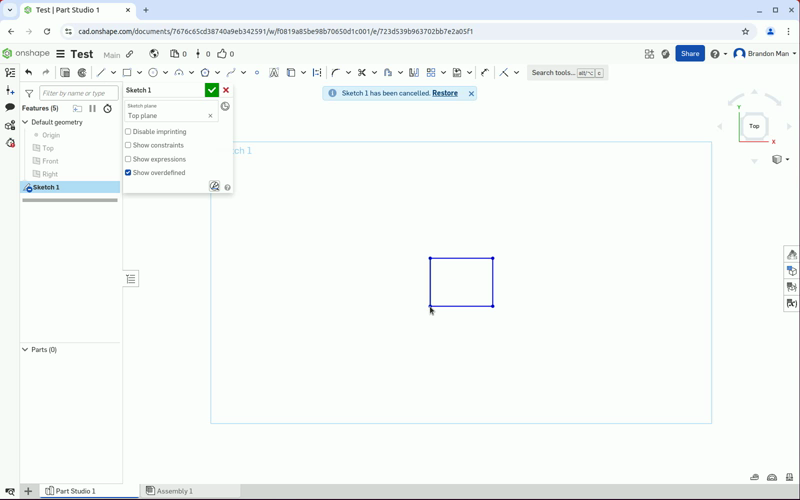
mouse_move(443, 264)
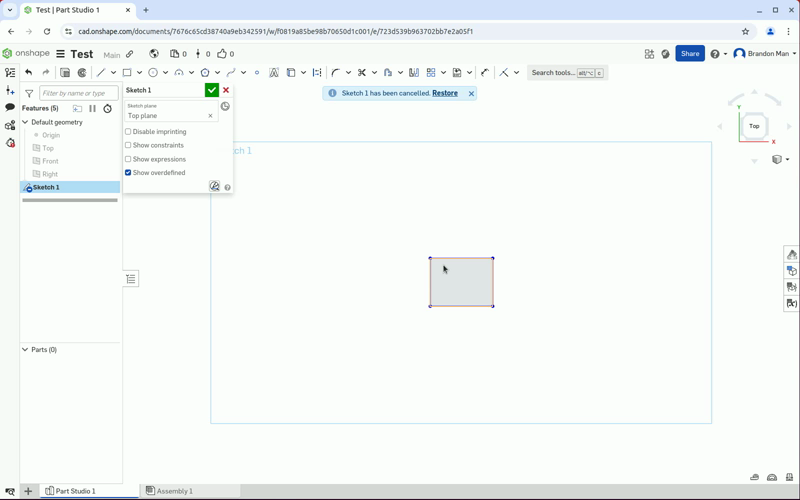
click(443, 264)
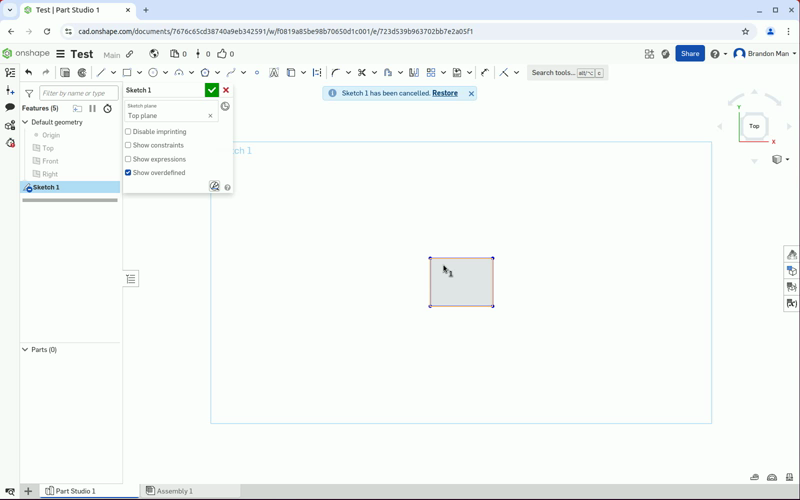
mouse_move(73, 352)
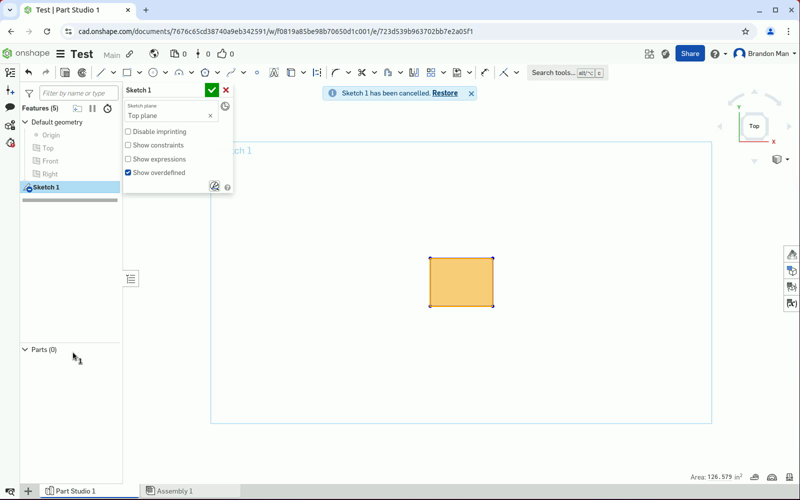
key(shift+y)
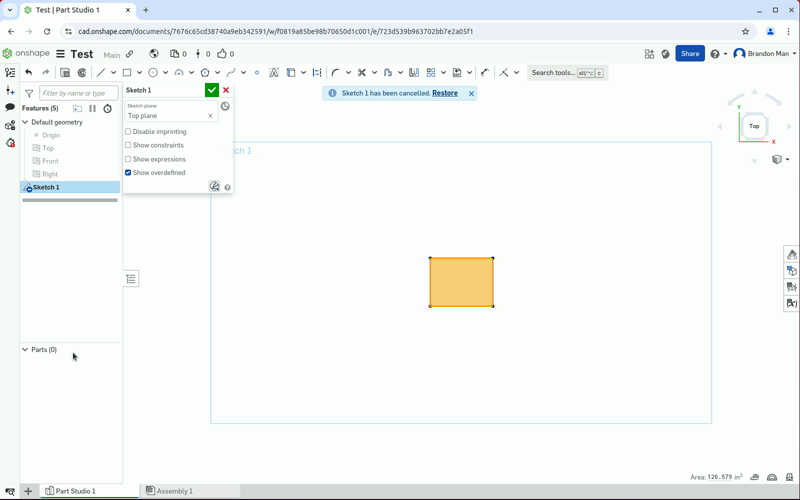
key(shift+e)
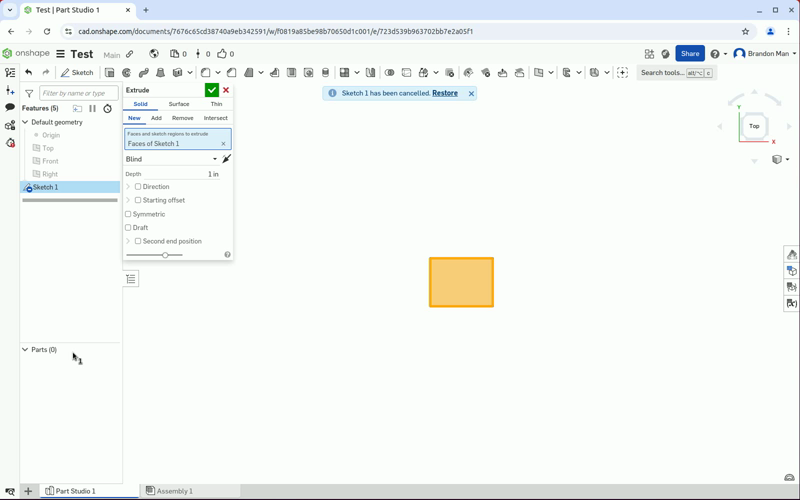
mouse_move(143, 106)
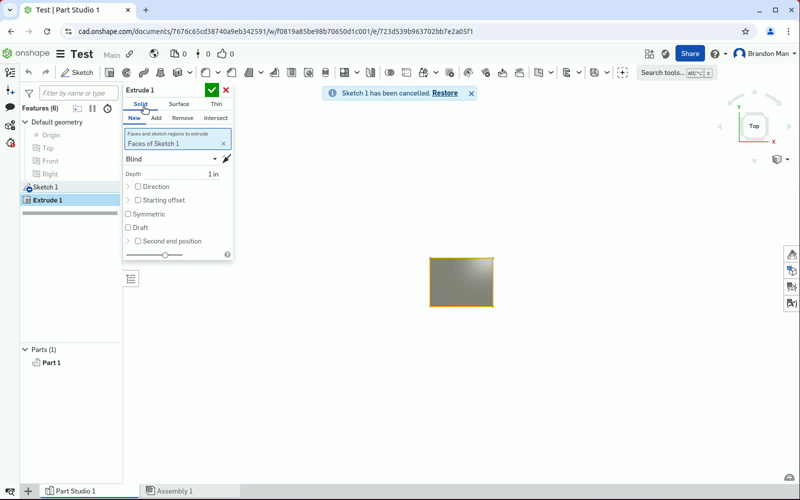
click(143, 106)
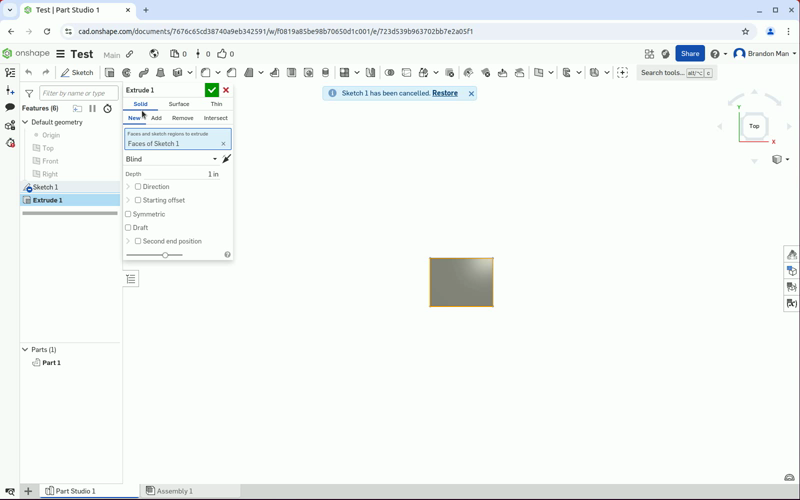
mouse_move(137, 120)
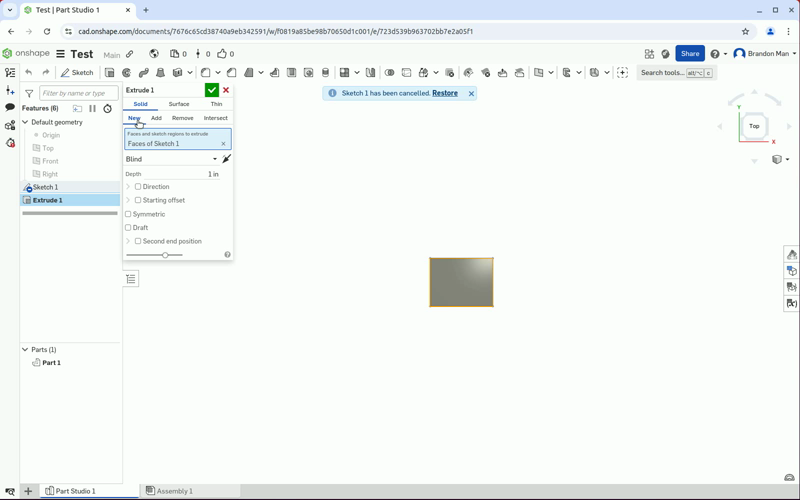
click(137, 120)
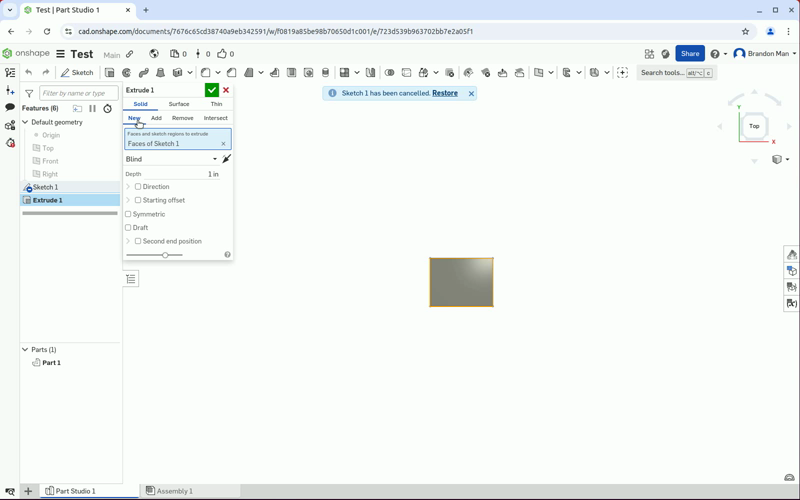
key(tab, 4)
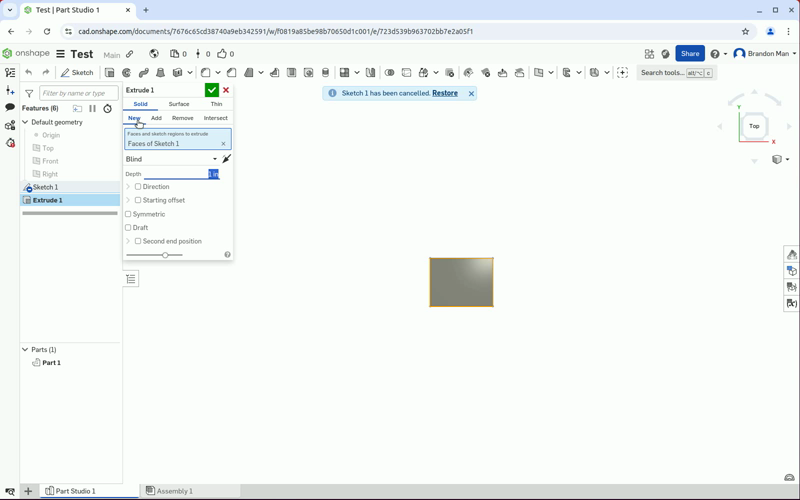
text(-0.241)
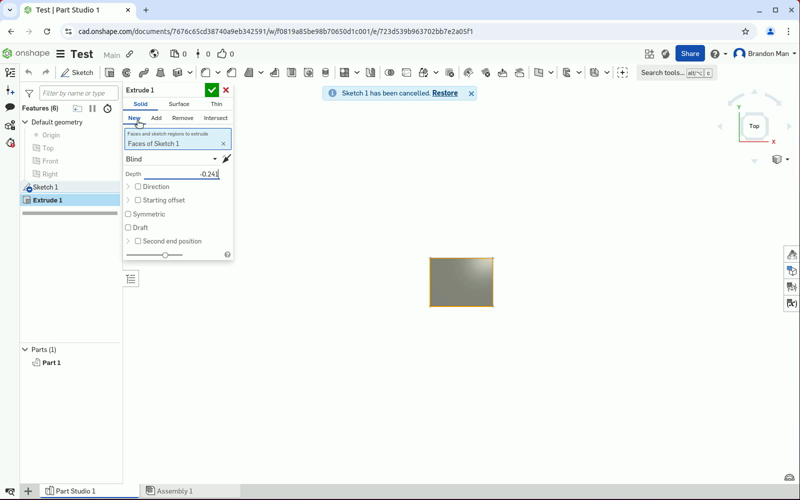
key(enter)
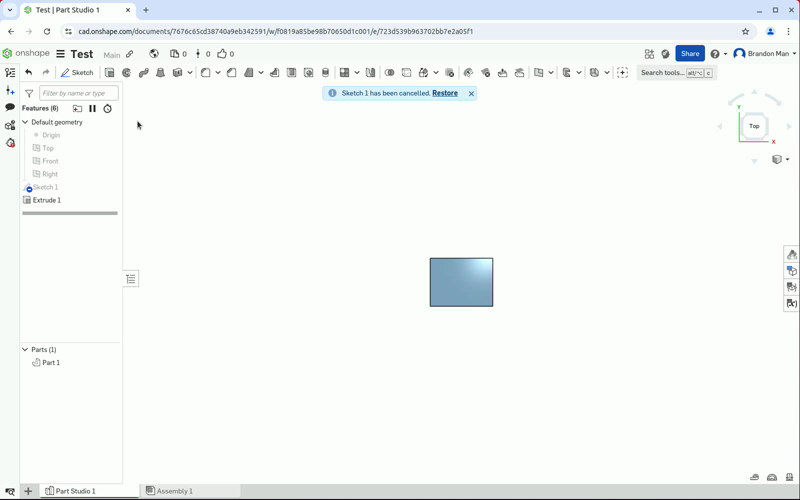
key(shift+h)
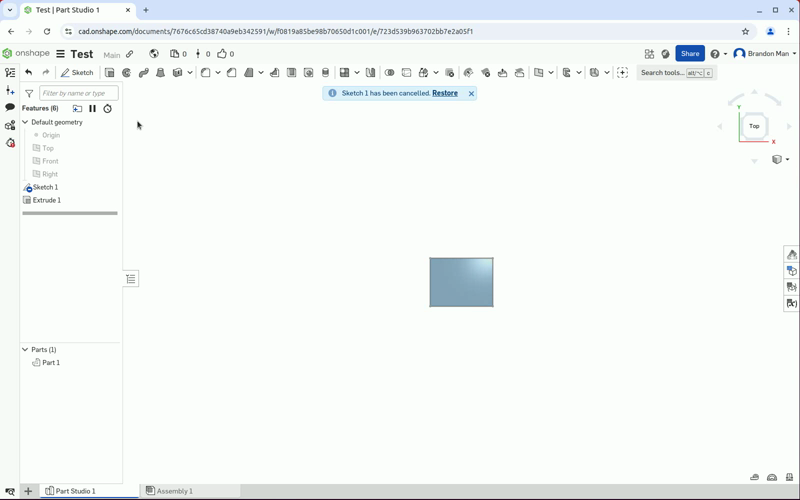
key(shift+h)
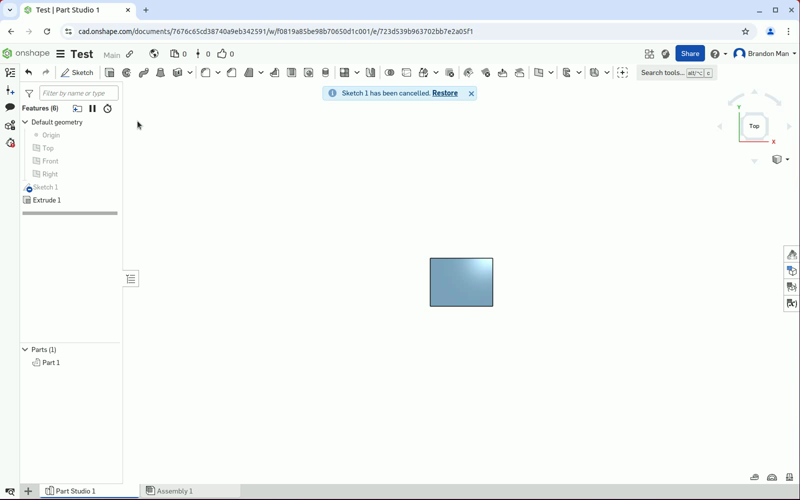
mouse_move(73, 189)
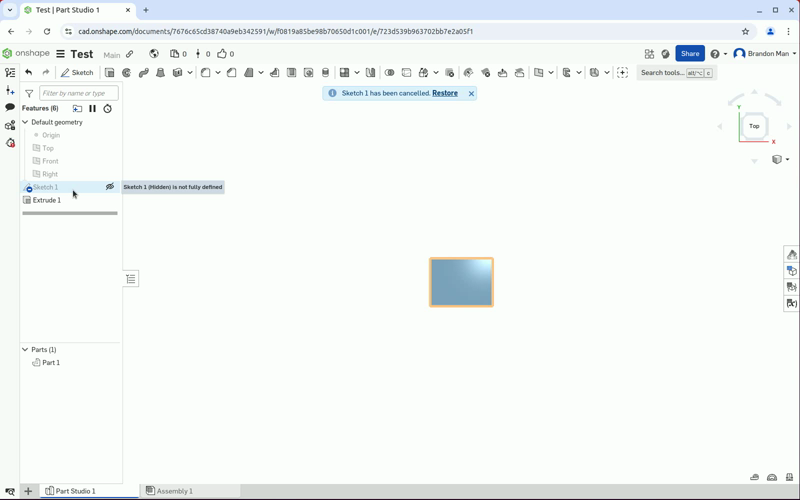
click(73, 189)
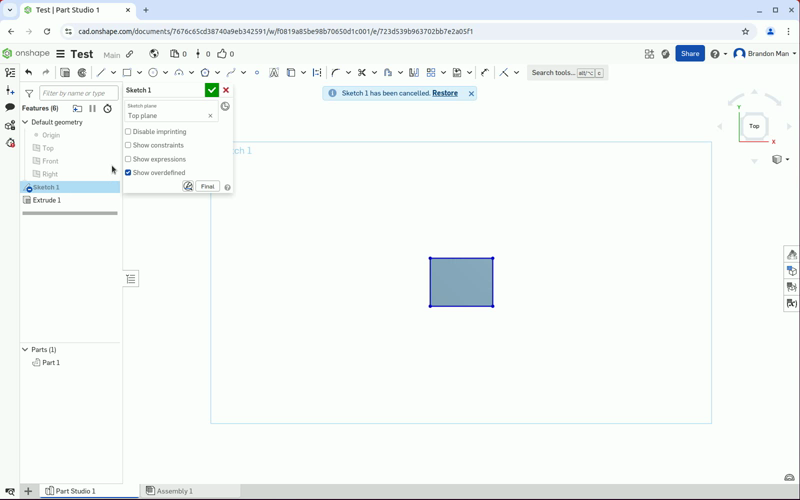
mouse_move(229, 92)
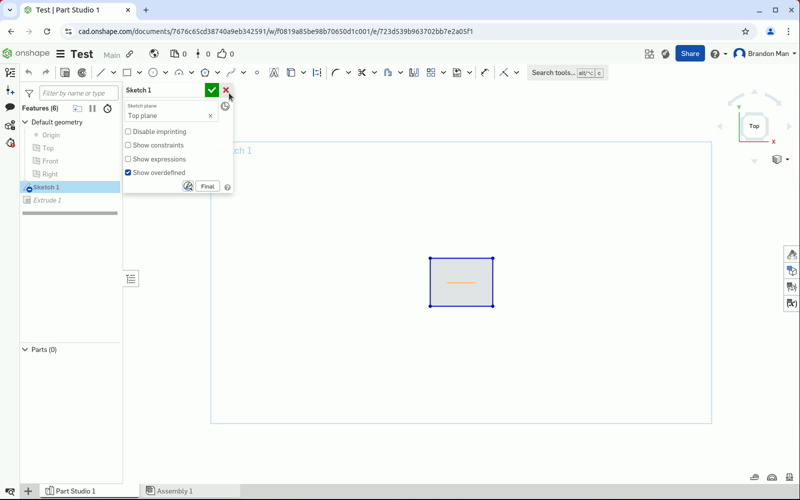
click(229, 92)
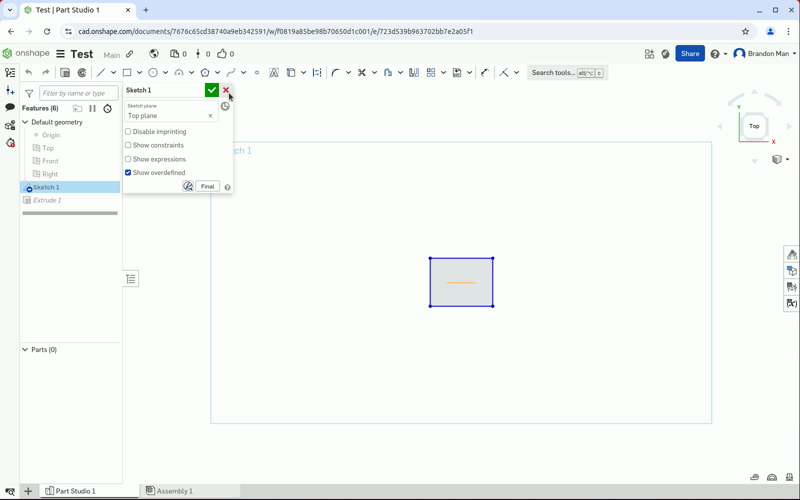
key(shift+s)
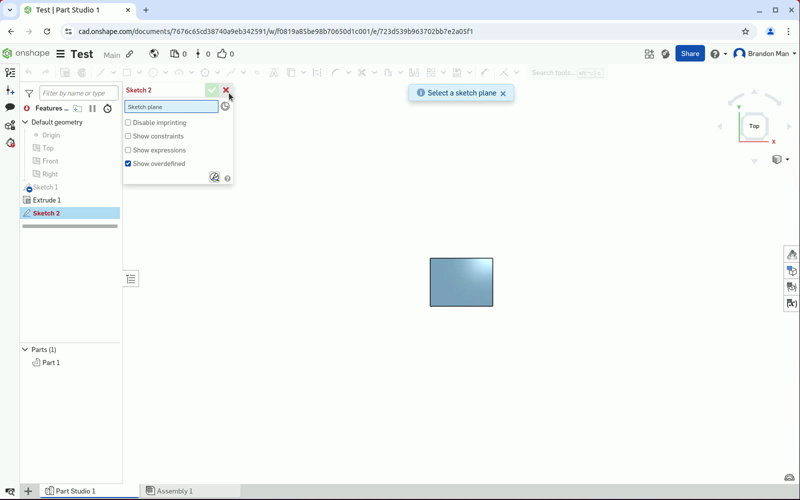
mouse_move(73, 150)
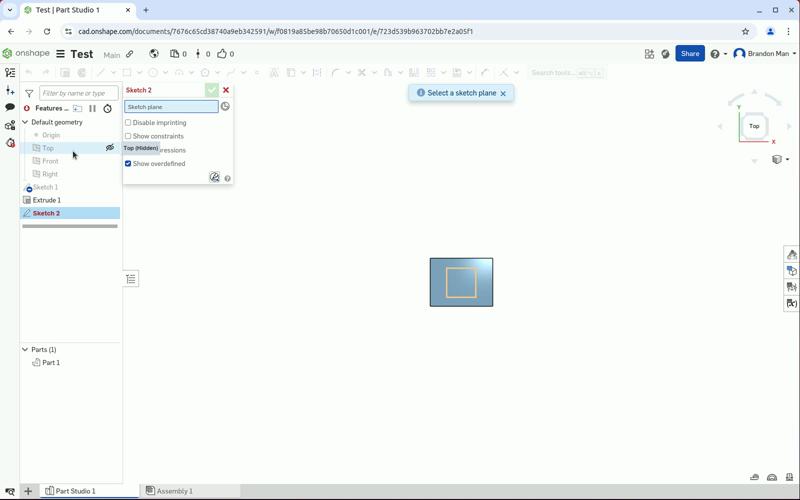
click(73, 150)
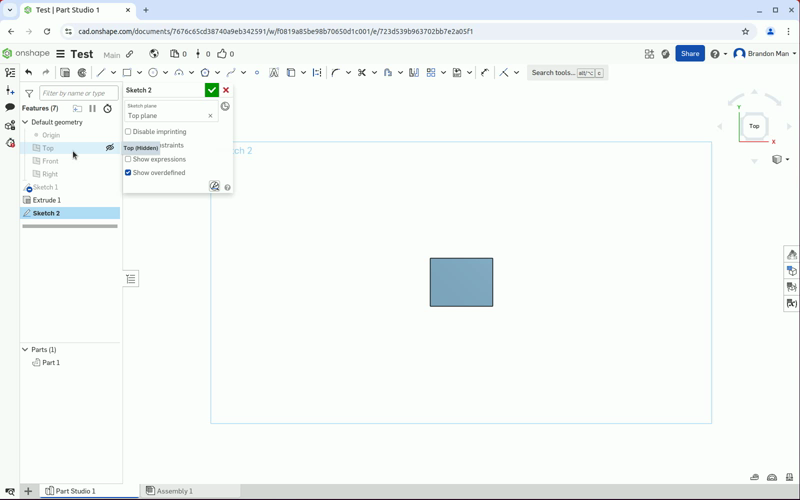
mouse_move(73, 352)
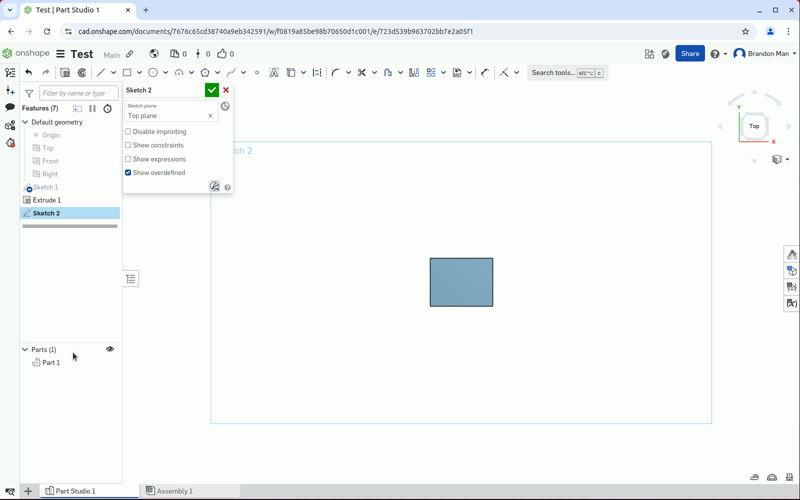
key(y)
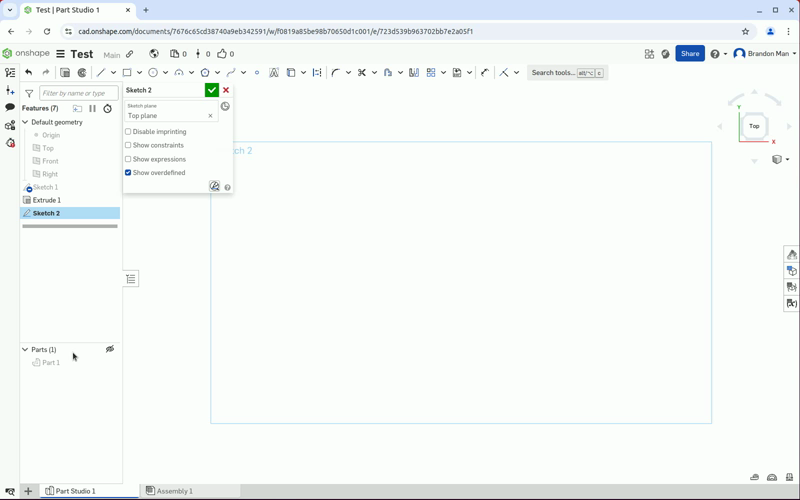
key(l)
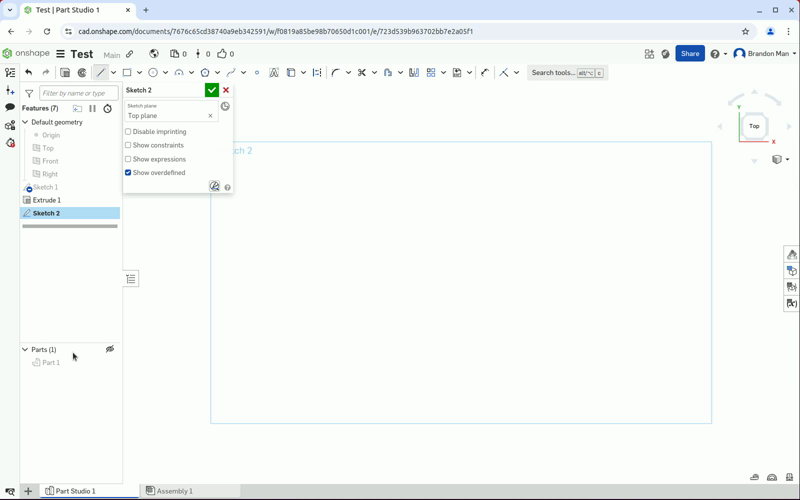
key_down(shift)
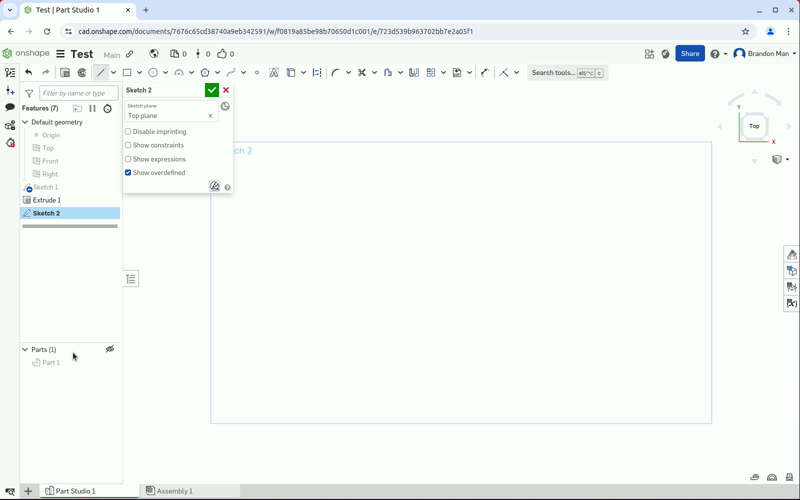
mouse_move(410, 306)
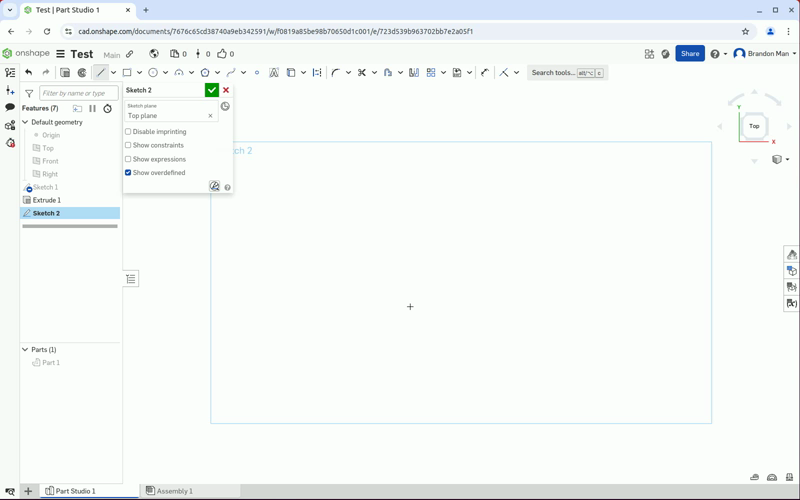
click(410, 306)
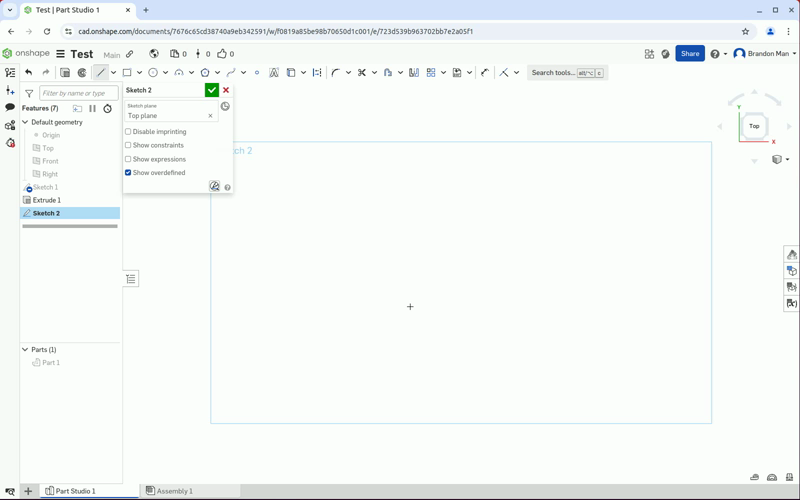
key_up(shift)
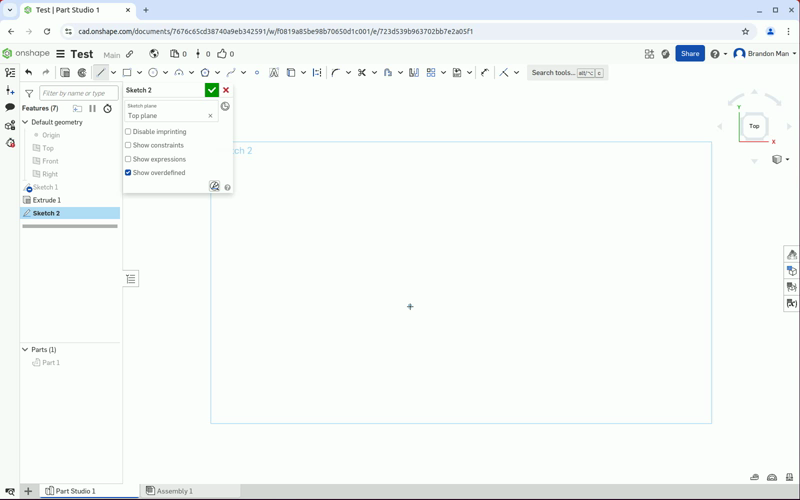
key_down(shift)
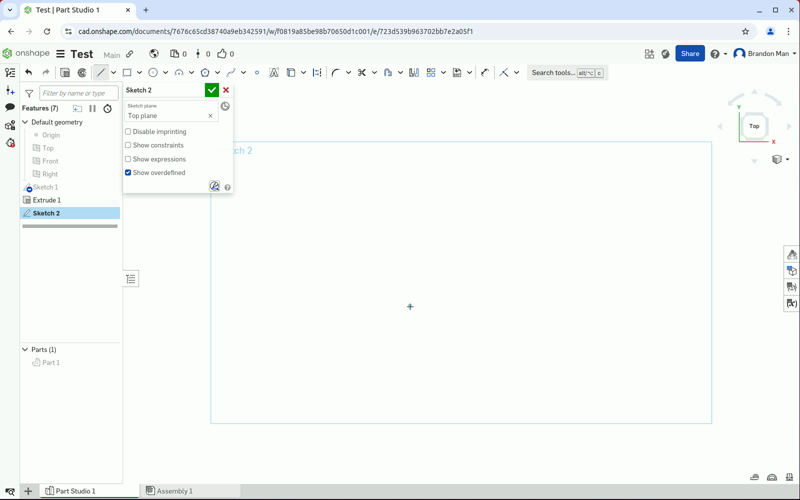
mouse_move(440, 306)
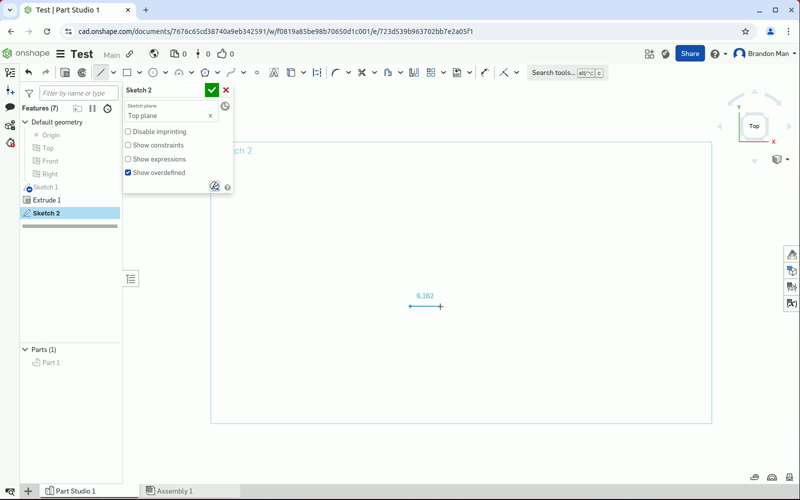
mouse_move(430, 306)
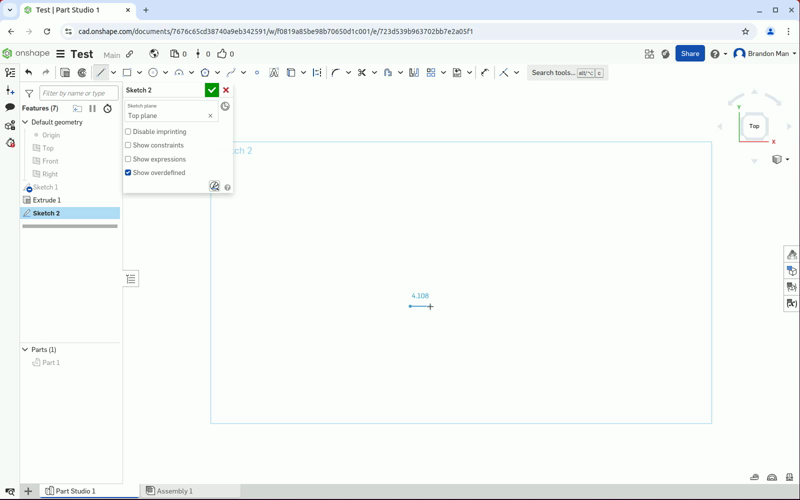
click(430, 306)
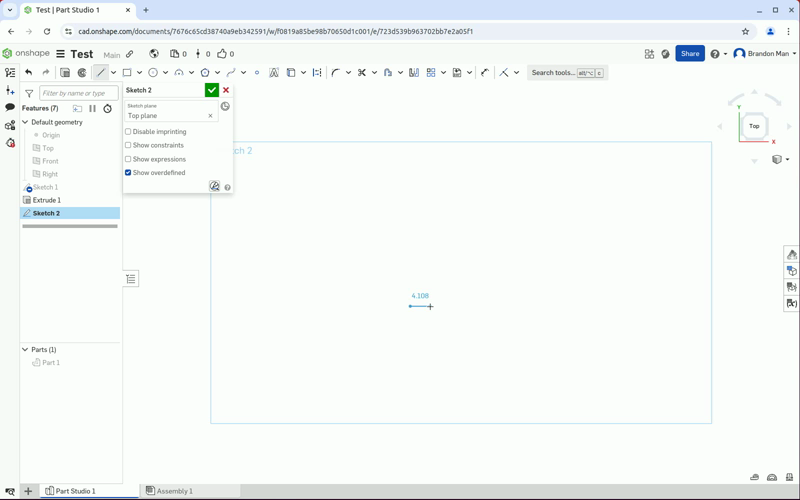
key_up(shift)
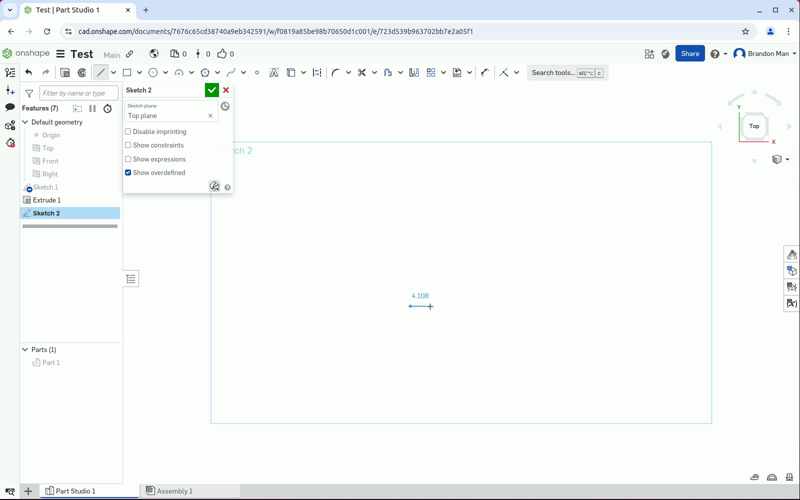
key_down(shift)
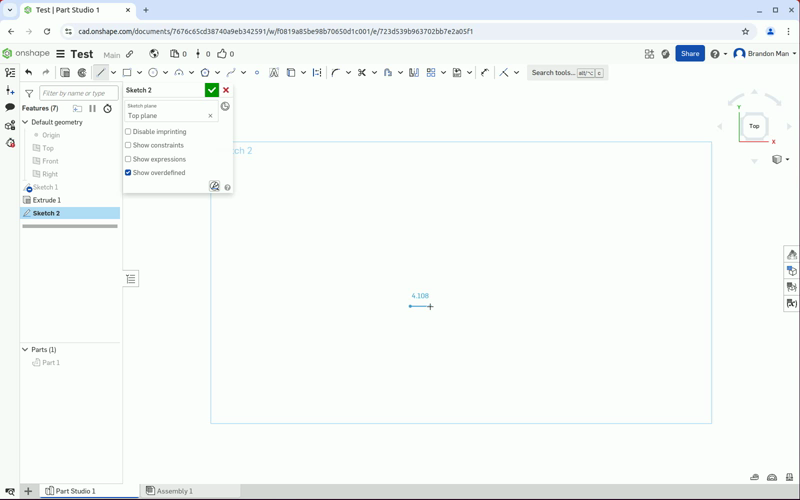
mouse_move(460, 306)
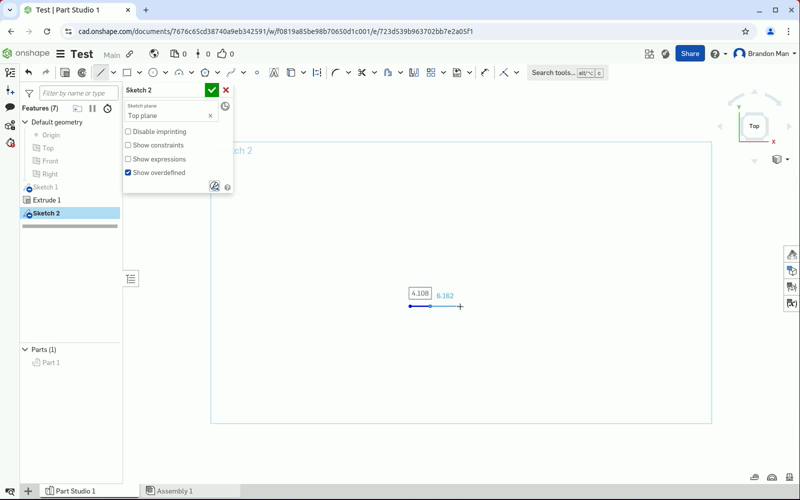
mouse_move(430, 257)
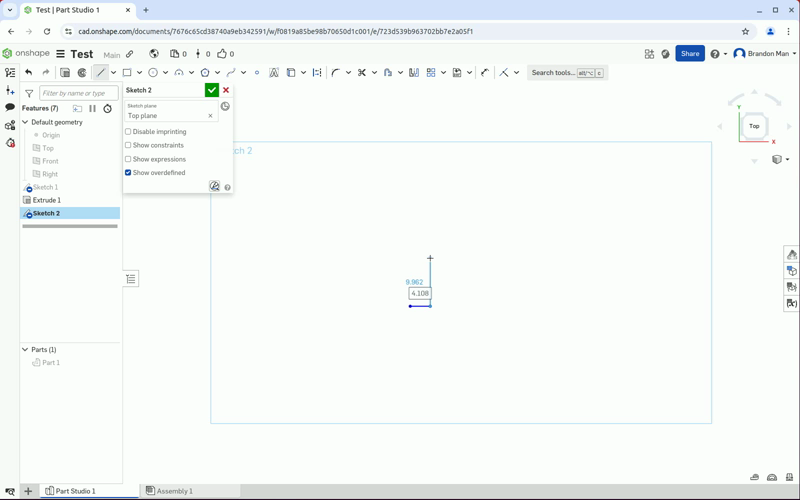
click(430, 257)
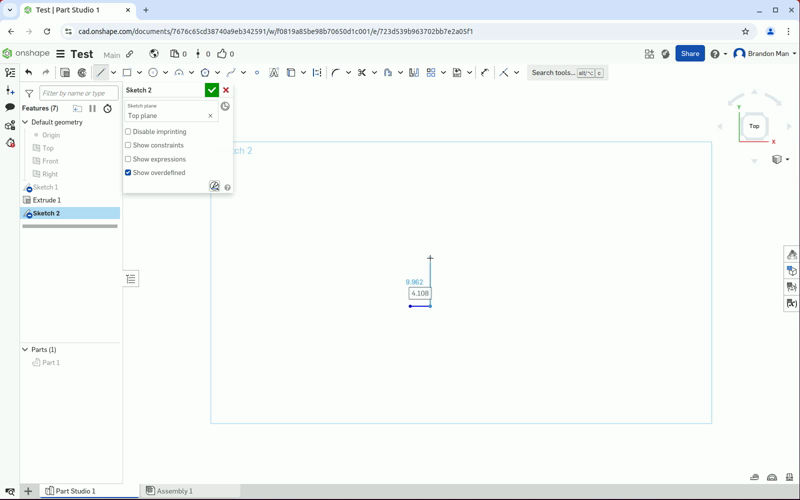
key_up(shift)
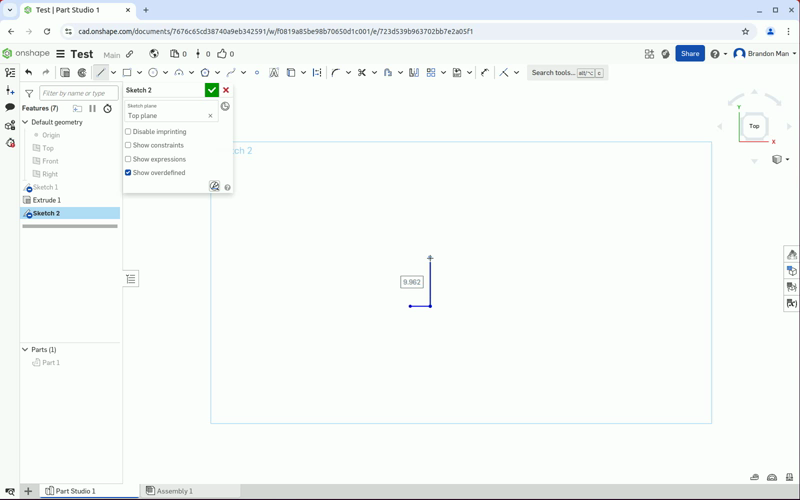
key_down(shift)
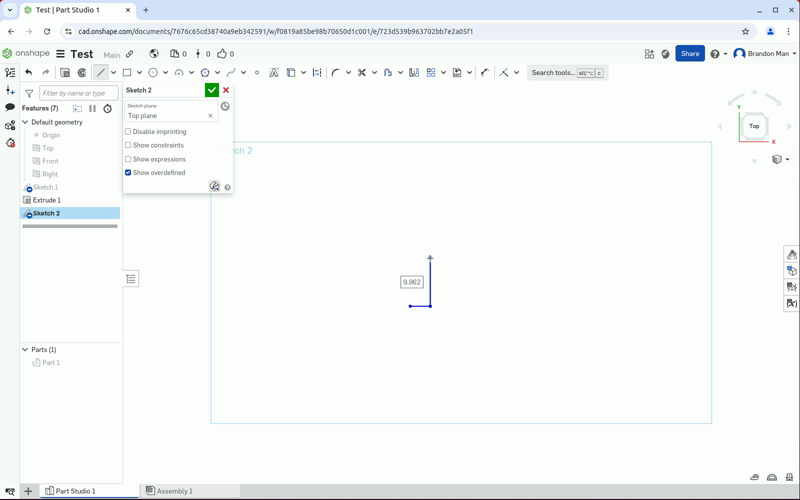
mouse_move(460, 257)
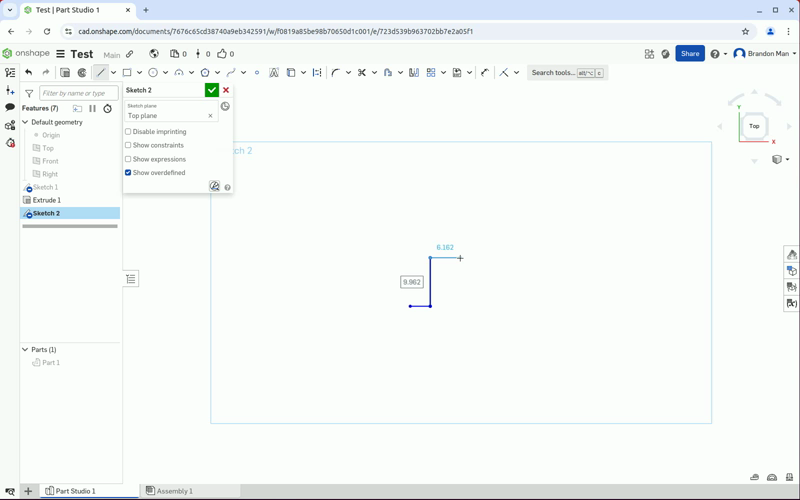
mouse_move(410, 257)
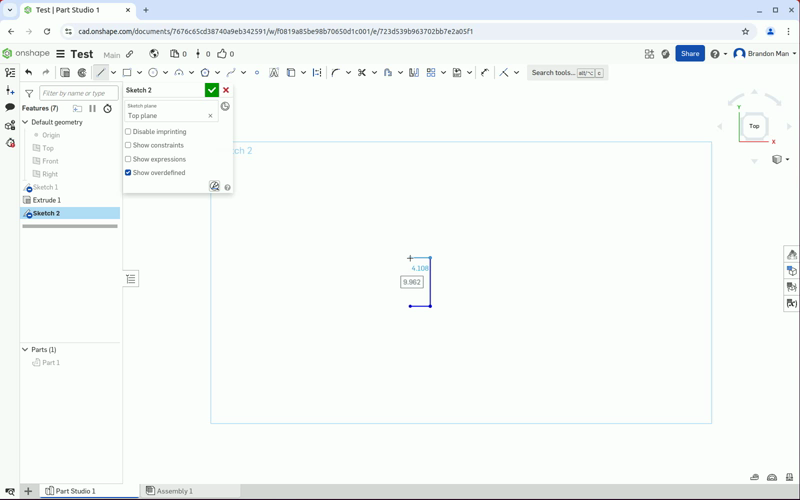
click(410, 257)
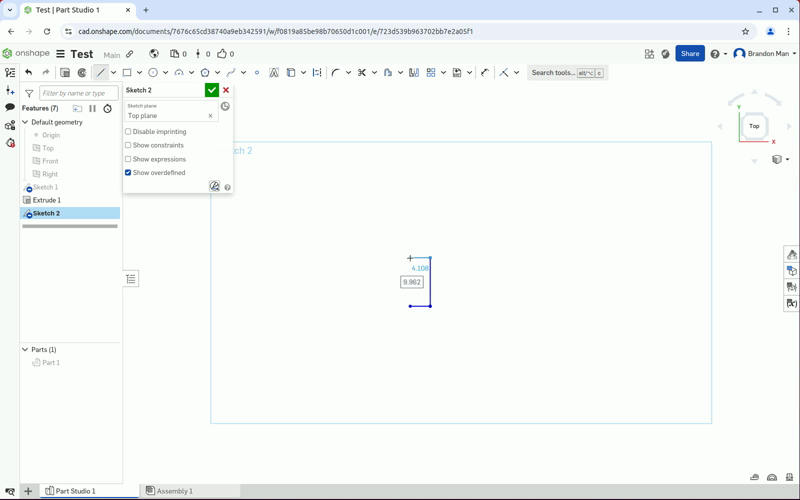
key_up(shift)
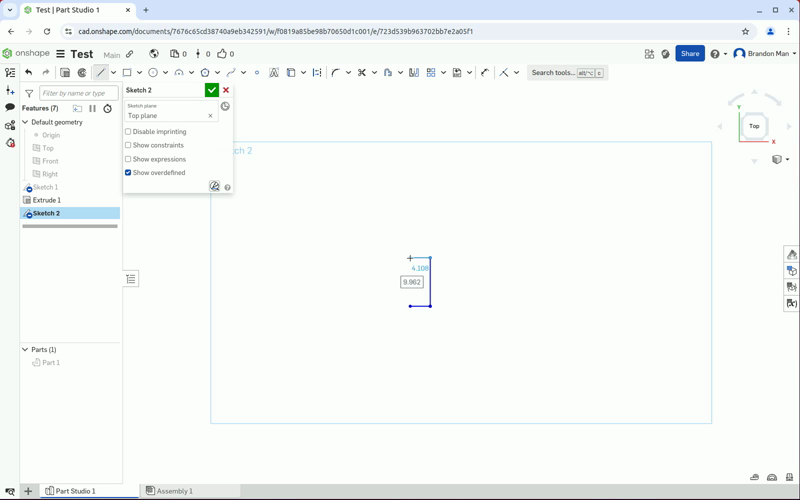
mouse_move(440, 257)
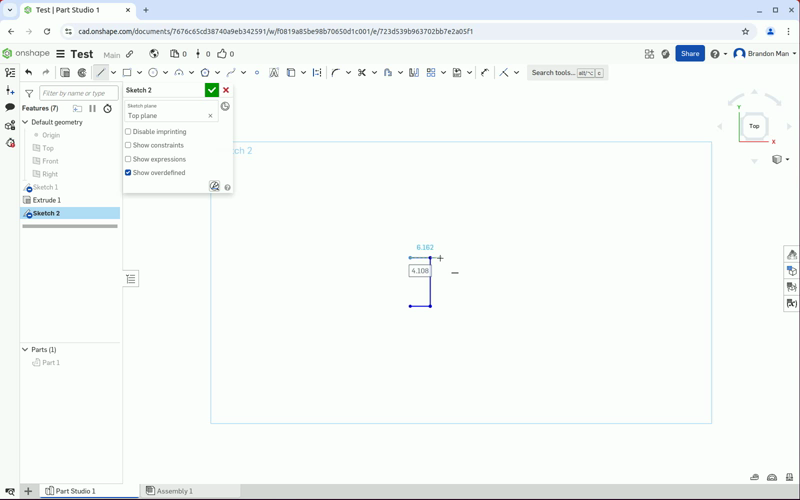
key_down(shift)
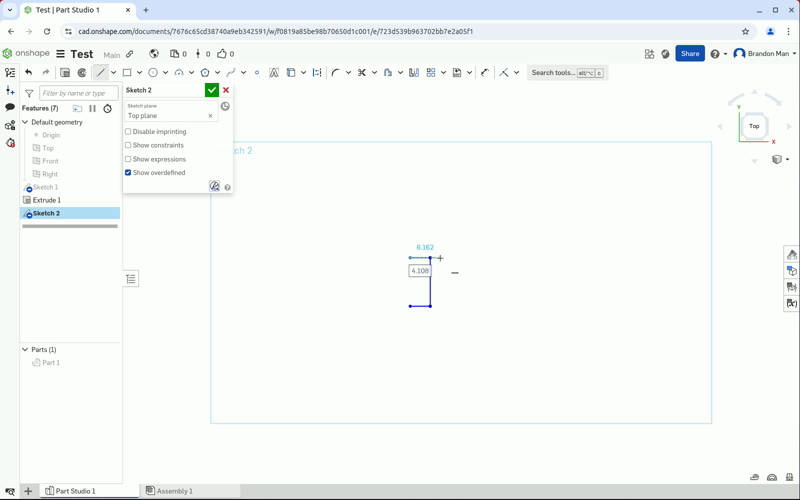
mouse_move(410, 306)
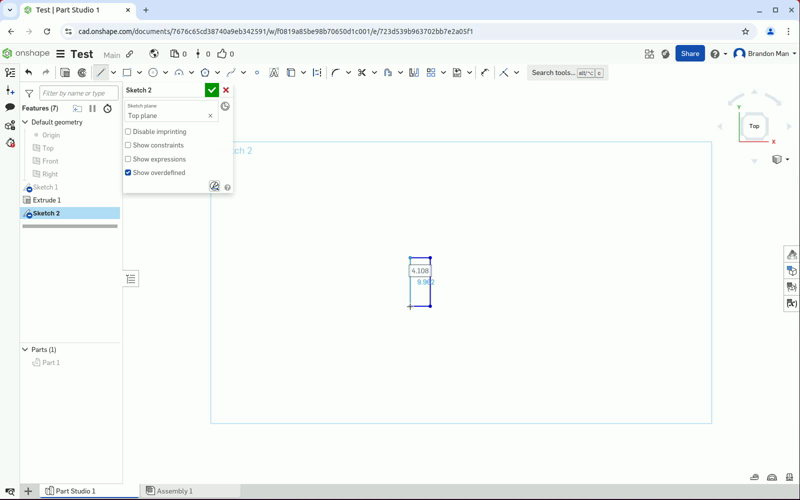
key_up(shift)
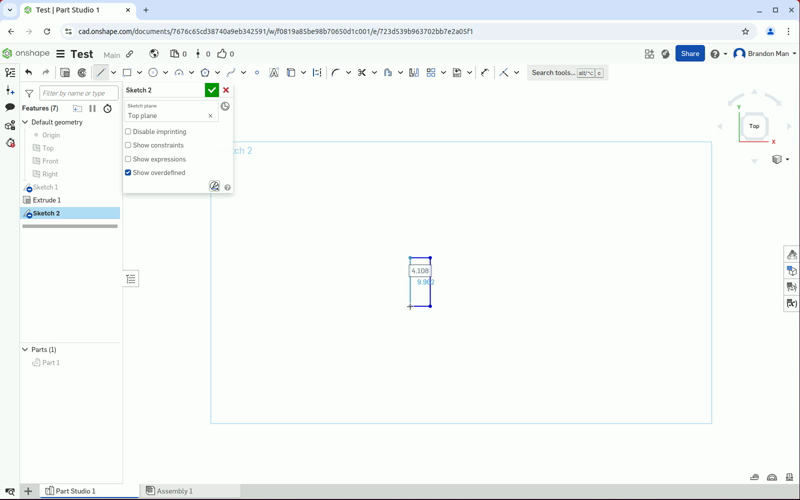
click(410, 306)
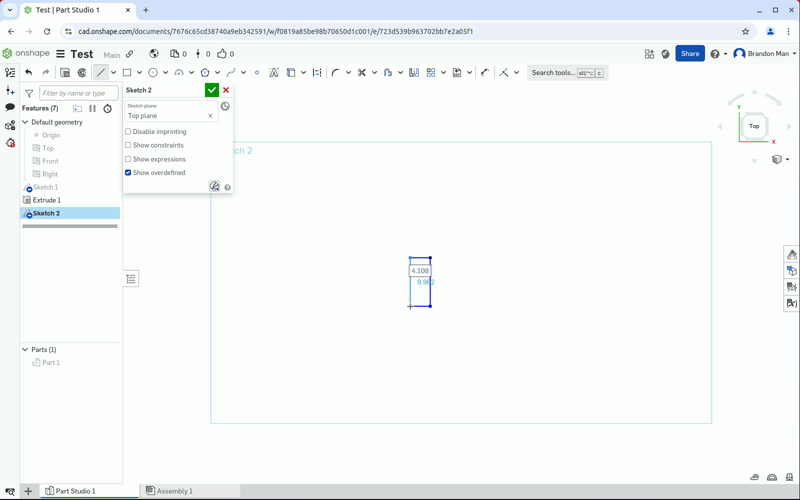
key(esc)
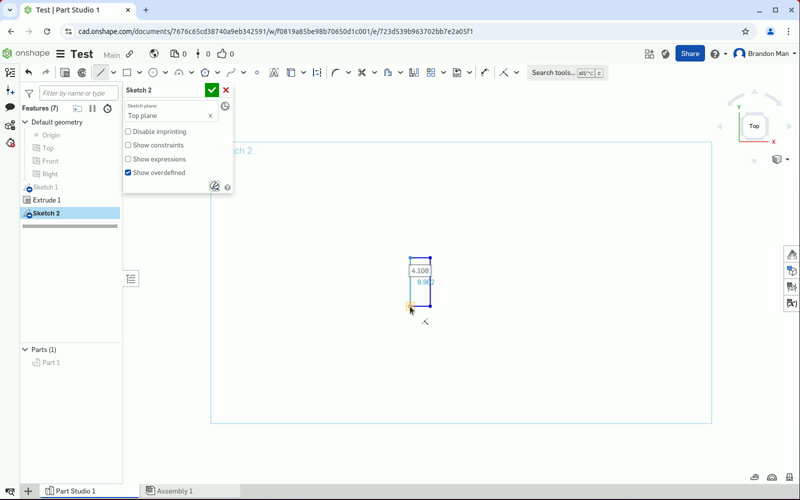
mouse_move(412, 295)
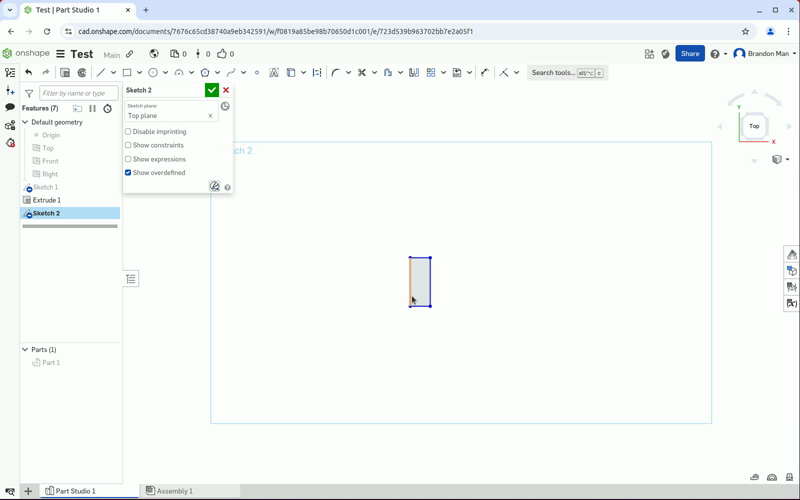
scroll(6)
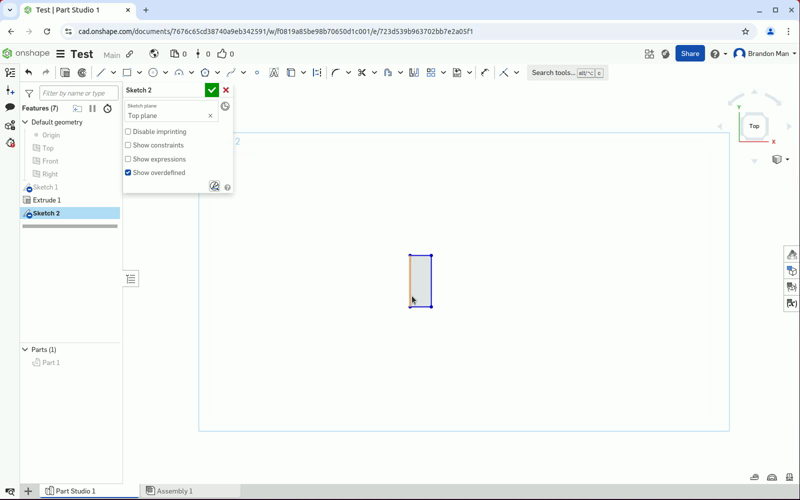
scroll(6)
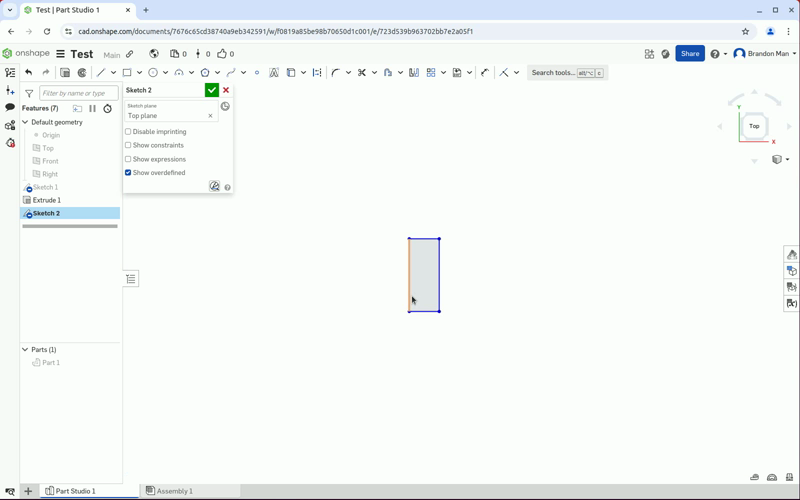
scroll(6)
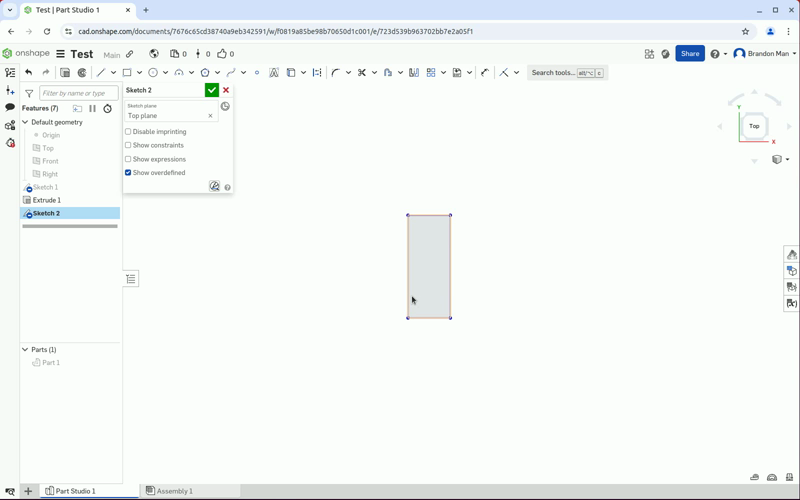
scroll(6)
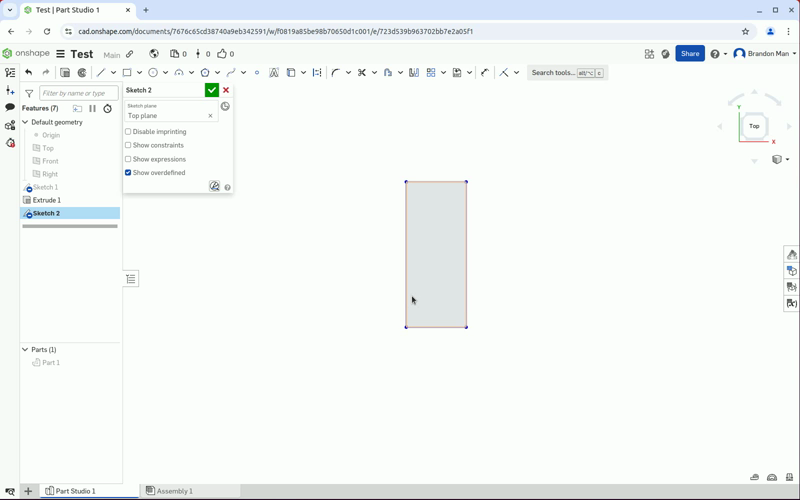
scroll(6)
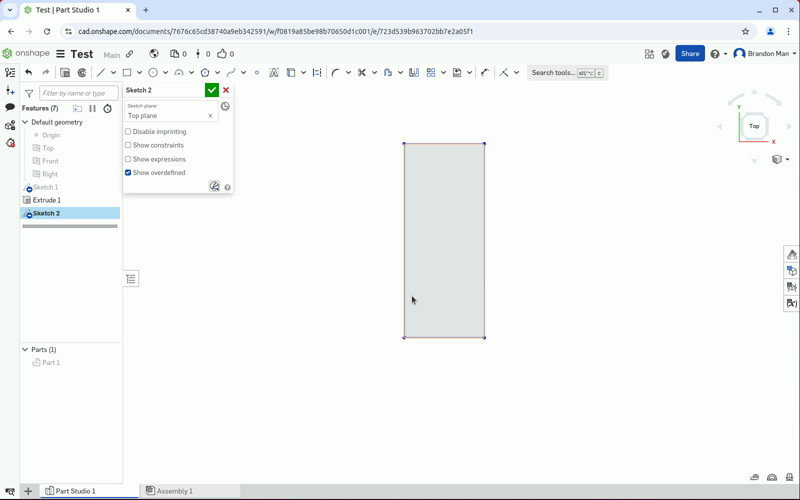
scroll(6)
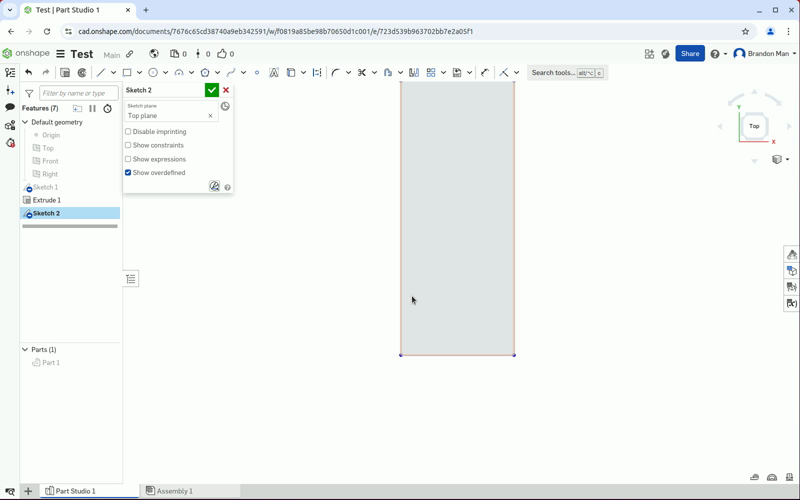
scroll(6)
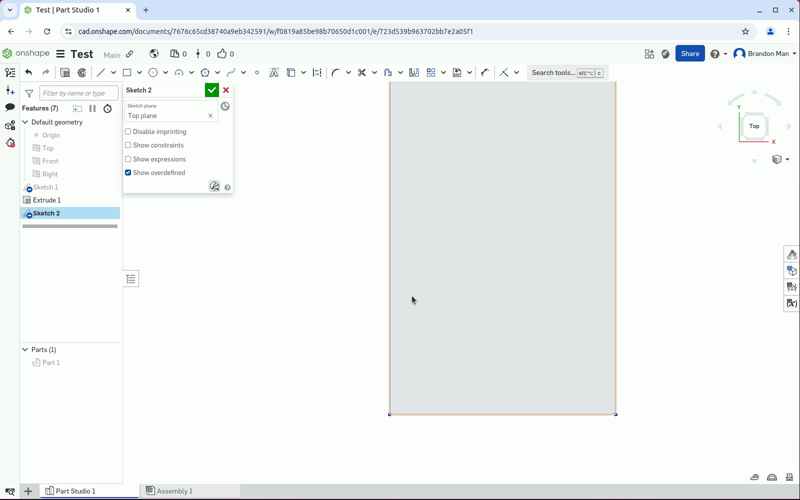
click(412, 295)
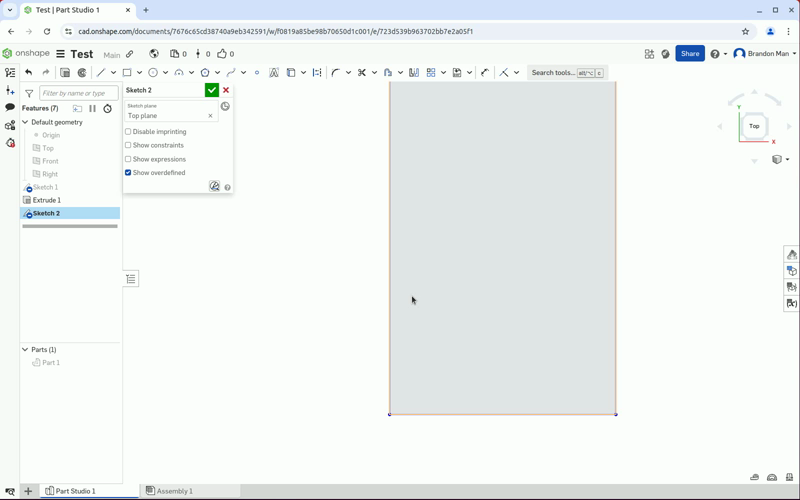
scroll(-6)
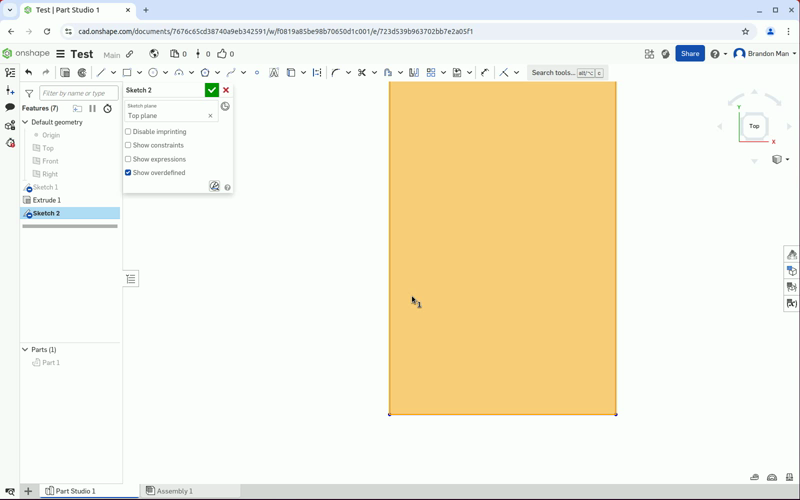
scroll(-6)
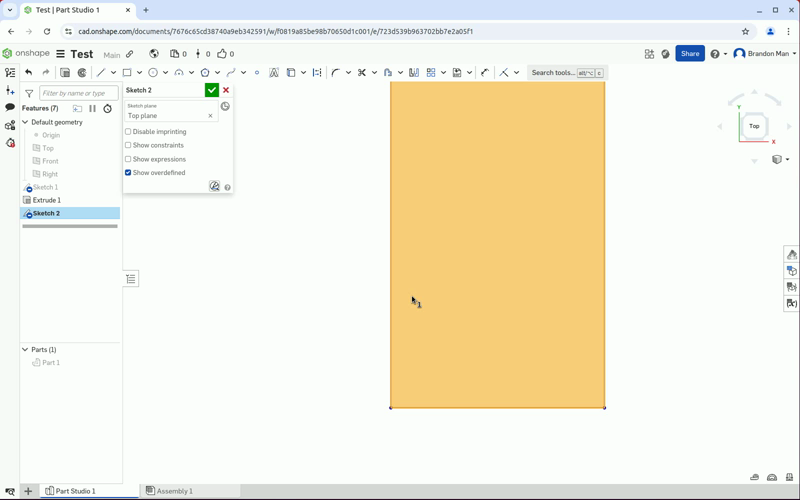
scroll(-6)
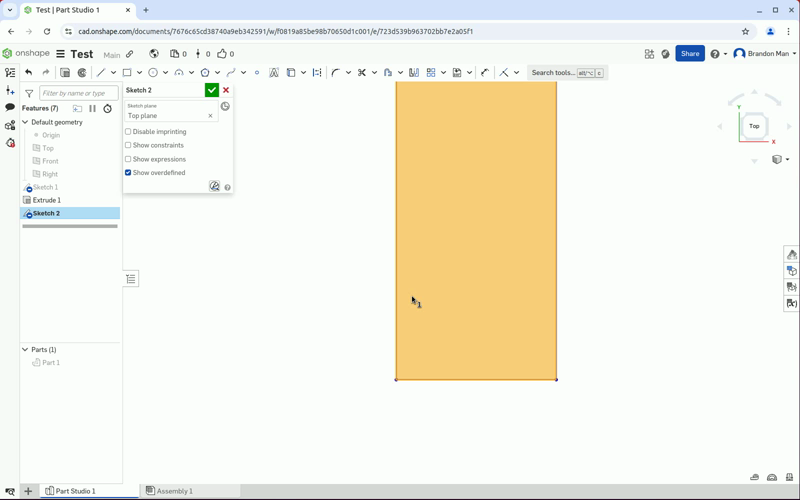
scroll(-6)
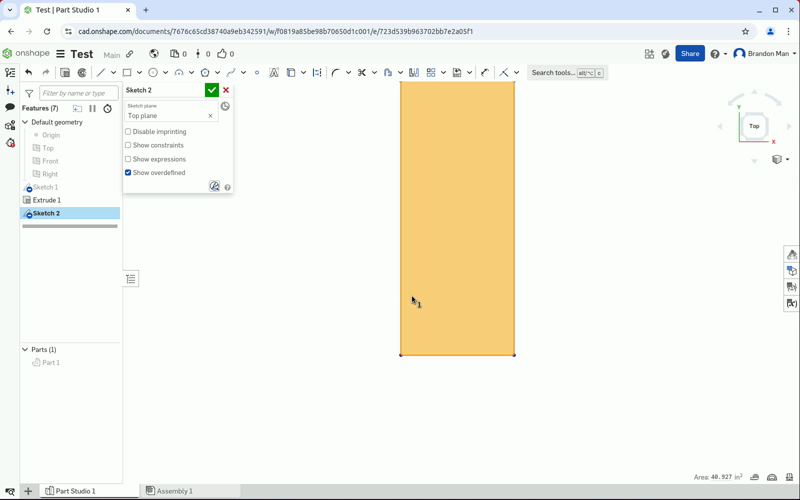
scroll(-6)
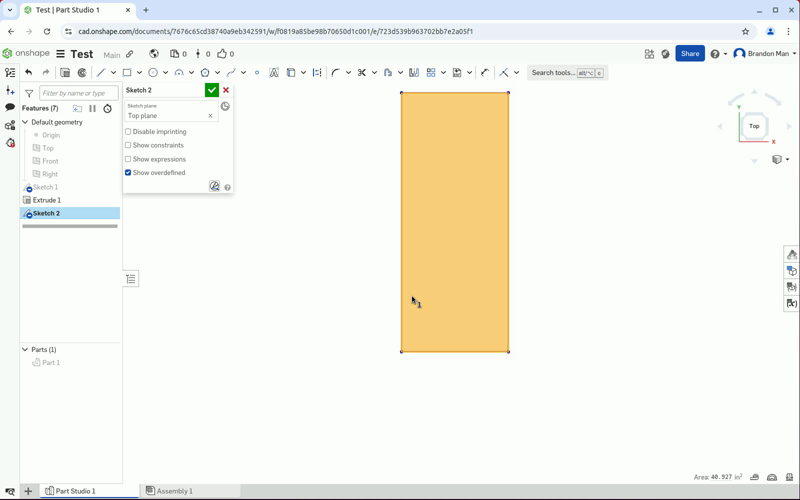
scroll(-6)
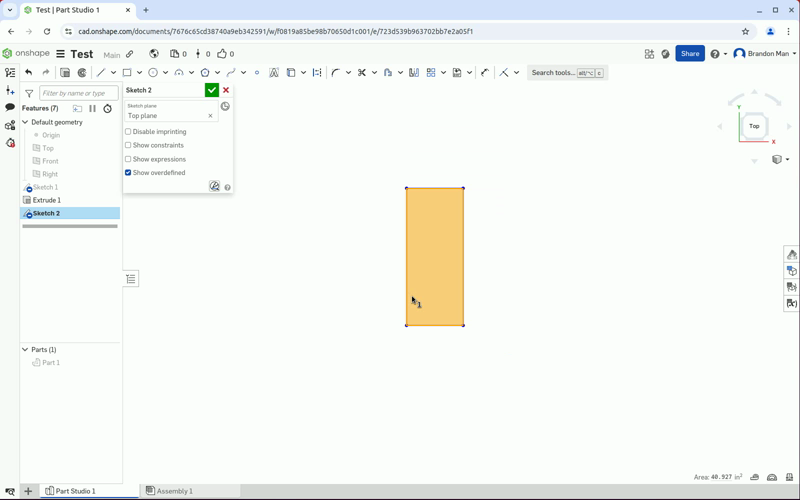
scroll(-6)
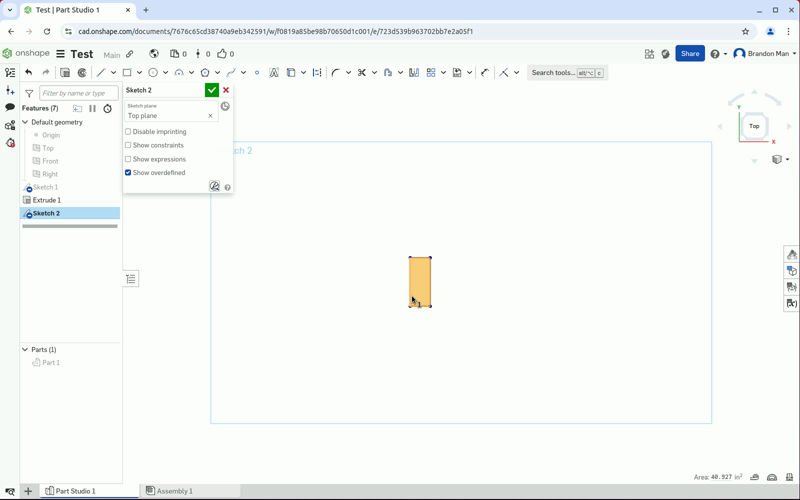
mouse_move(73, 352)
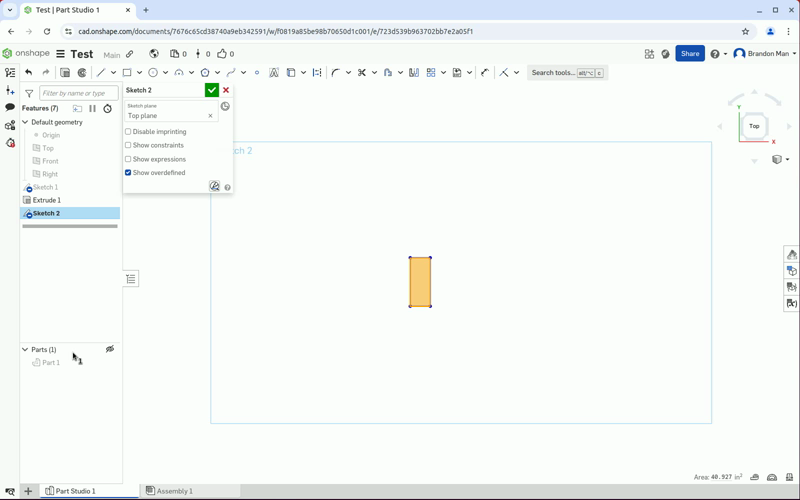
key(shift+y)
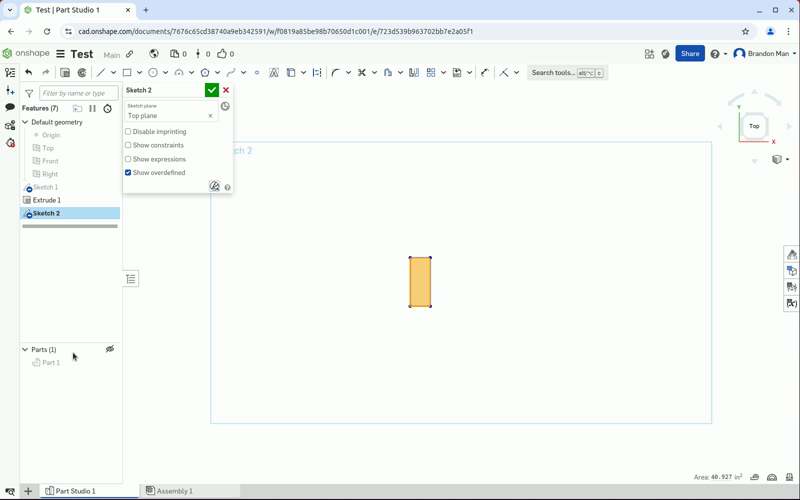
key(shift+e)
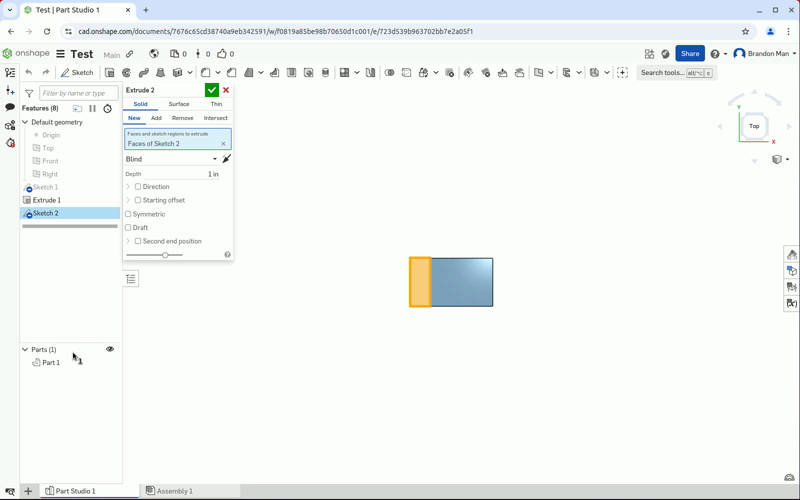
mouse_move(143, 106)
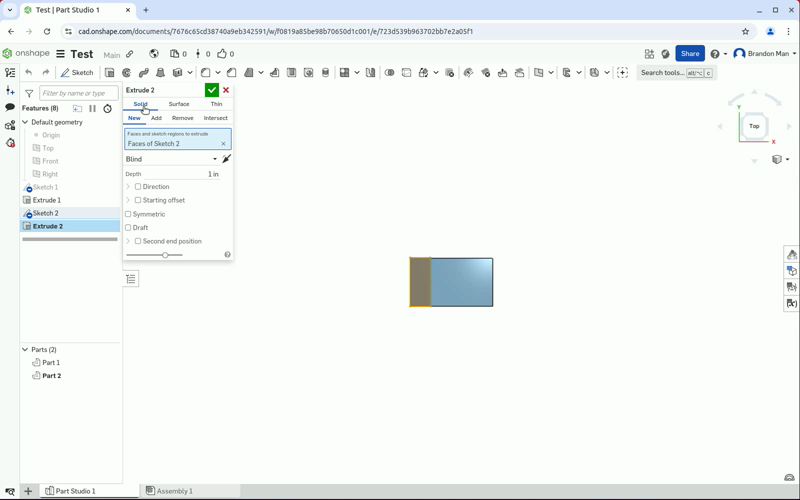
click(143, 106)
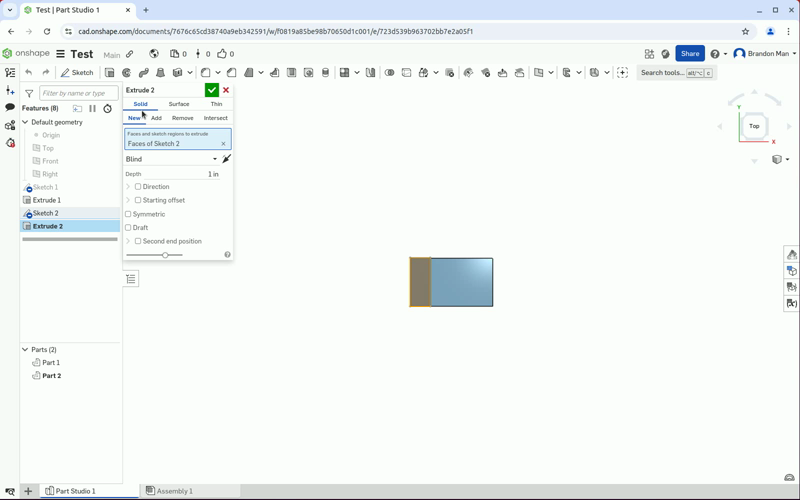
mouse_move(137, 120)
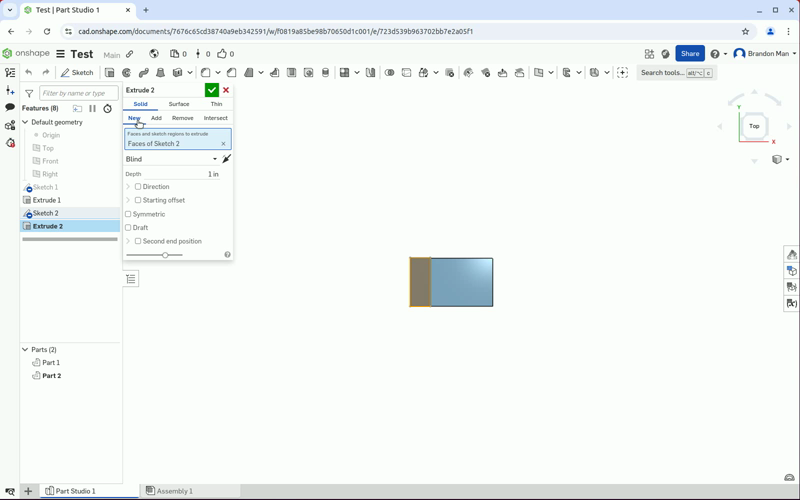
click(137, 120)
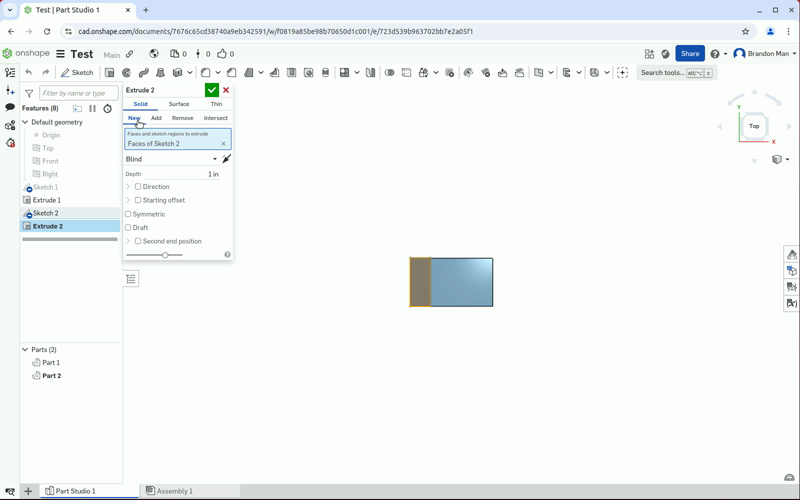
key(tab, 4)
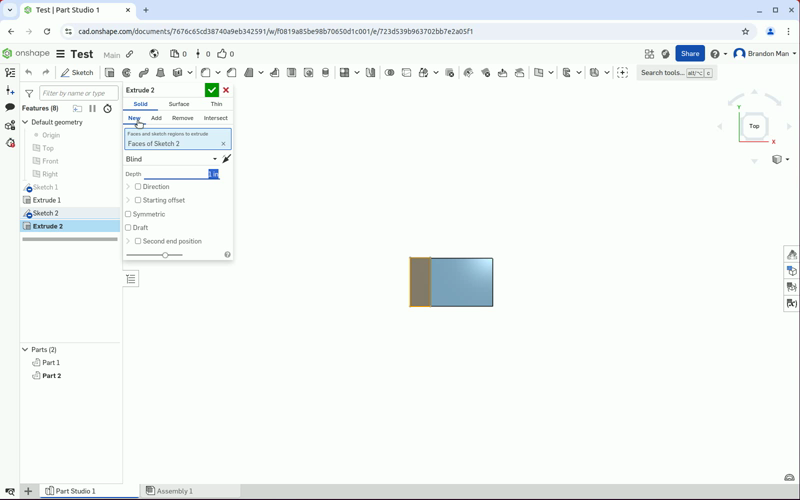
text(-0.241)
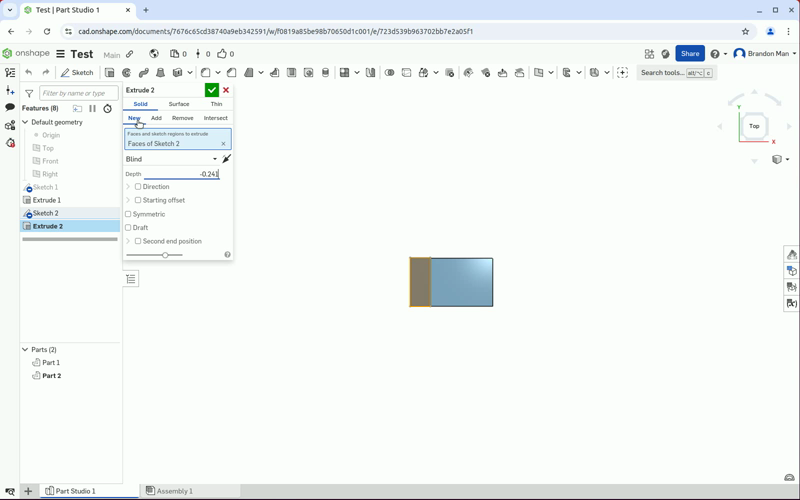
key(enter)
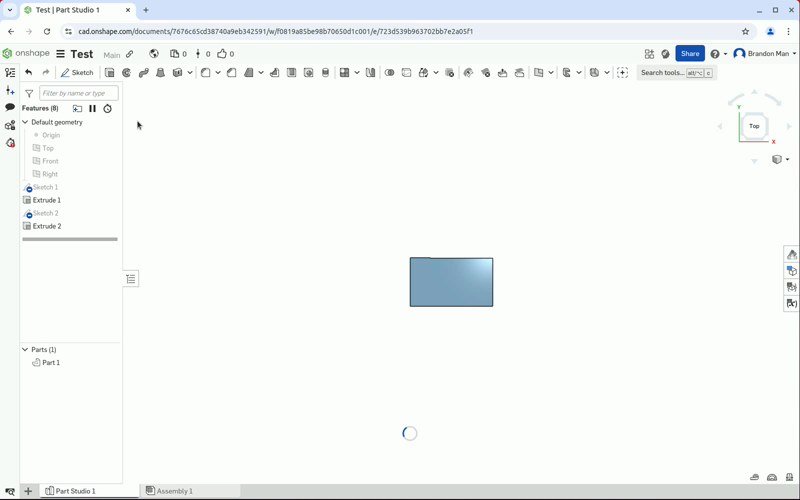
key(shift+h)
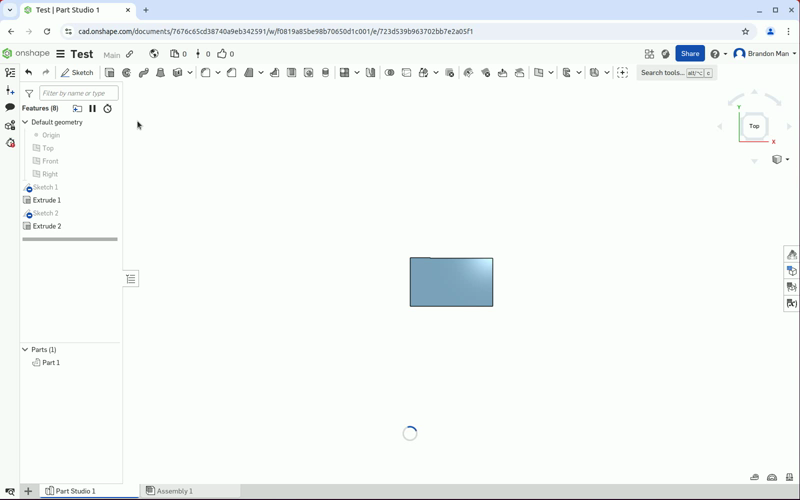
key(shift+h)
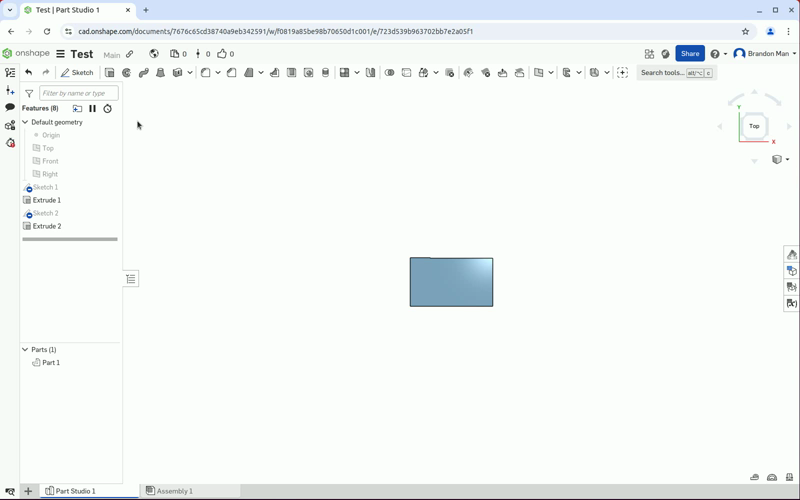
mouse_move(73, 189)
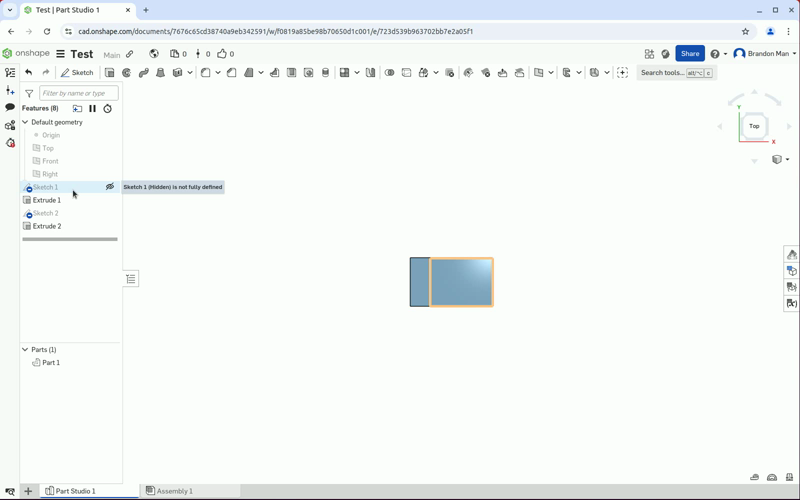
click(73, 189)
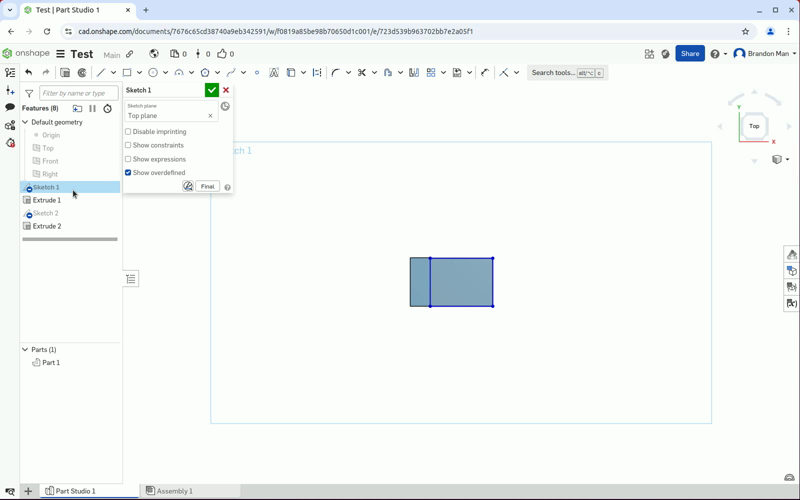
mouse_move(229, 92)
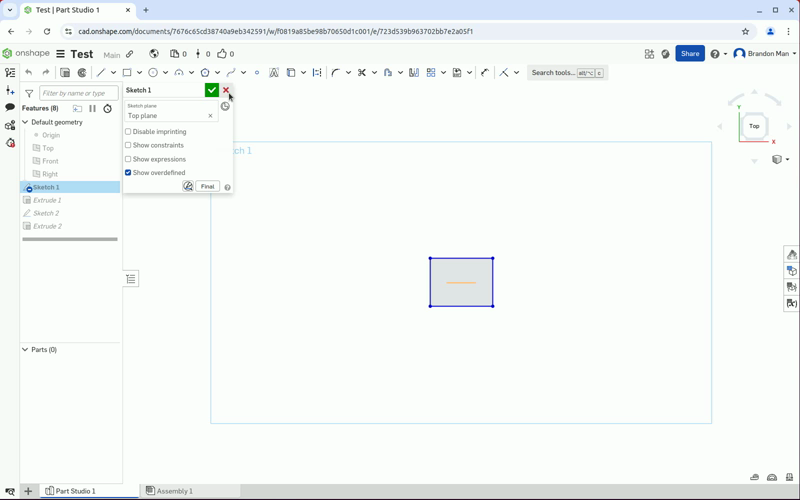
click(229, 92)
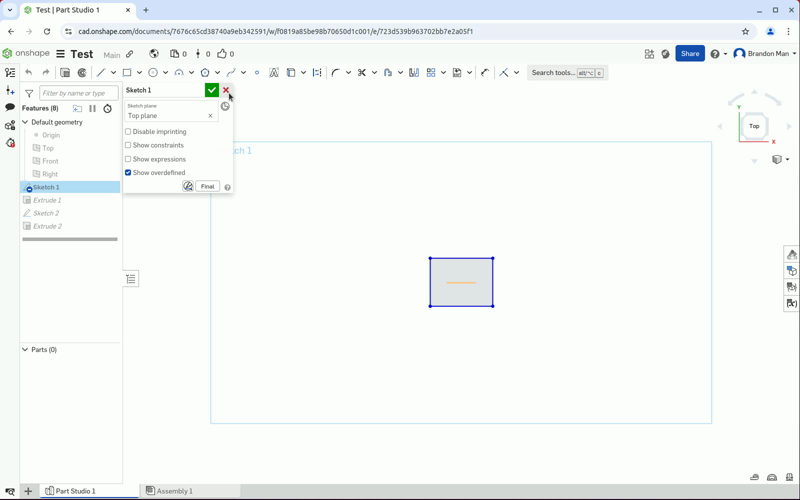
key(shift+s)
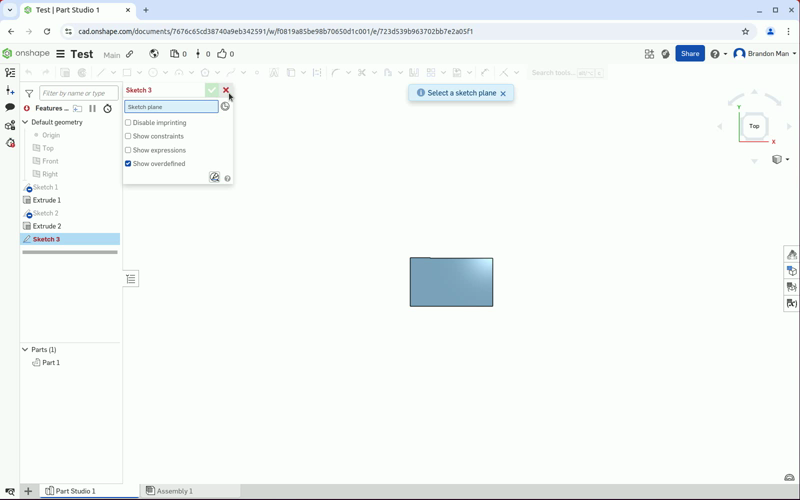
mouse_move(73, 150)
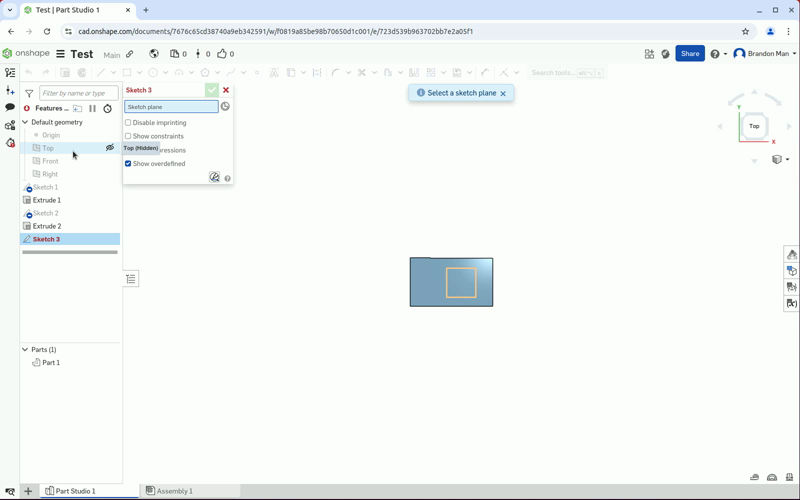
click(73, 150)
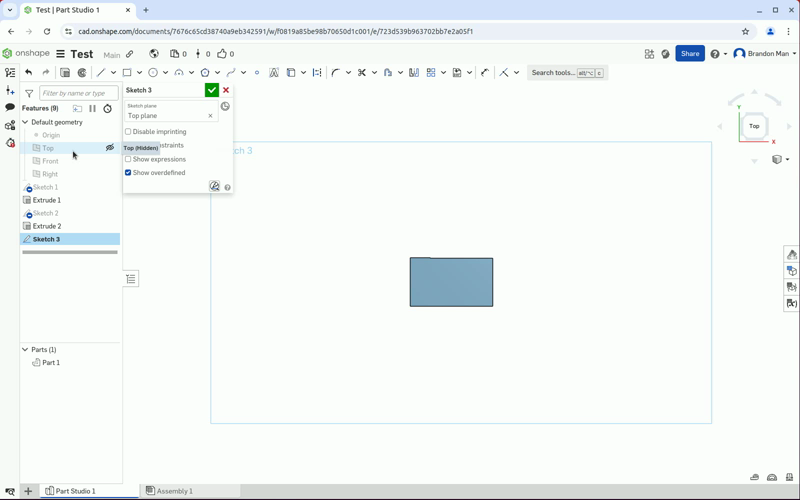
mouse_move(73, 352)
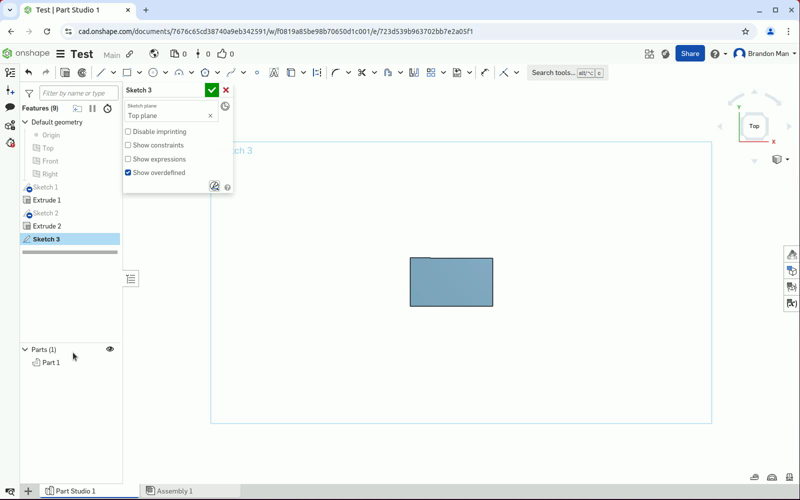
key(y)
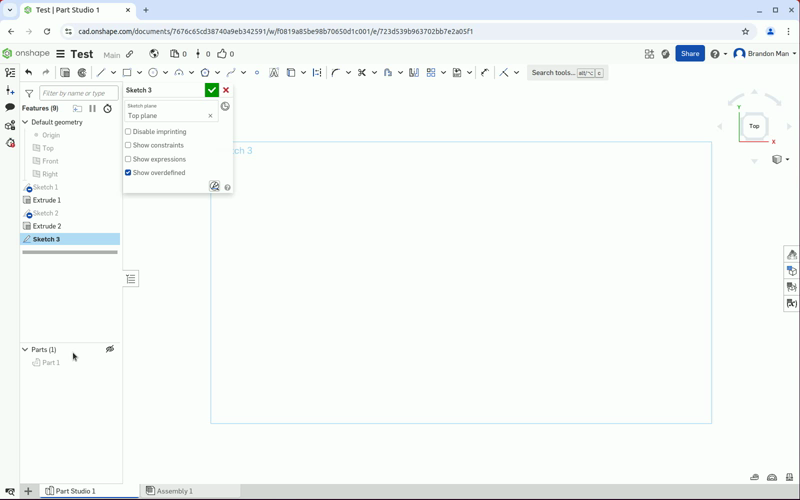
key(l)
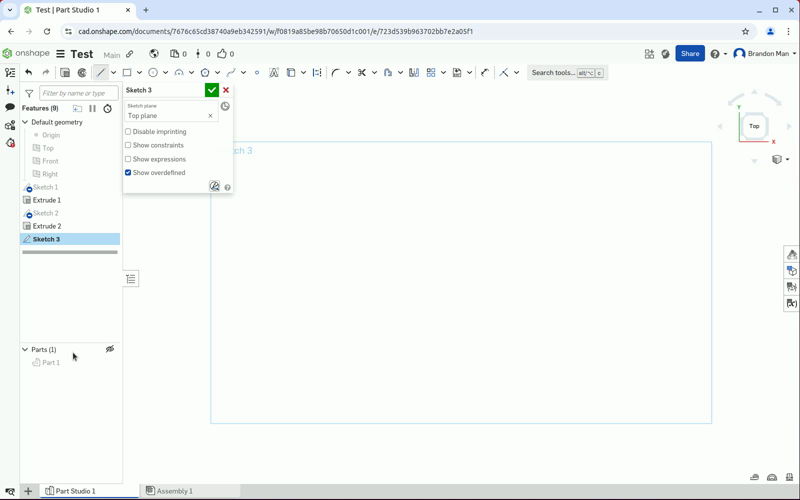
key_down(shift)
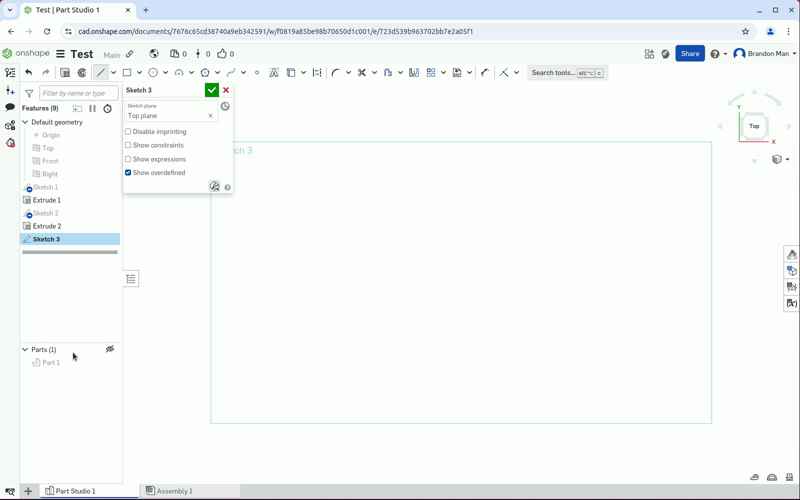
mouse_move(491, 306)
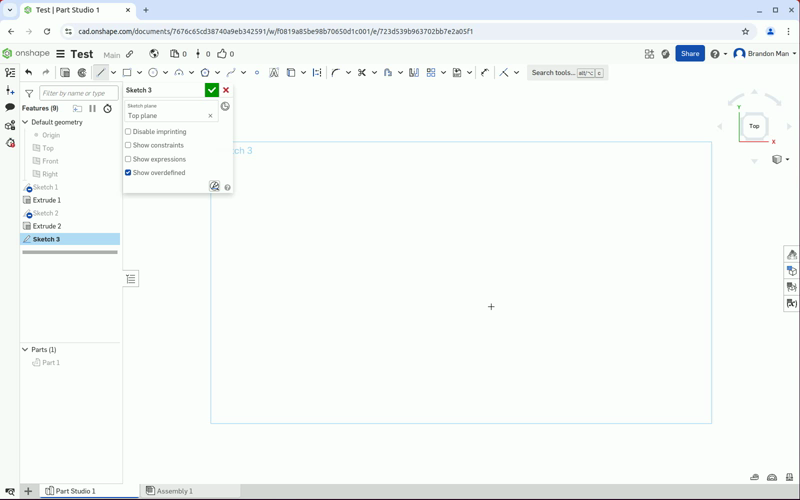
click(491, 306)
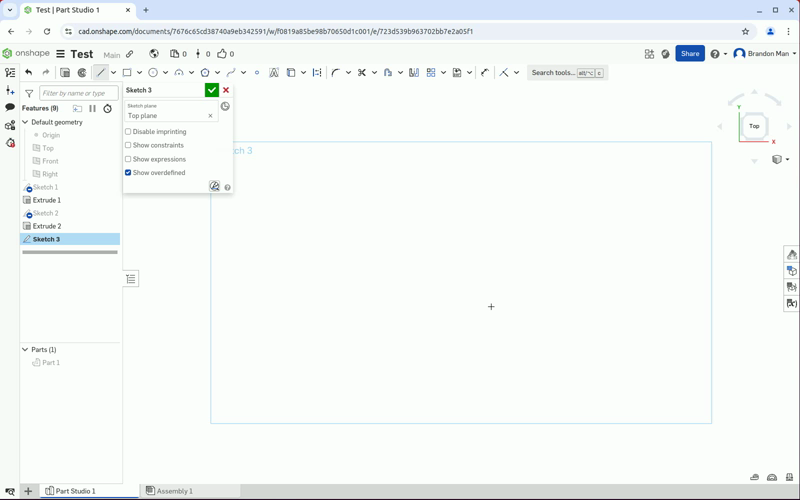
key_up(shift)
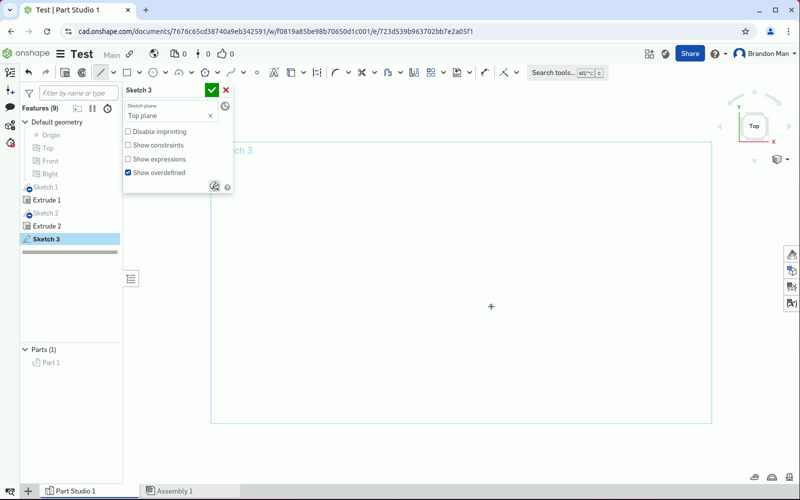
key_down(shift)
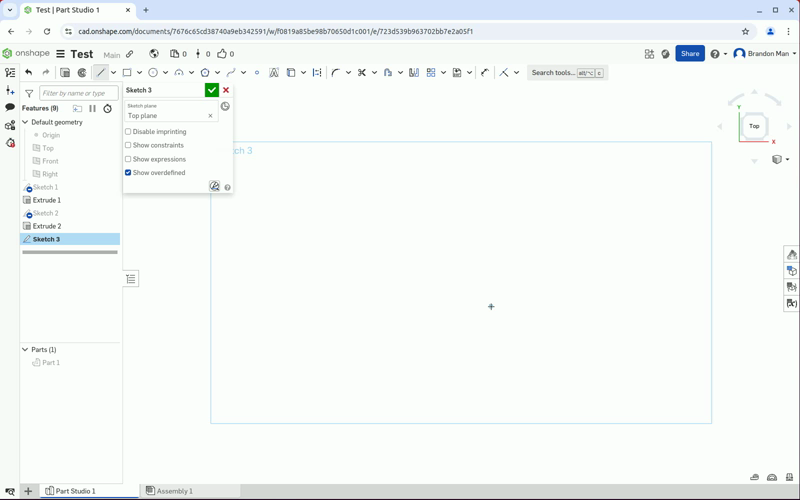
mouse_move(521, 306)
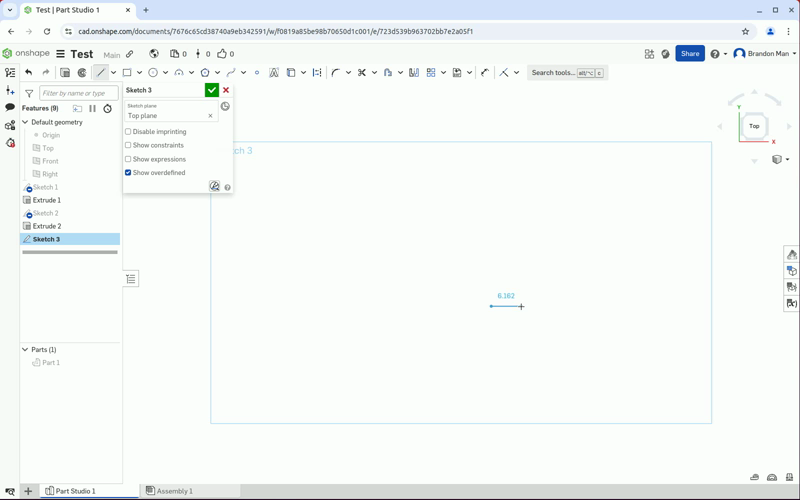
mouse_move(511, 306)
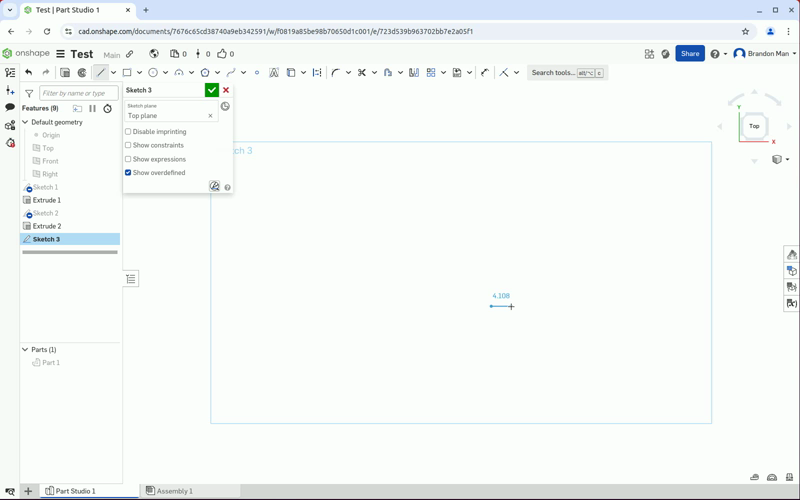
click(511, 306)
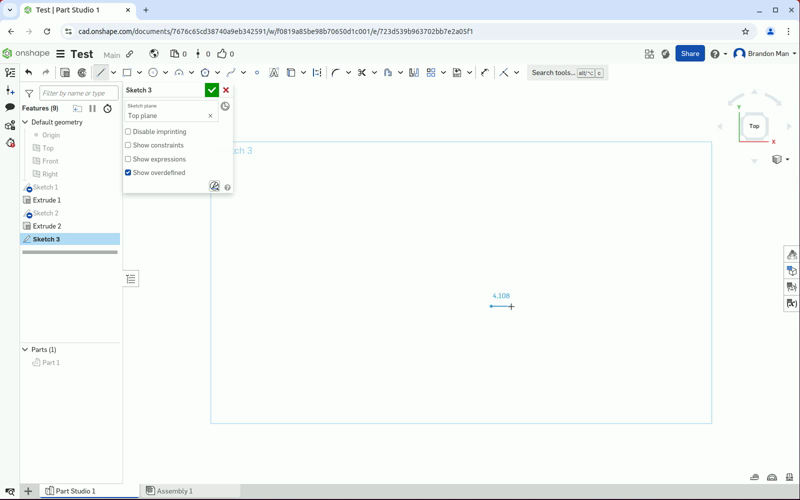
key_up(shift)
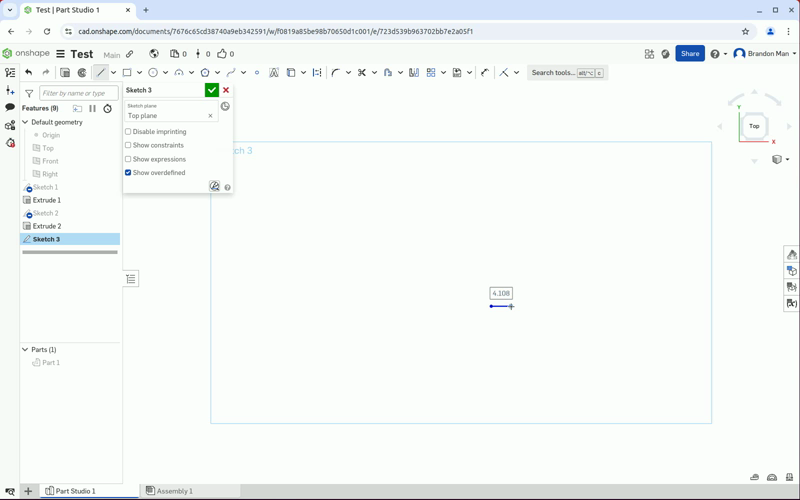
key_down(shift)
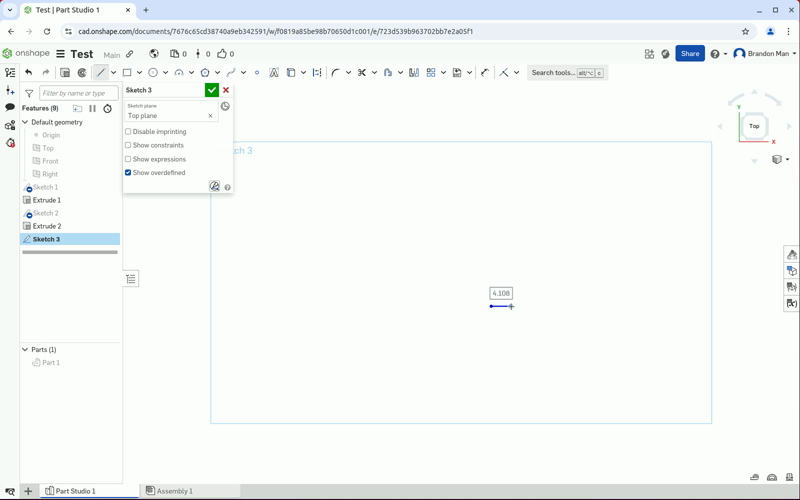
mouse_move(541, 306)
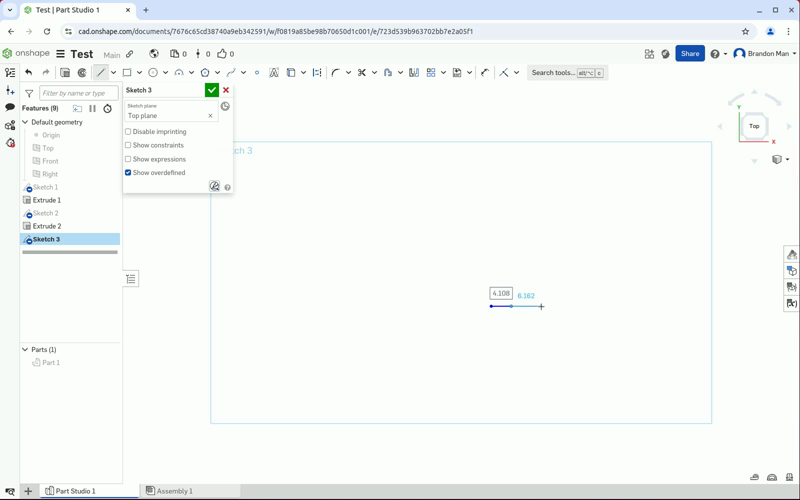
mouse_move(511, 257)
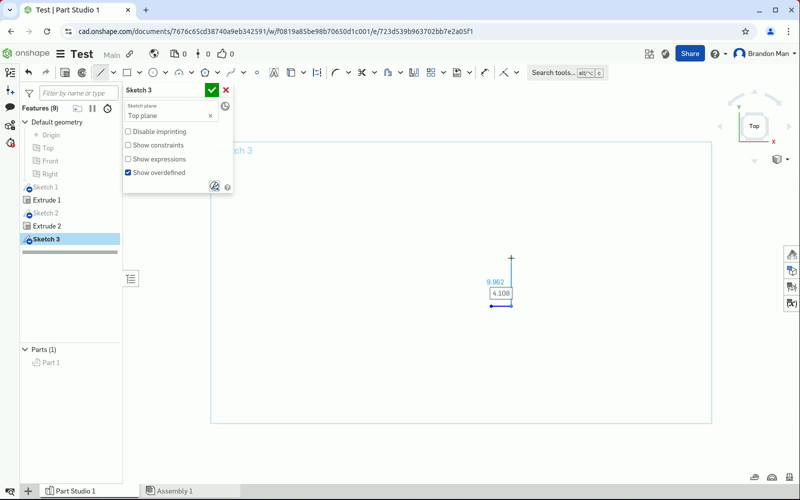
click(511, 257)
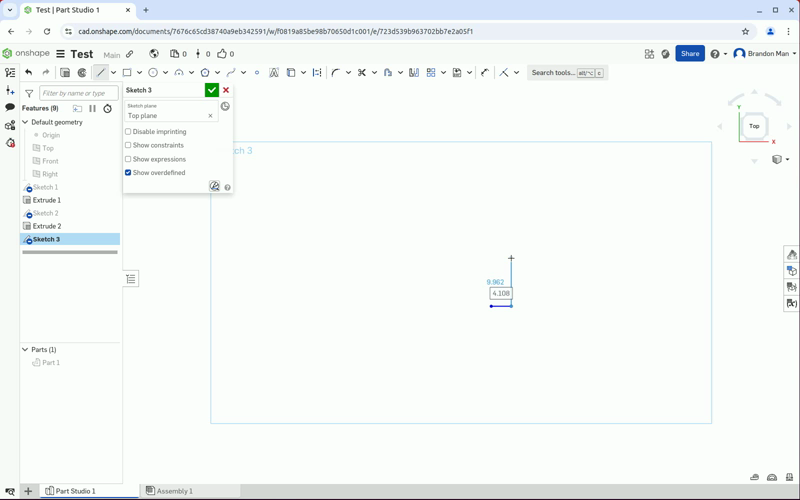
key_up(shift)
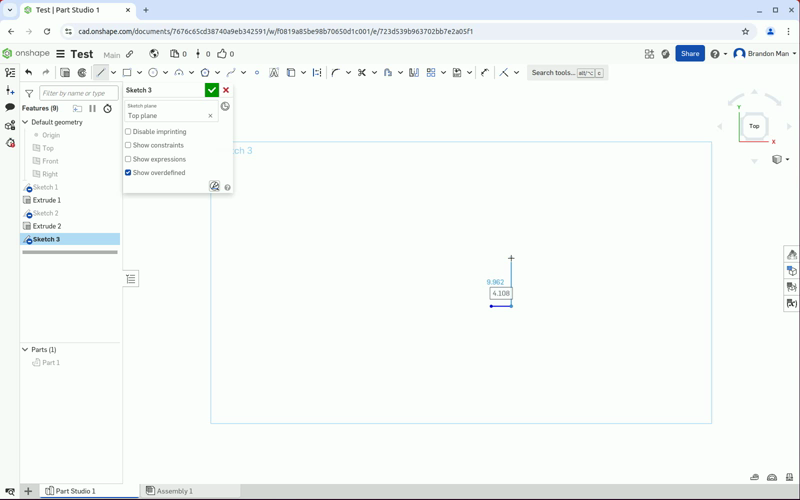
key_down(shift)
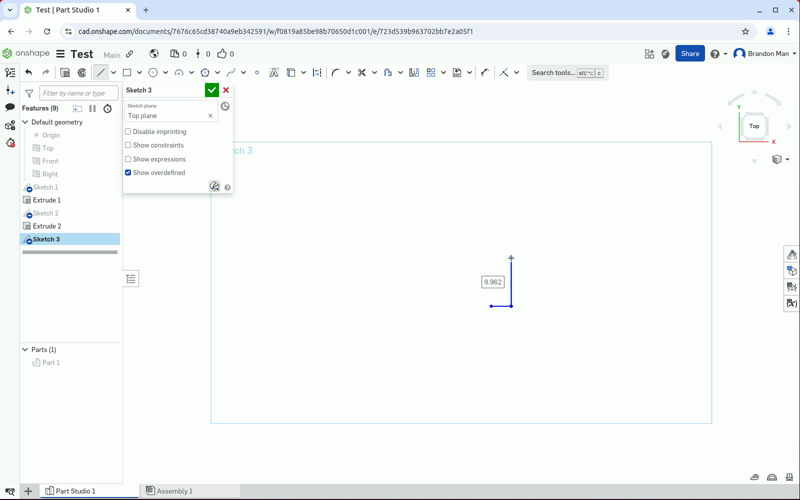
mouse_move(541, 257)
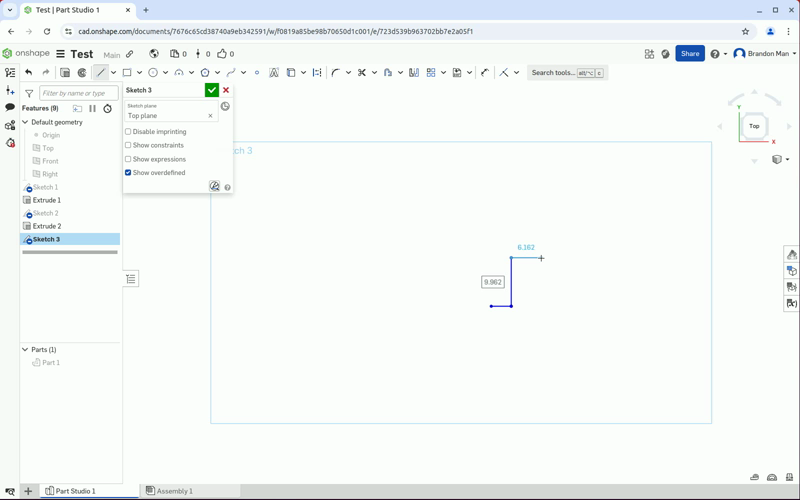
mouse_move(491, 257)
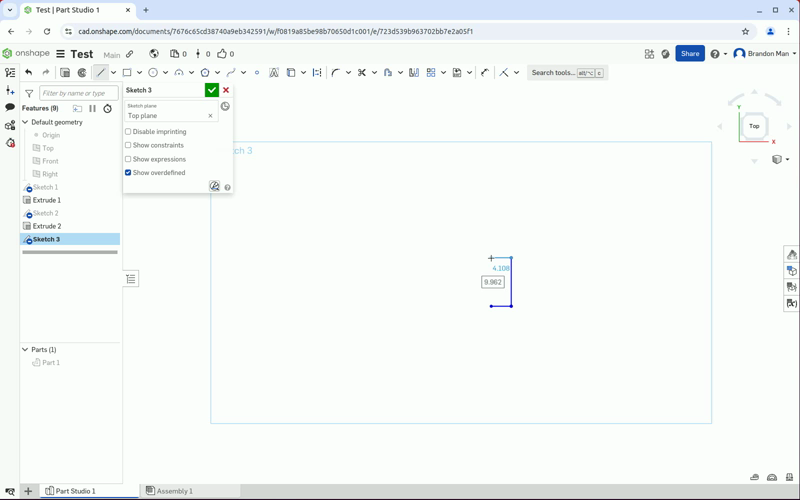
click(491, 257)
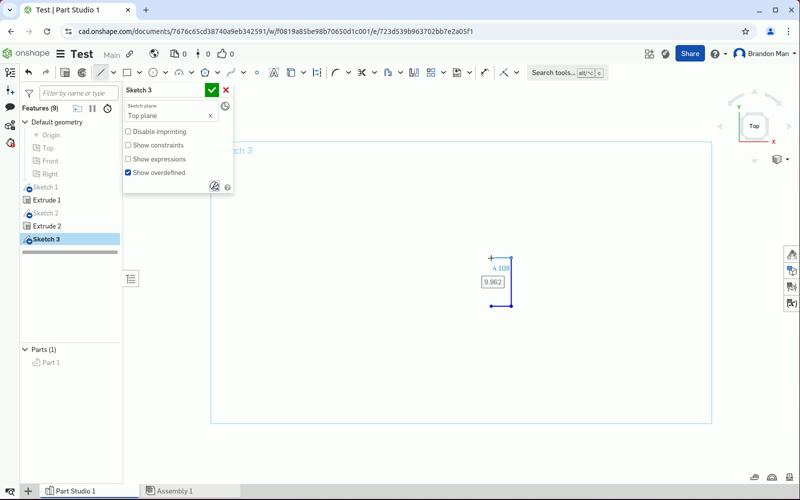
key_up(shift)
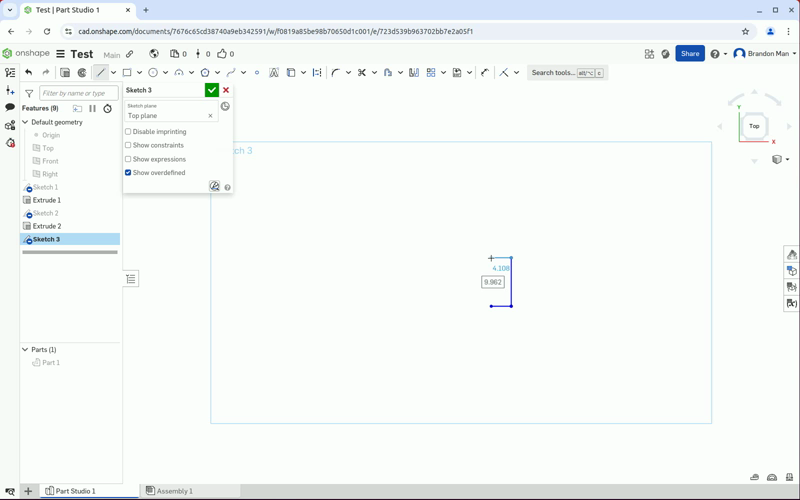
mouse_move(521, 257)
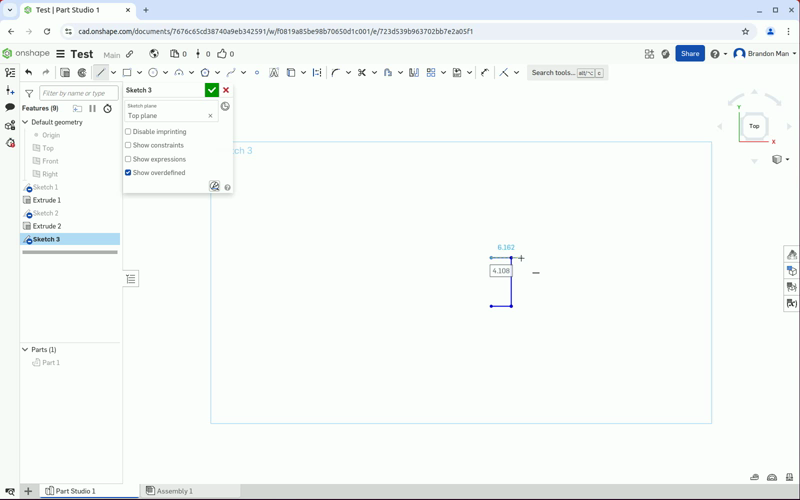
key_down(shift)
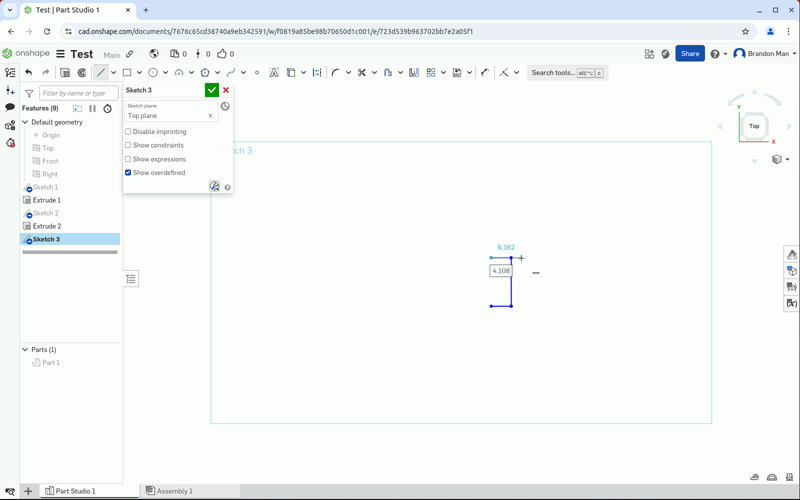
mouse_move(491, 306)
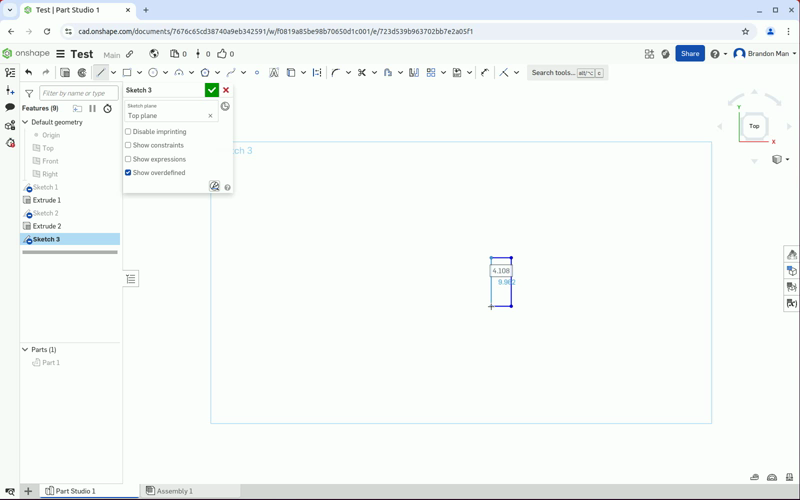
key_up(shift)
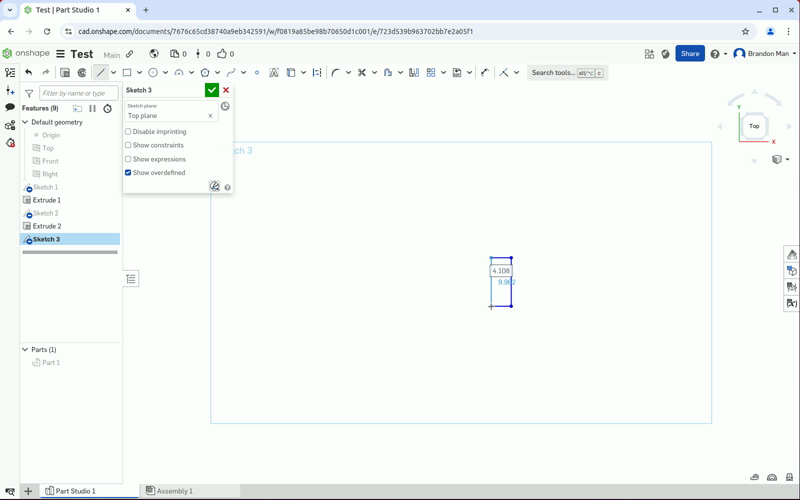
click(491, 306)
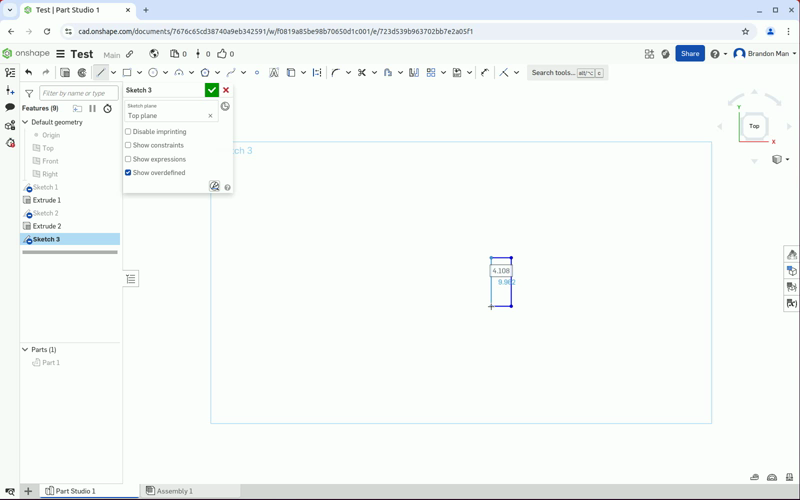
key(esc)
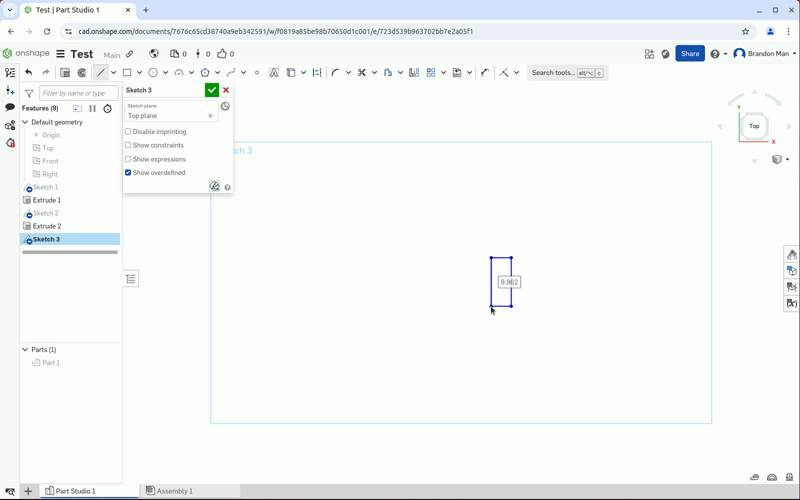
mouse_move(504, 287)
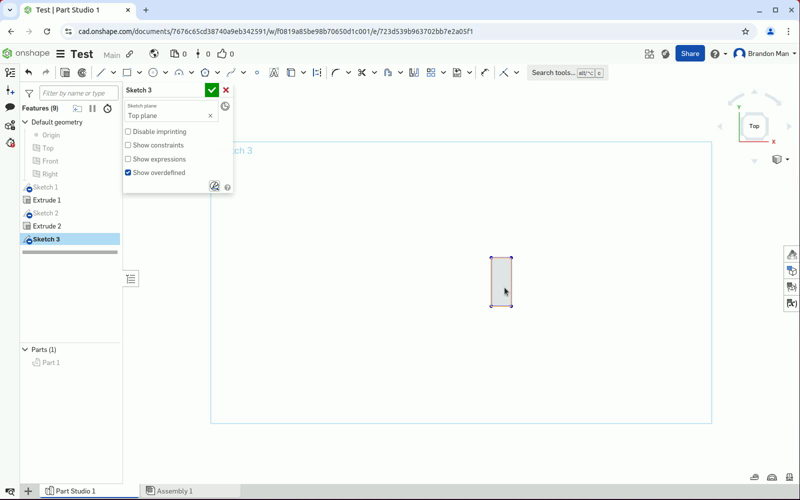
scroll(6)
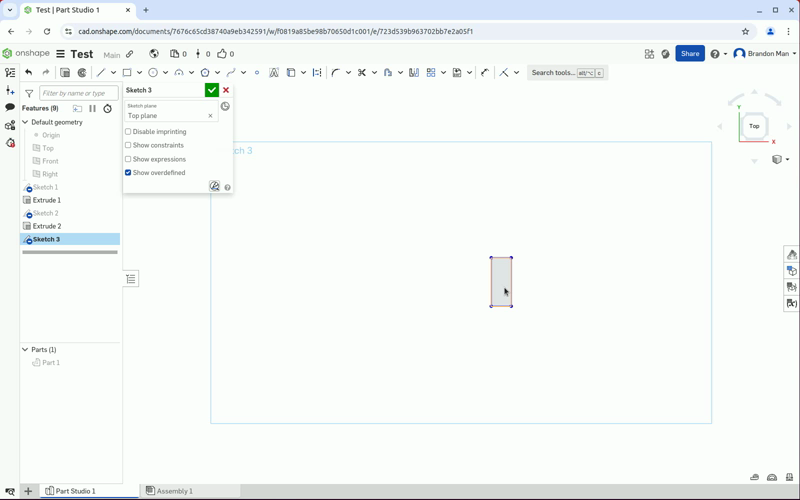
scroll(6)
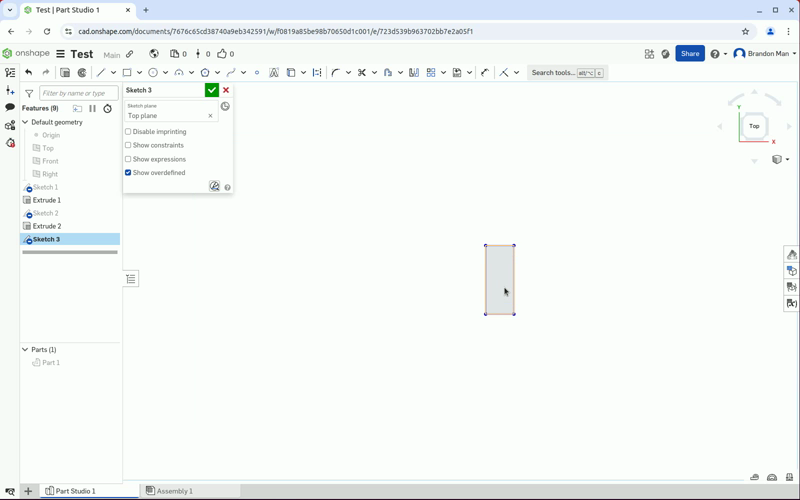
scroll(6)
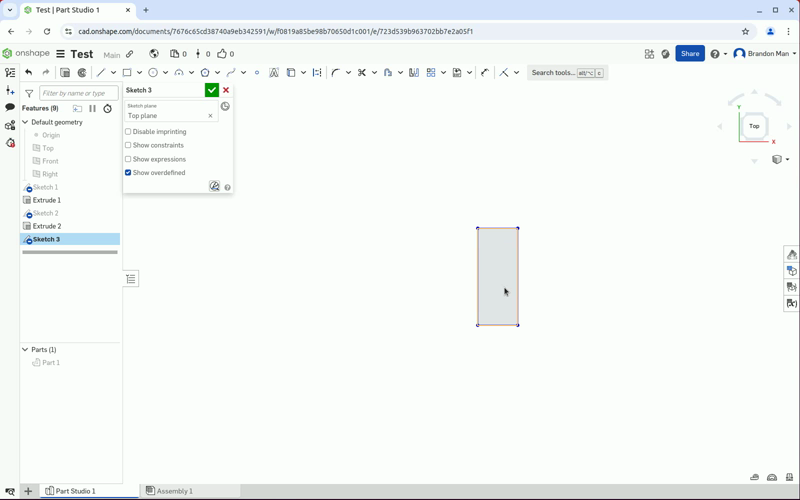
scroll(6)
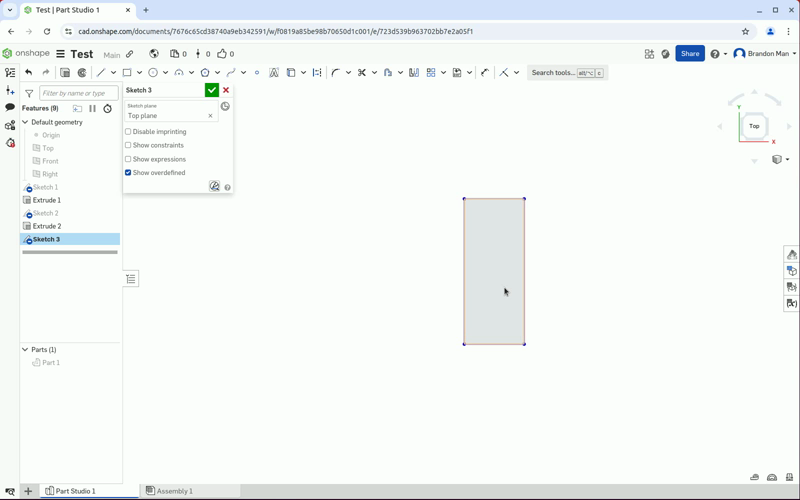
scroll(6)
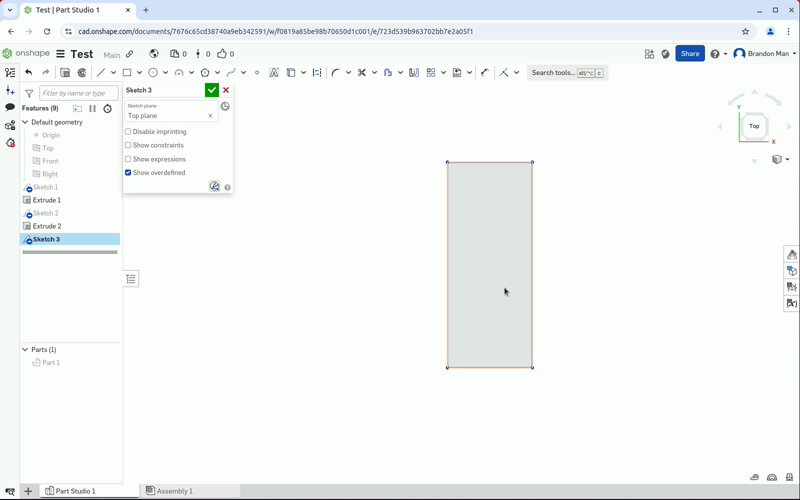
scroll(6)
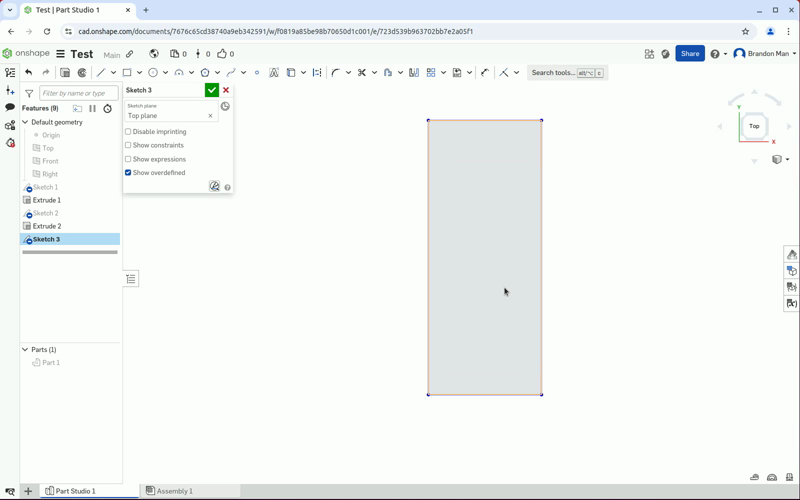
scroll(6)
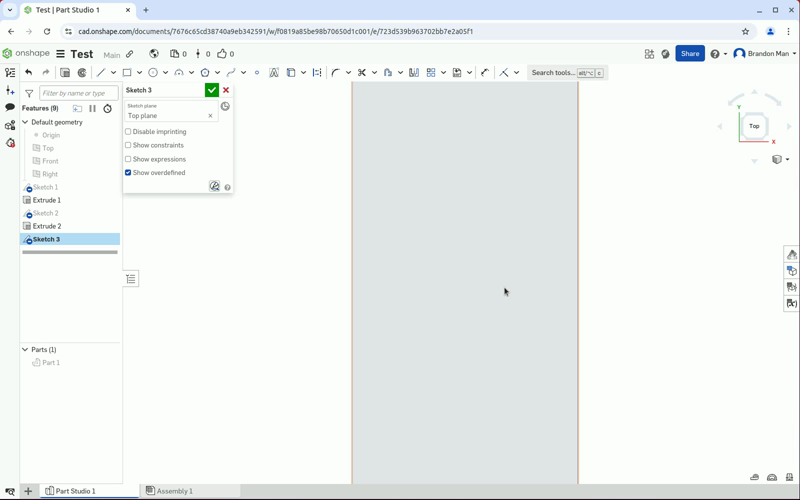
click(504, 287)
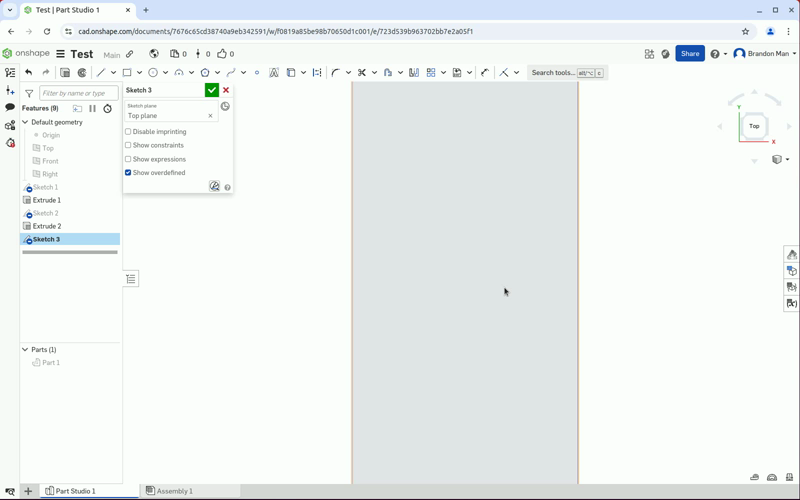
scroll(-6)
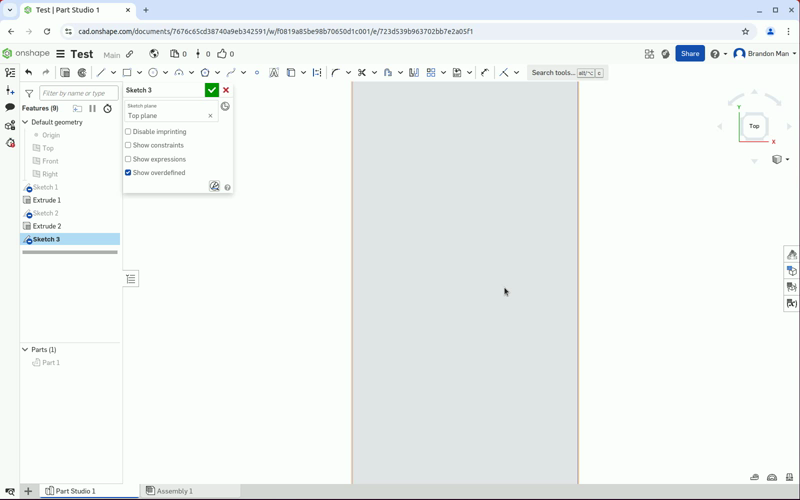
scroll(-6)
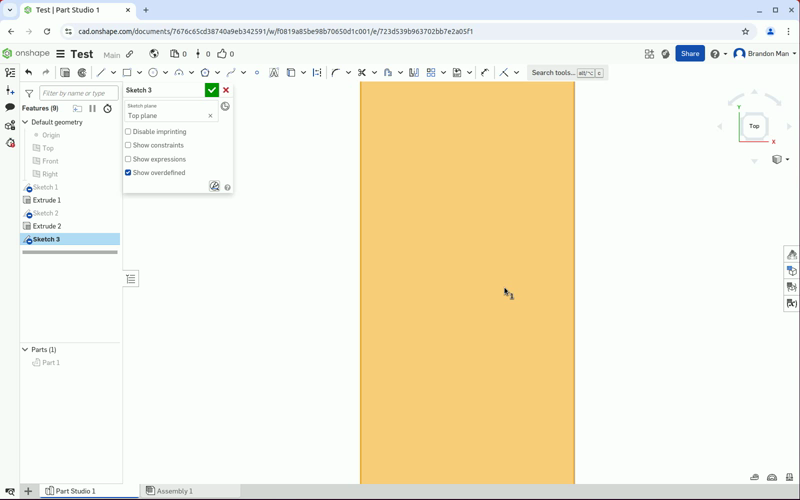
scroll(-6)
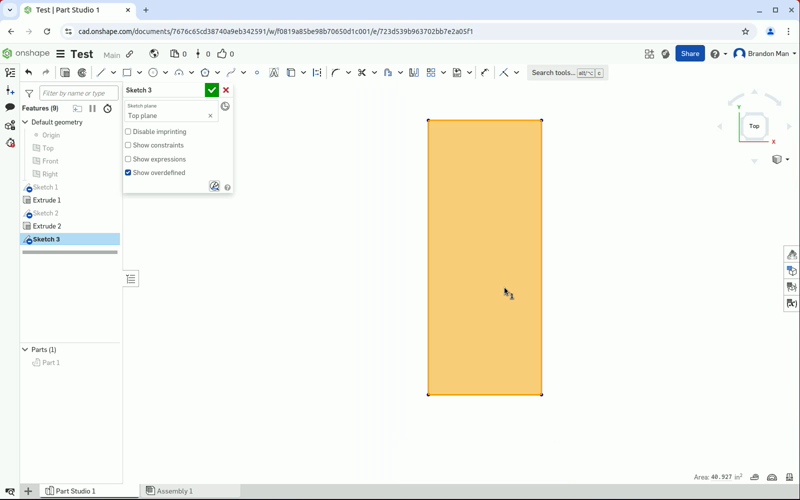
scroll(-6)
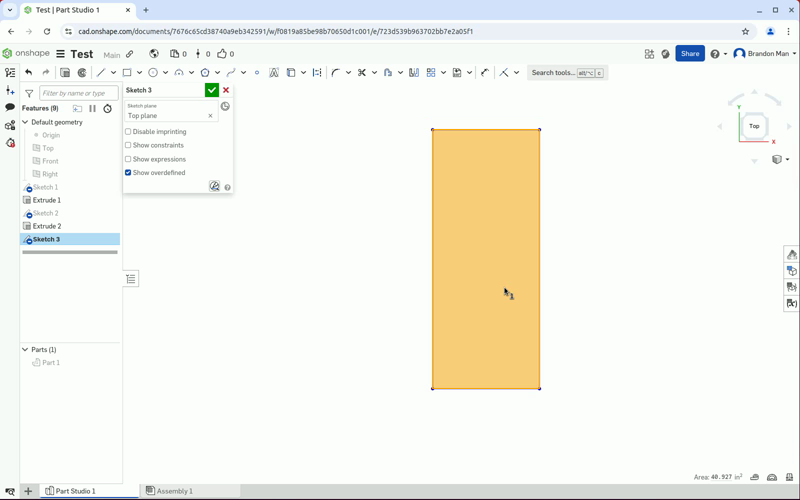
scroll(-6)
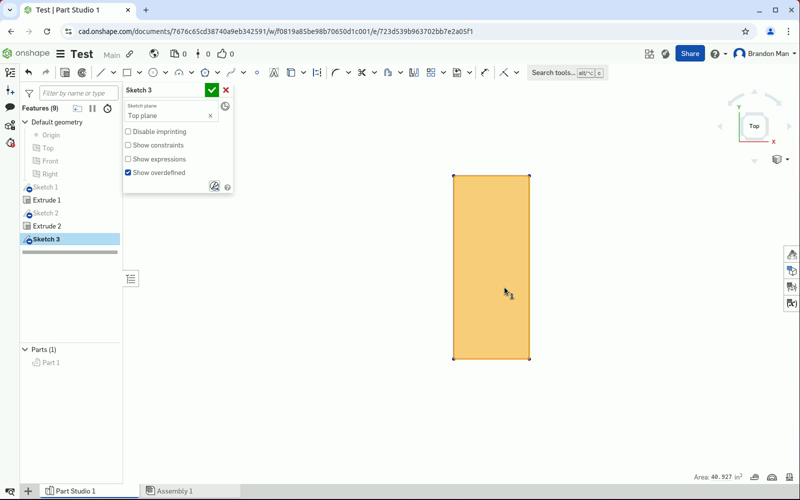
scroll(-6)
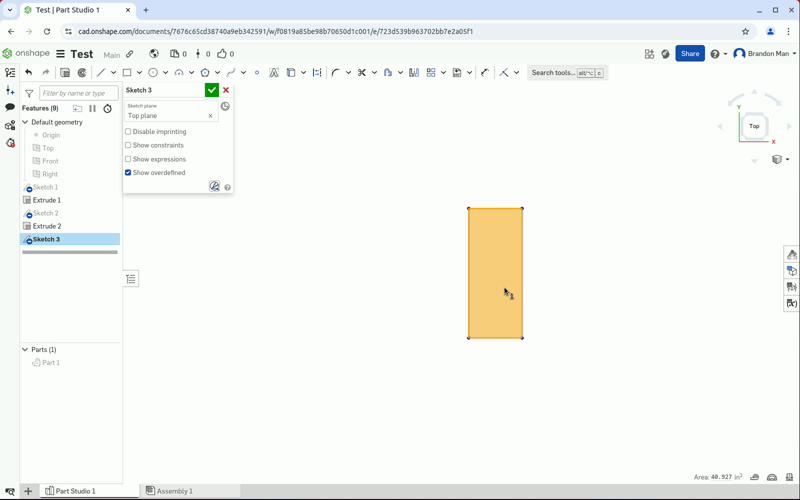
scroll(-6)
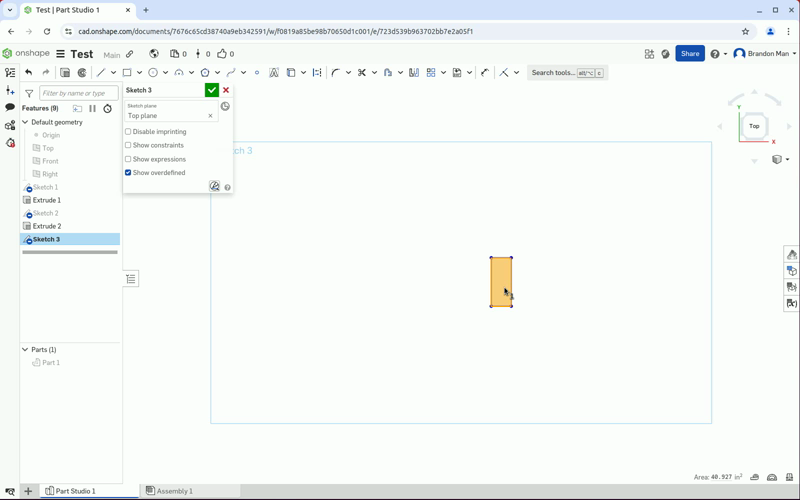
mouse_move(73, 352)
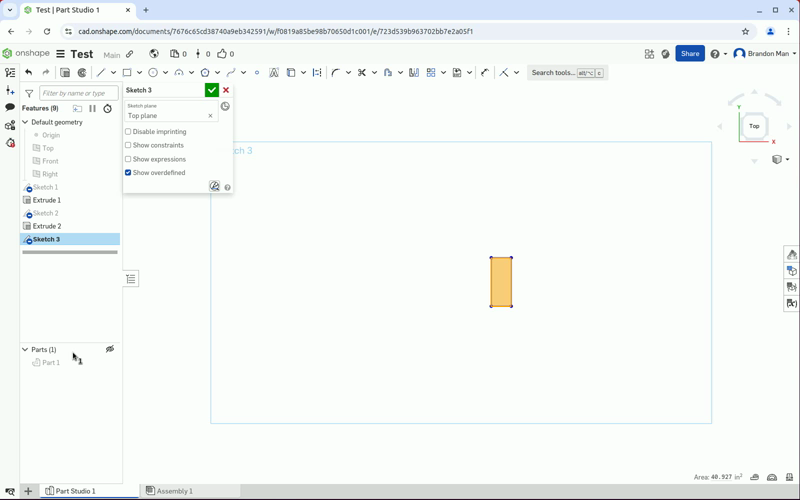
key(shift+y)
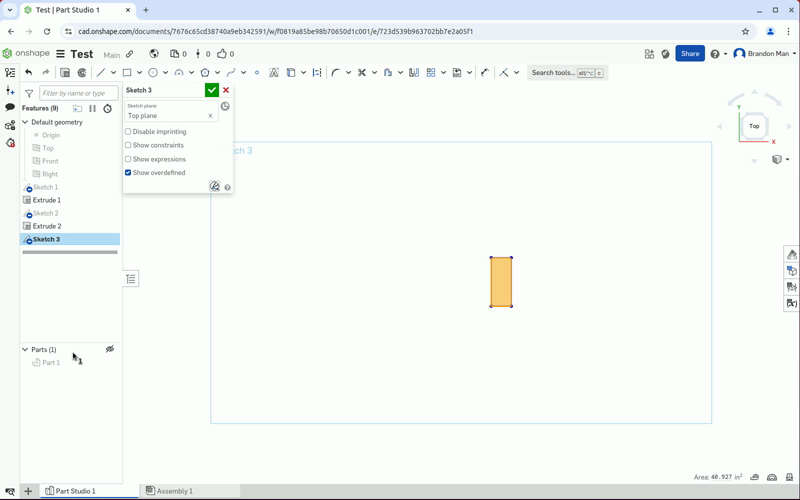
key(shift+e)
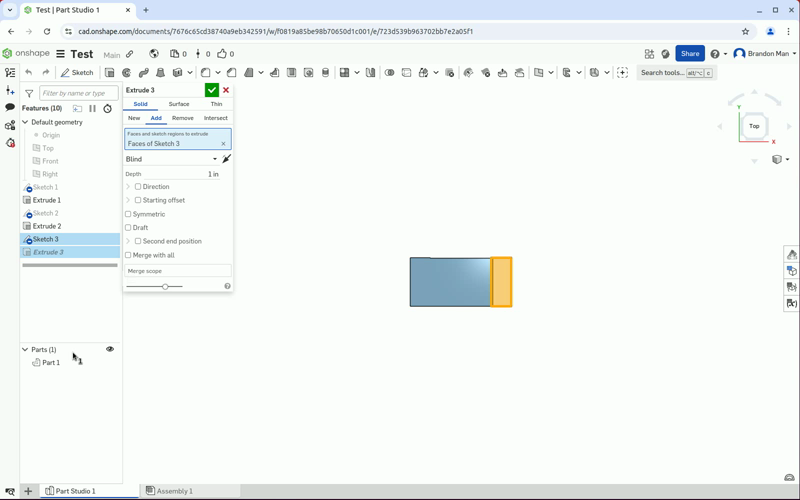
mouse_move(143, 106)
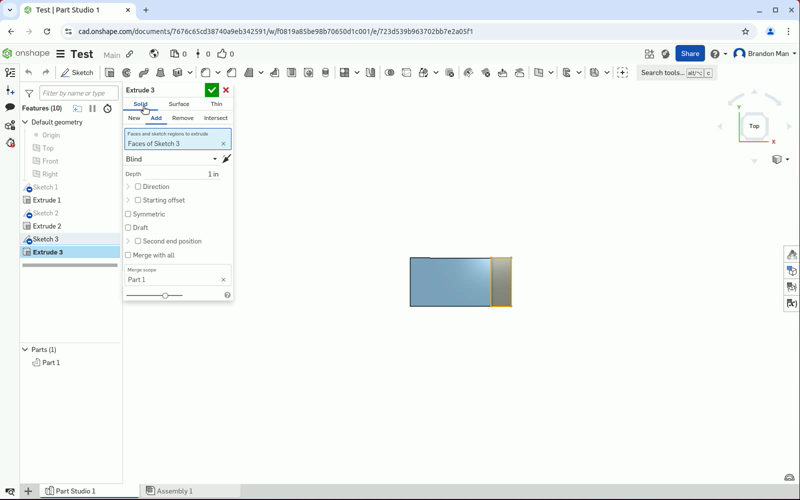
click(143, 106)
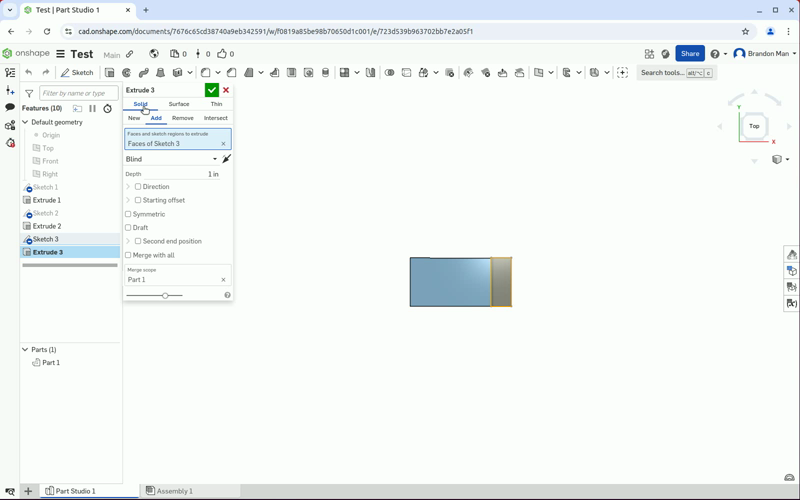
mouse_move(137, 120)
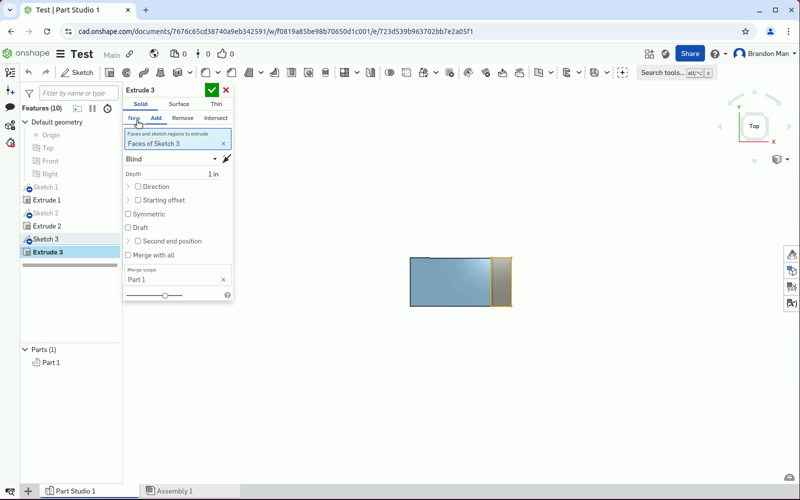
click(137, 120)
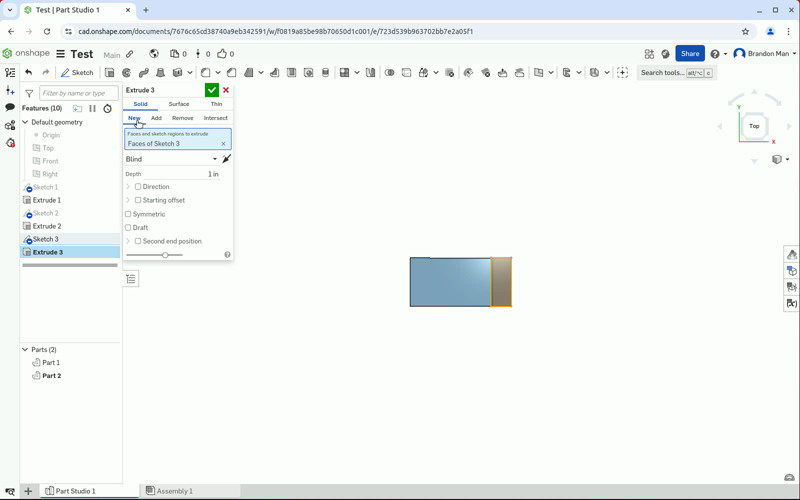
key(tab, 4)
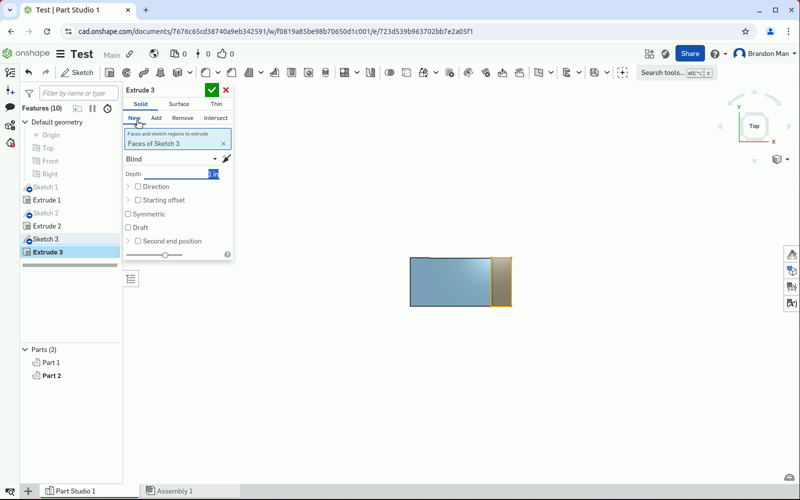
text(-0.241)
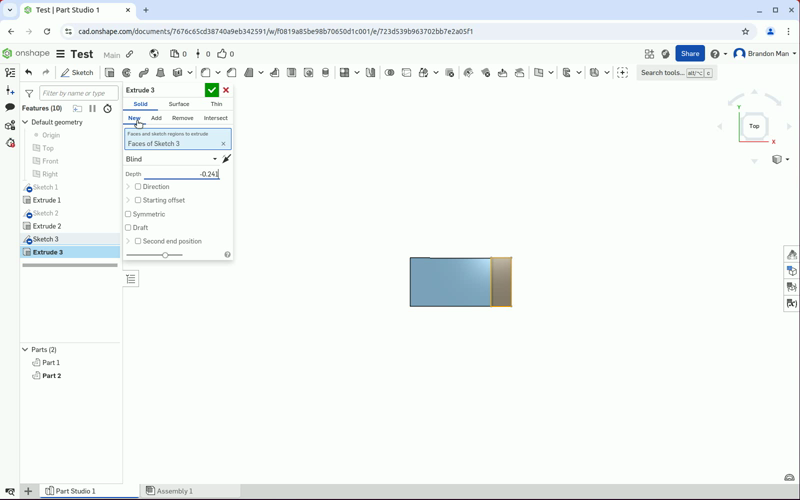
key(enter)
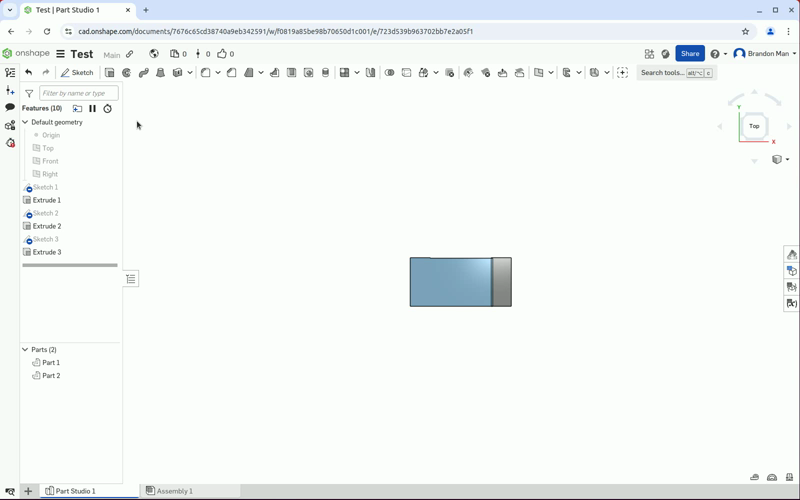
key(shift+h)
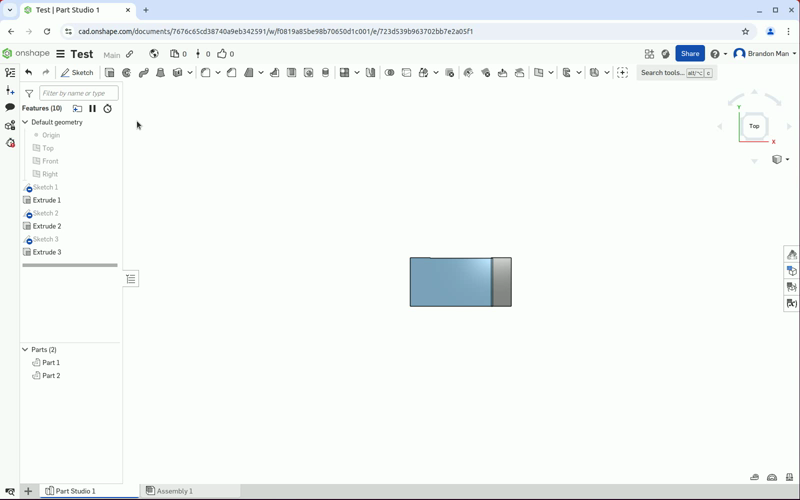
key(shift+h)
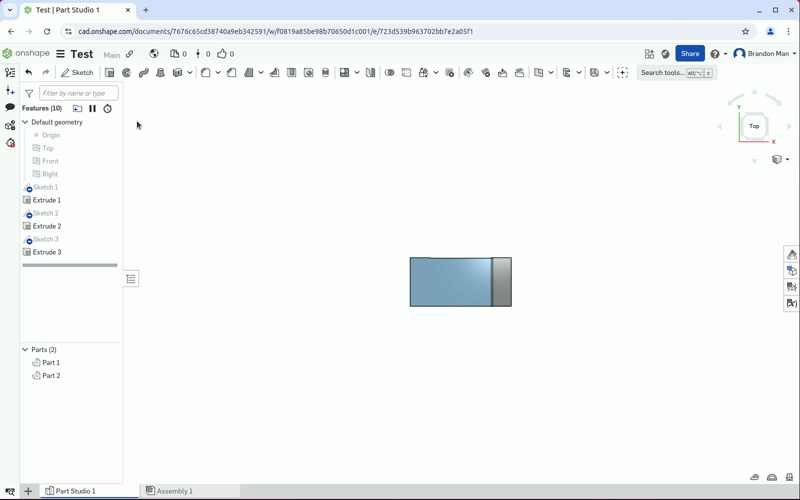
mouse_move(73, 189)
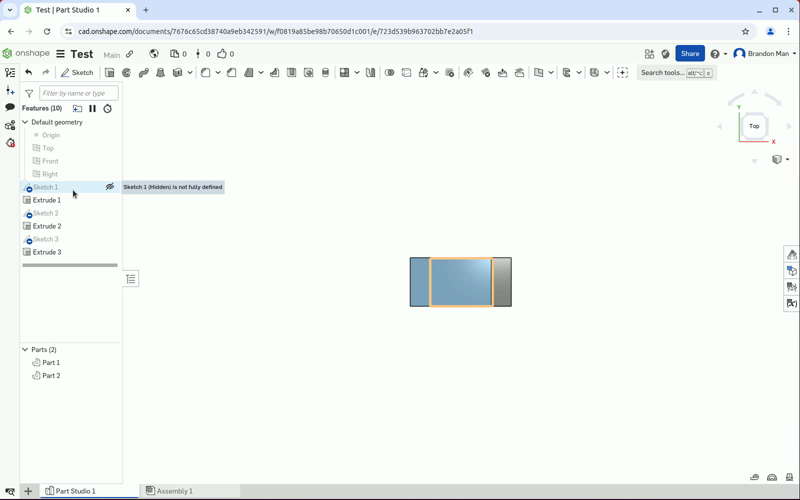
click(73, 189)
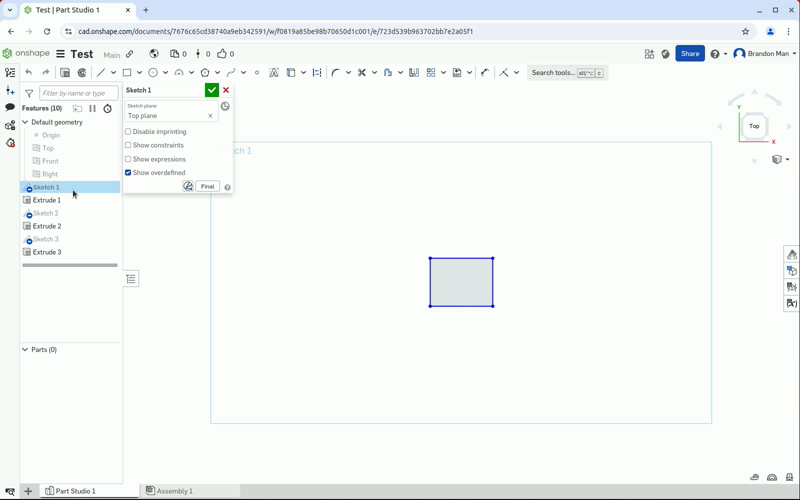
mouse_move(229, 92)
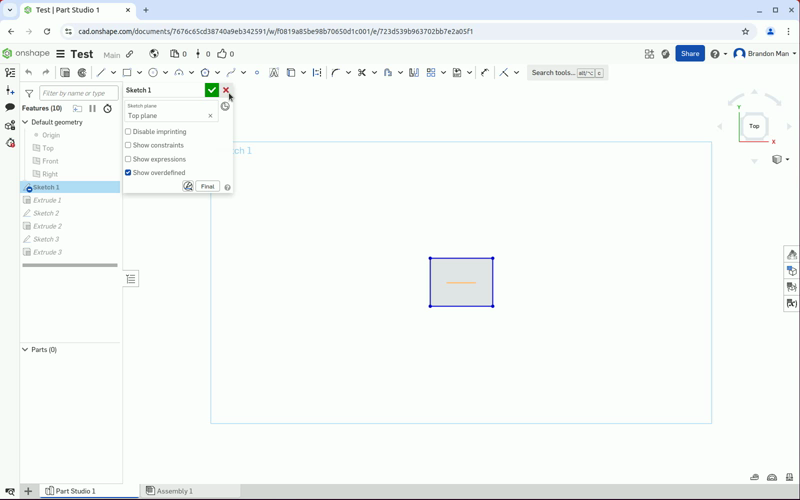
click(229, 92)
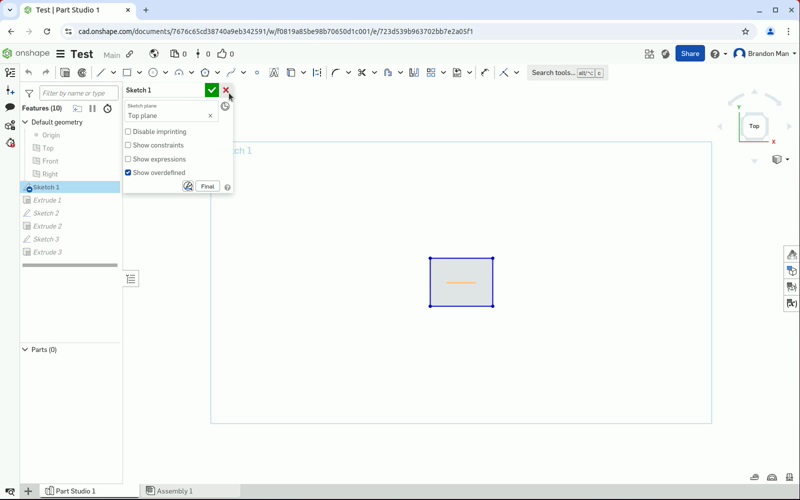
key(shift+s)
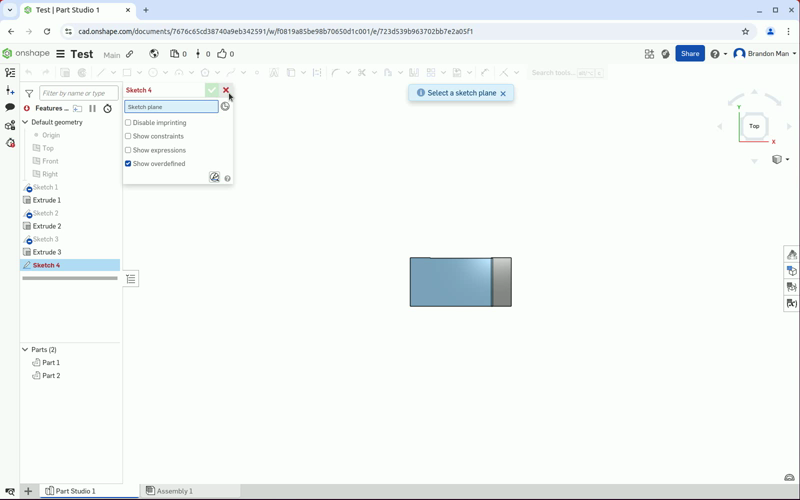
mouse_move(73, 150)
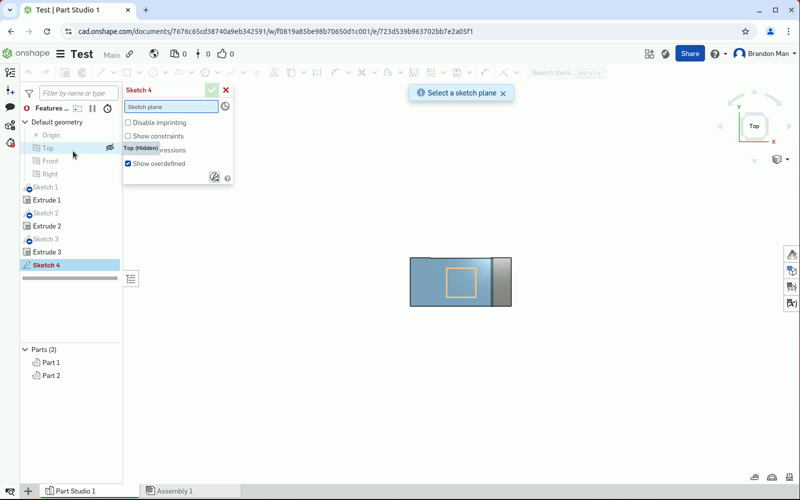
click(73, 150)
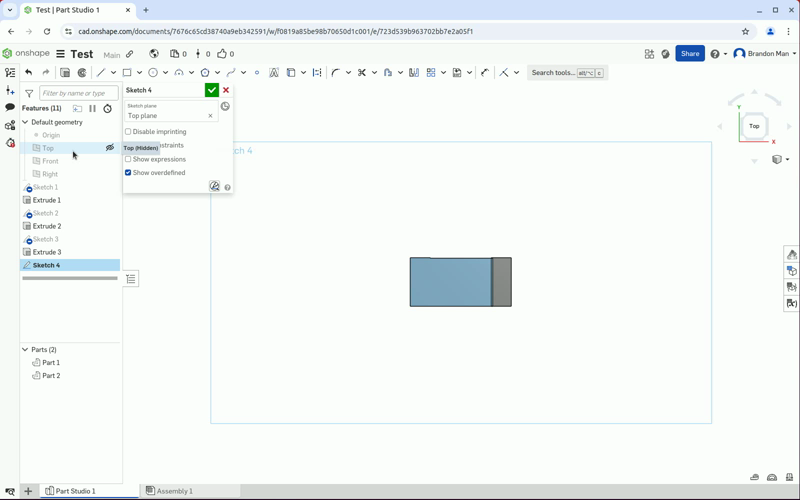
mouse_move(73, 352)
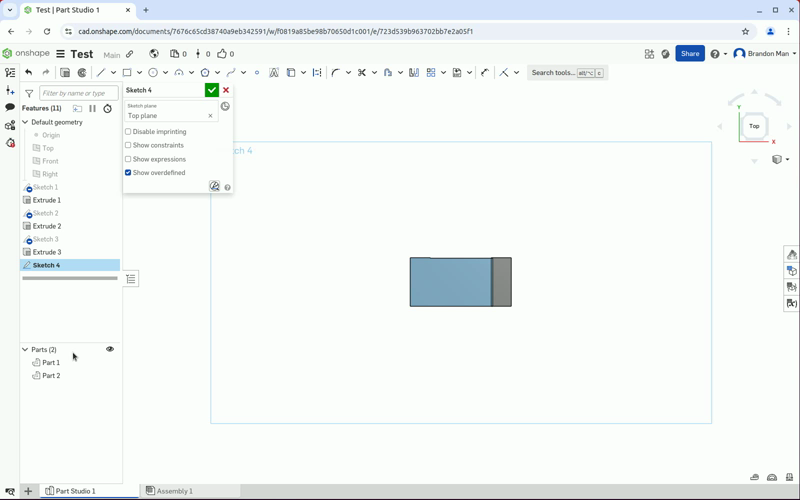
key(y)
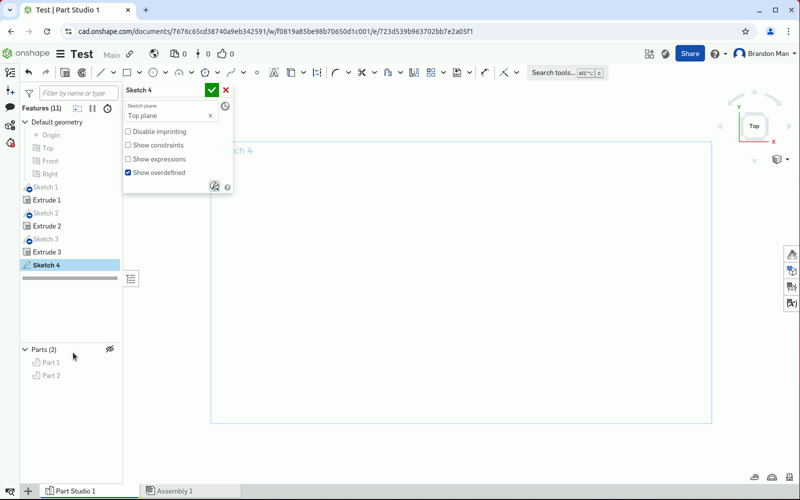
key(l)
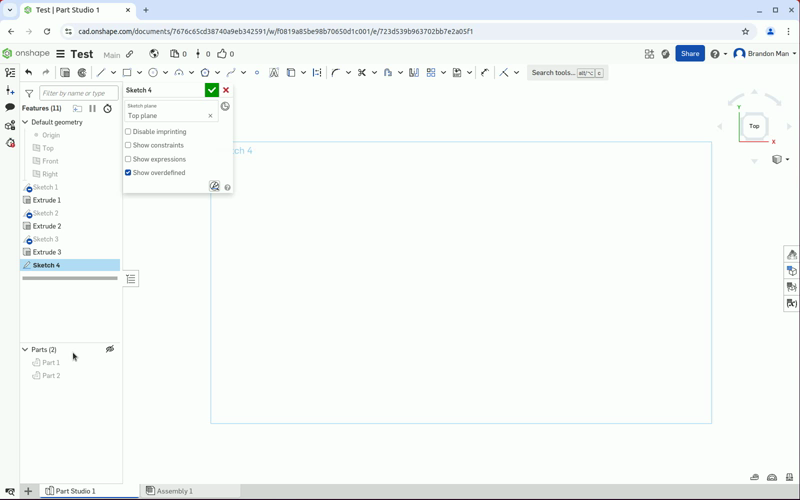
key_down(shift)
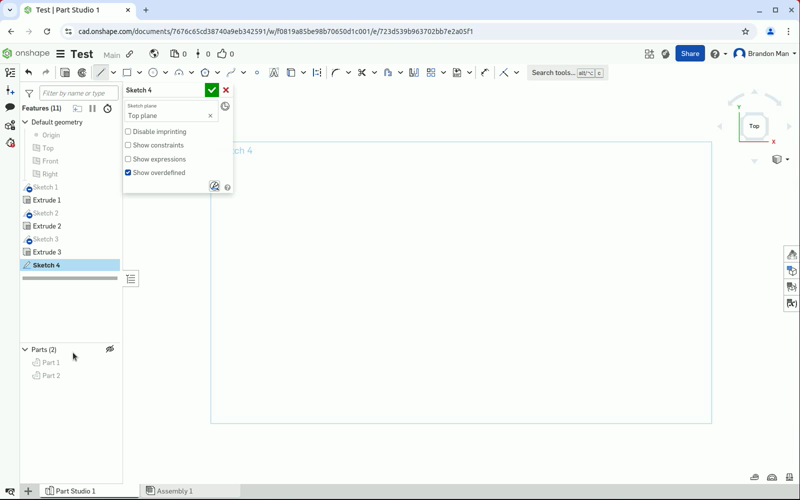
mouse_move(511, 306)
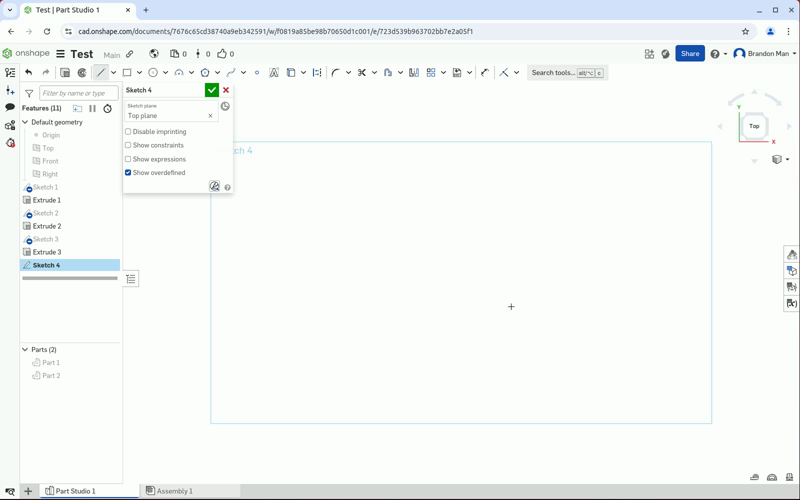
click(511, 306)
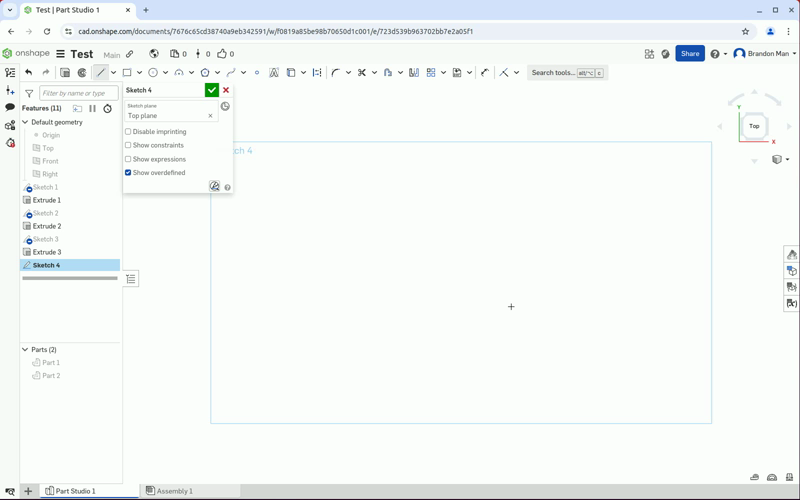
key_up(shift)
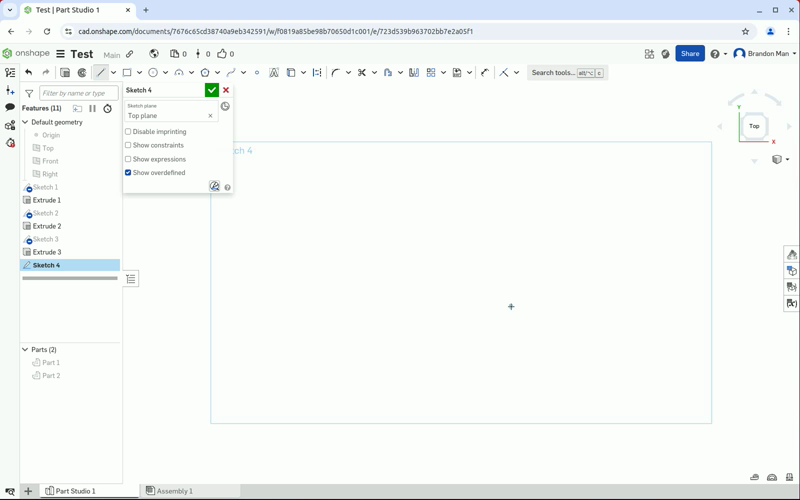
key_down(shift)
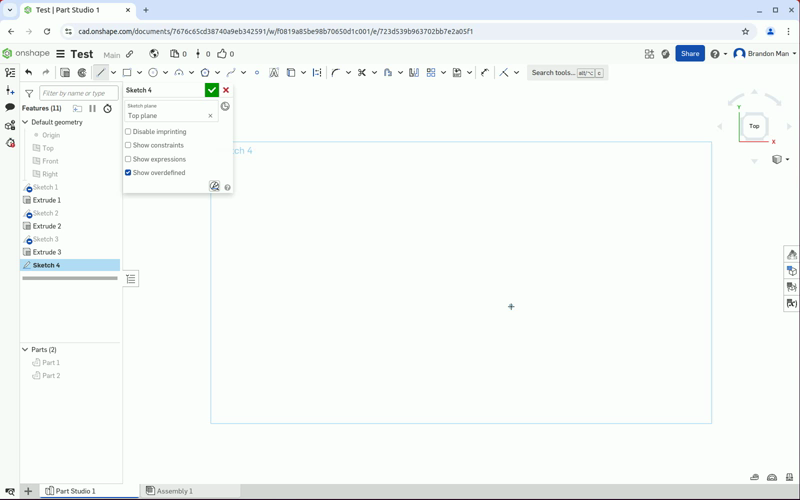
mouse_move(573, 306)
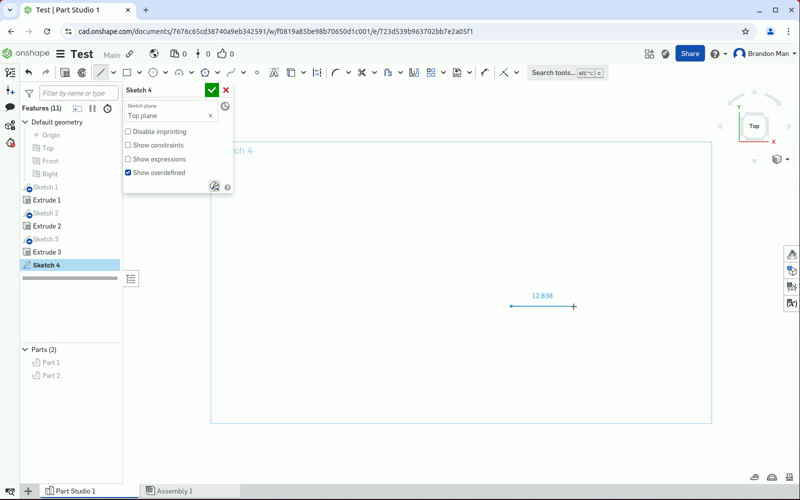
click(573, 306)
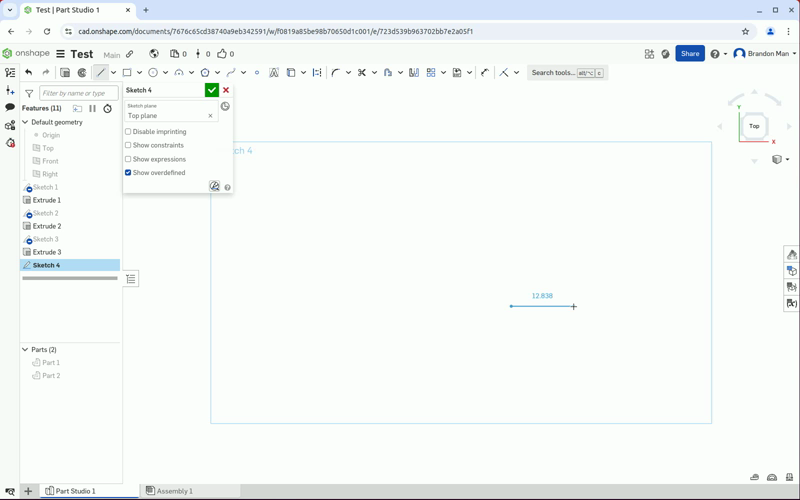
key_up(shift)
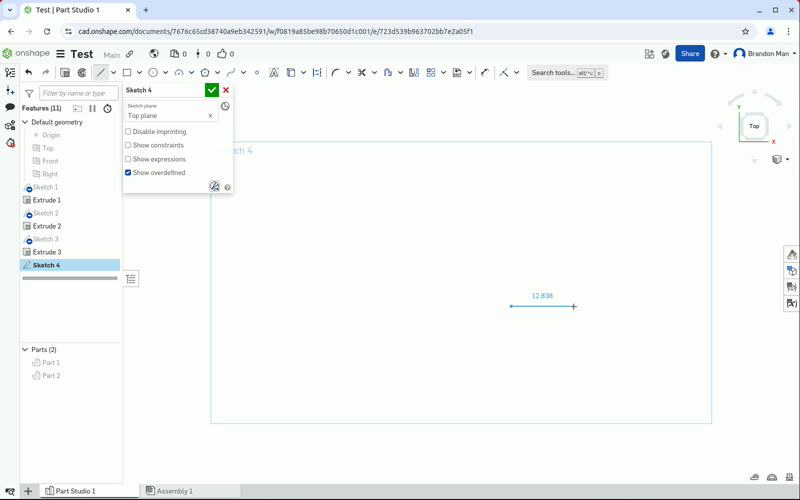
key_down(shift)
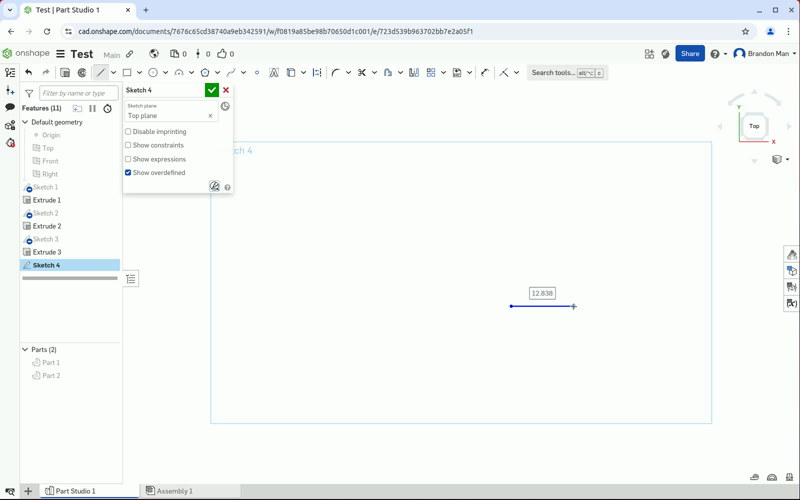
mouse_move(589, 306)
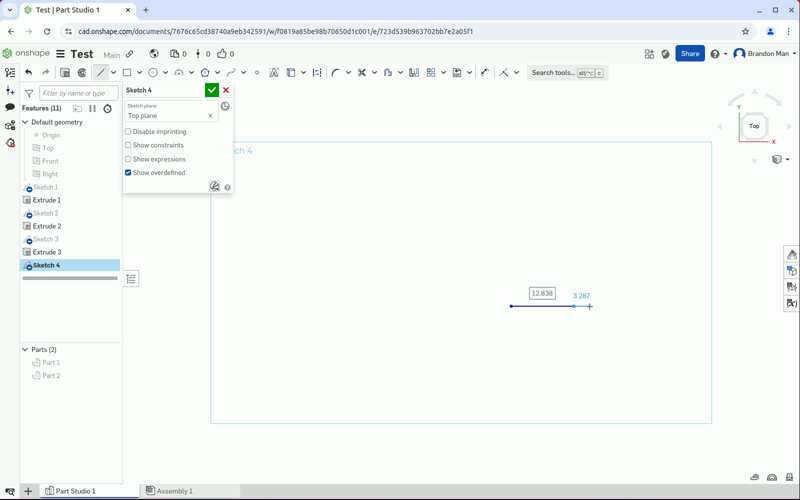
mouse_move(573, 258)
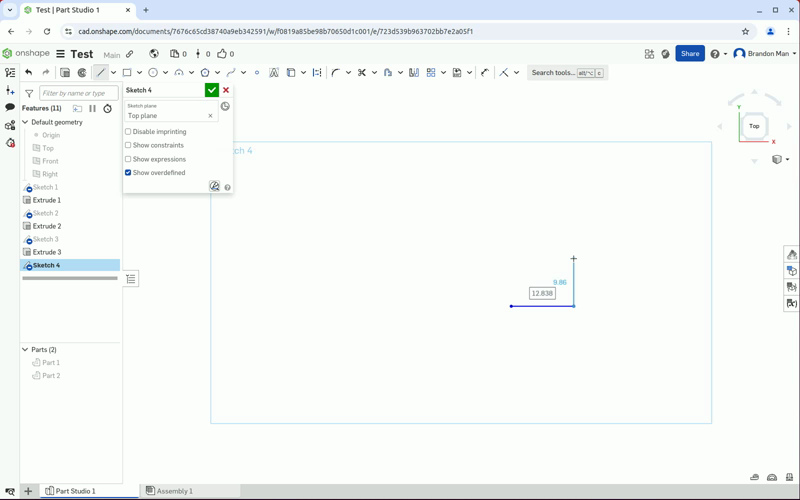
click(573, 258)
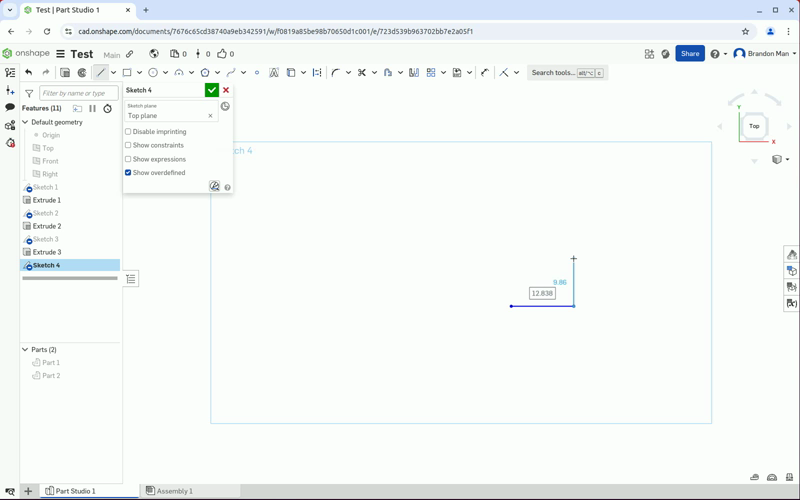
key_up(shift)
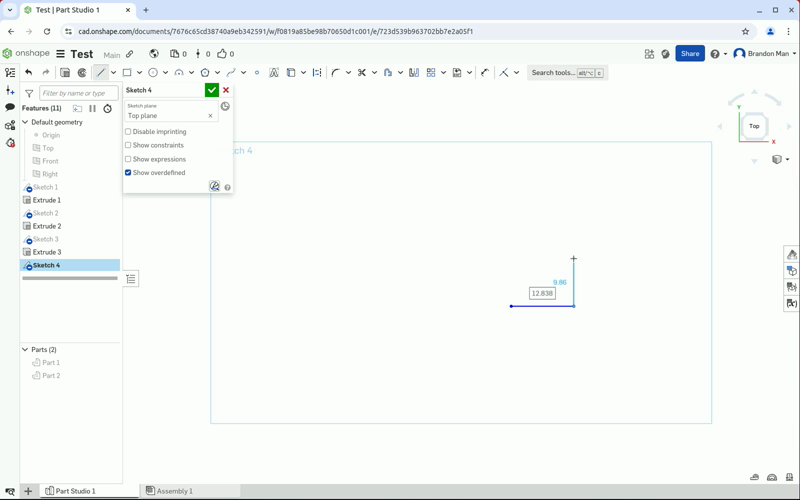
key_down(shift)
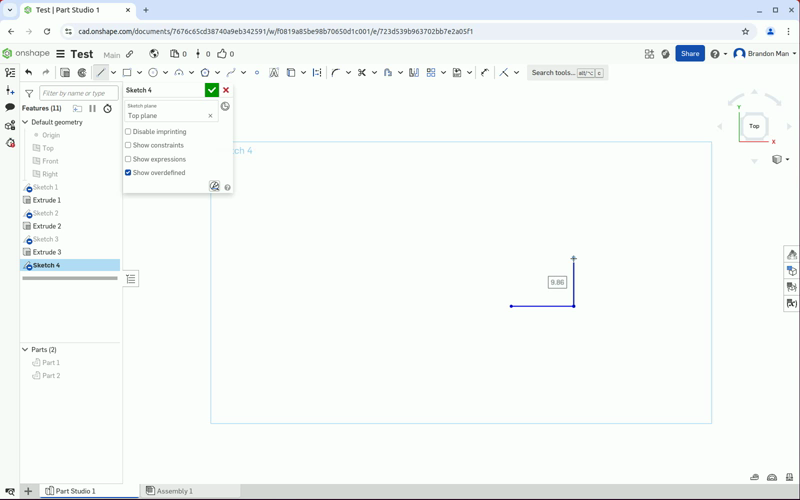
mouse_move(511, 258)
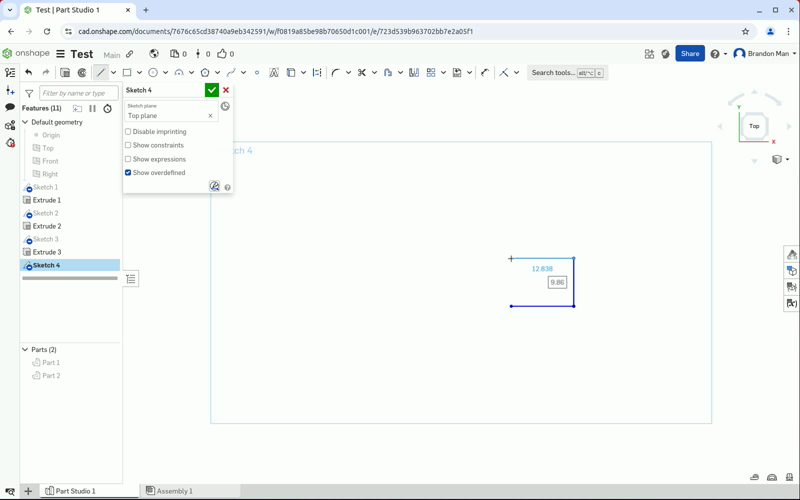
click(511, 258)
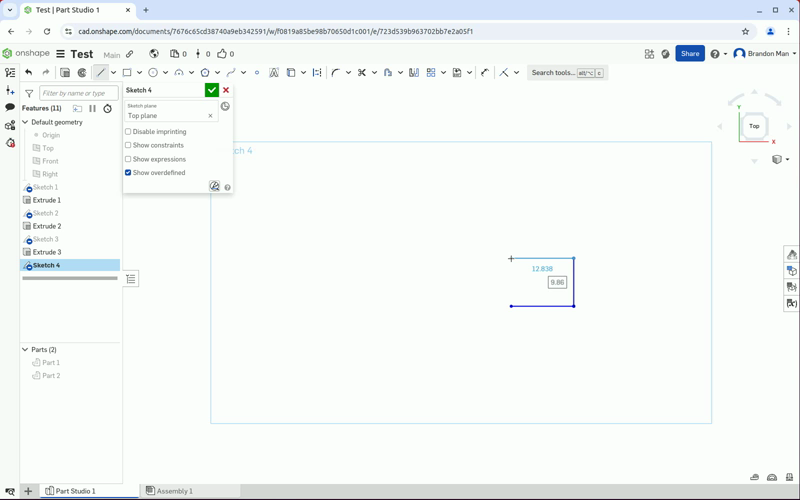
key_up(shift)
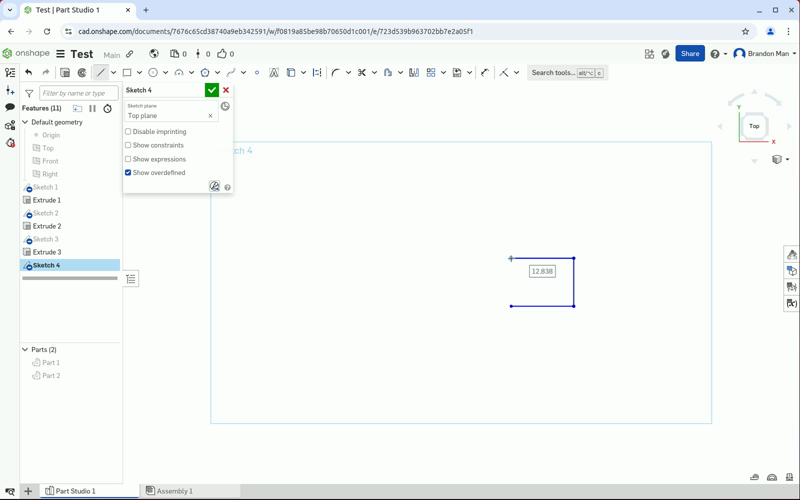
mouse_move(541, 258)
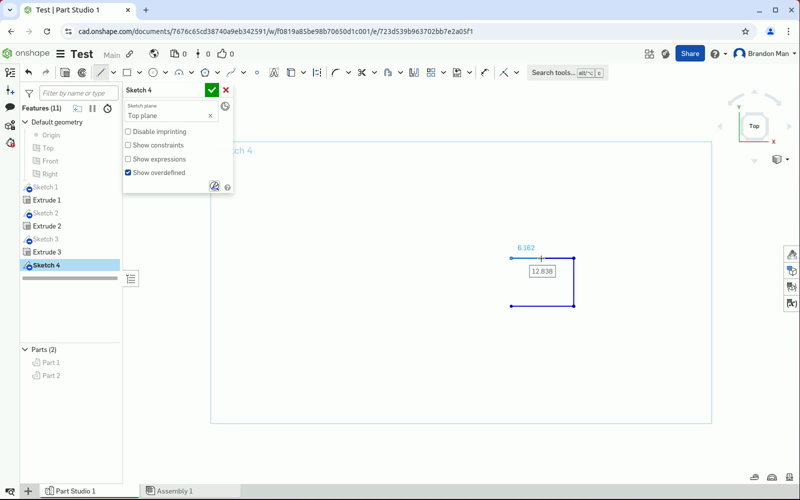
key_down(shift)
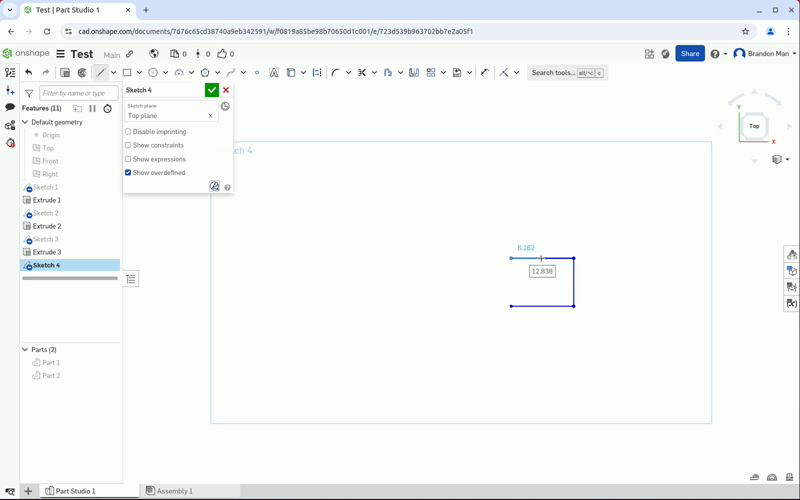
mouse_move(511, 306)
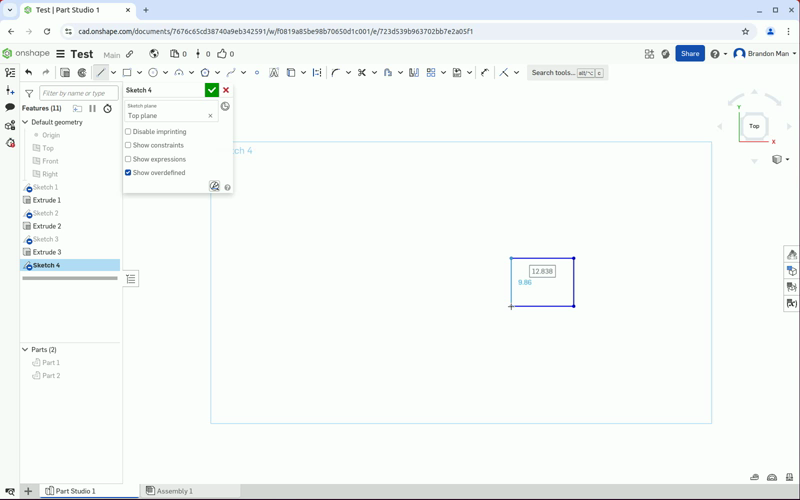
key_up(shift)
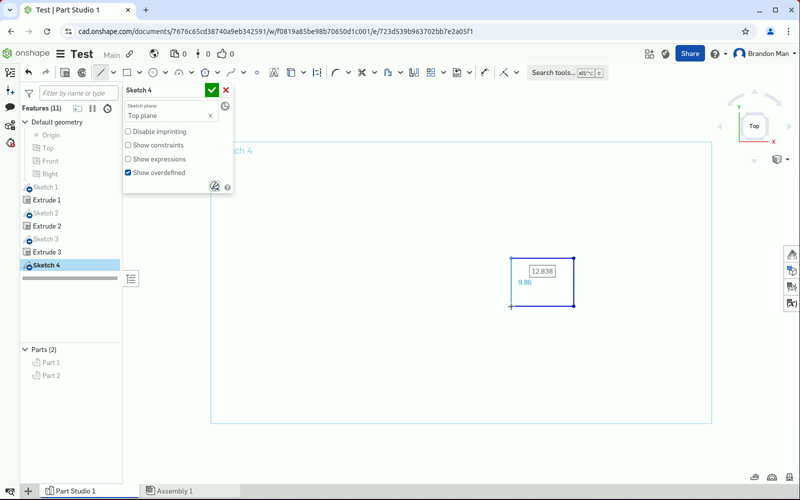
click(511, 306)
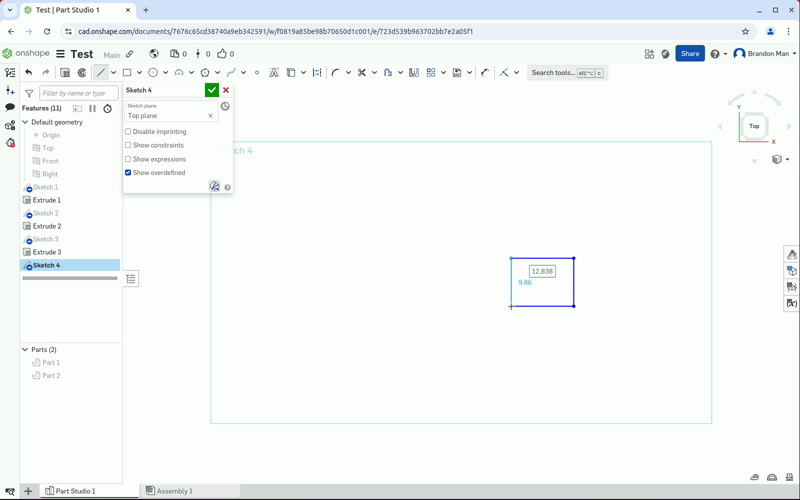
key(esc)
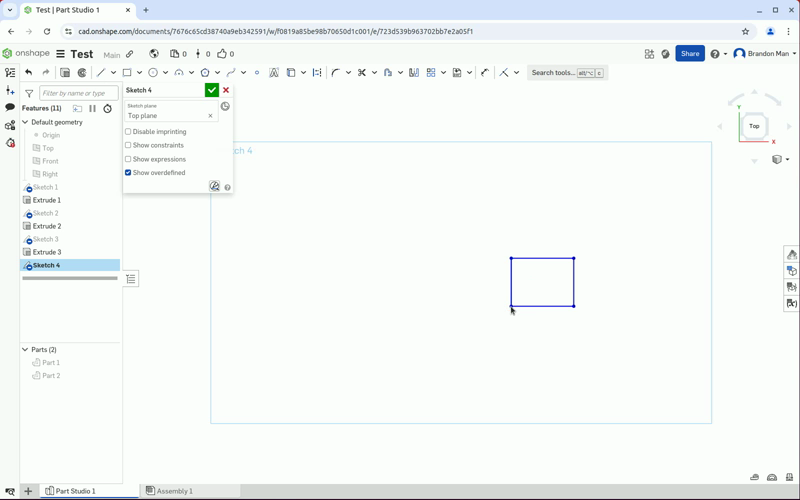
mouse_move(564, 273)
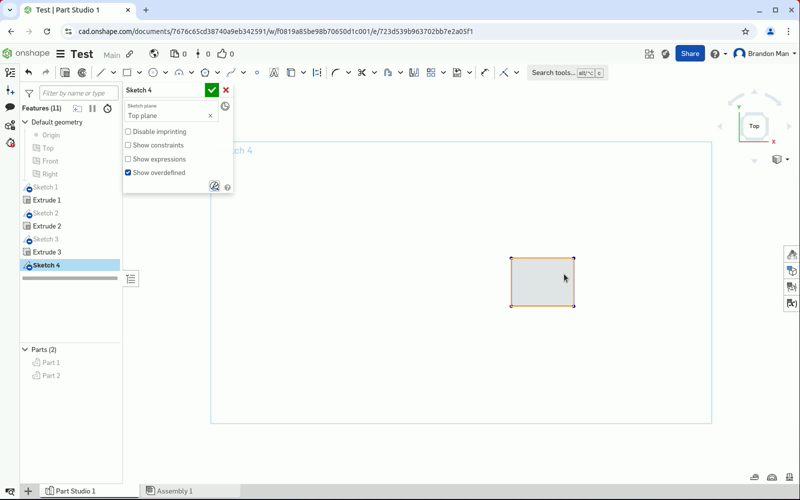
click(564, 273)
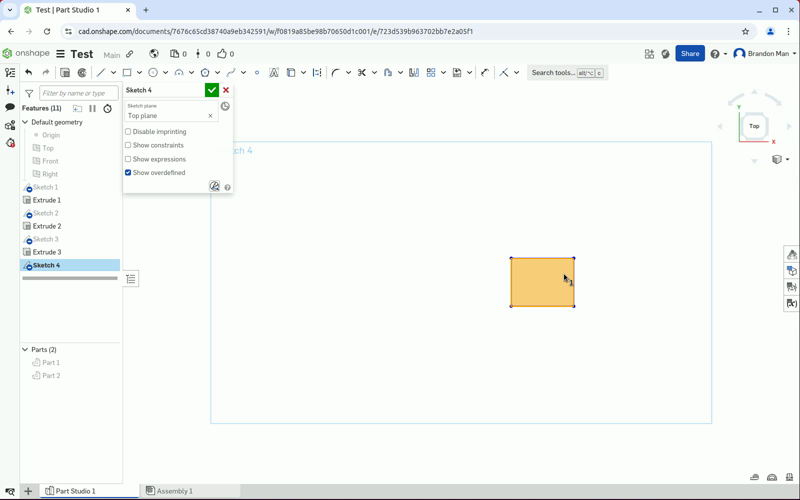
mouse_move(73, 352)
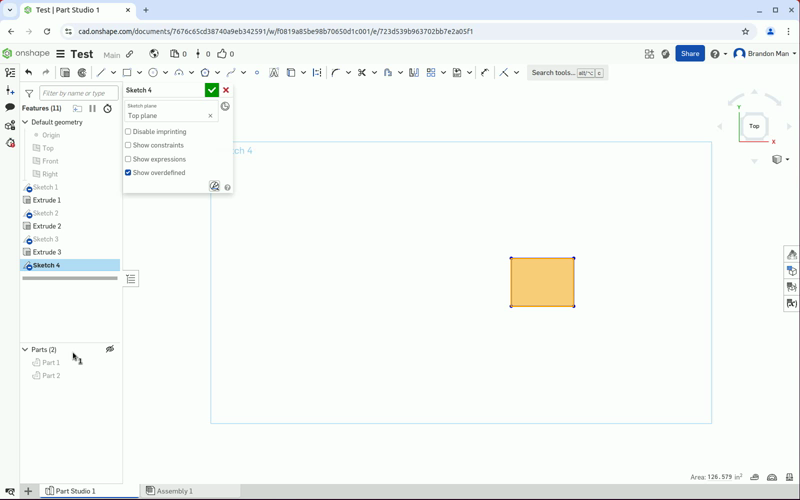
key(shift+y)
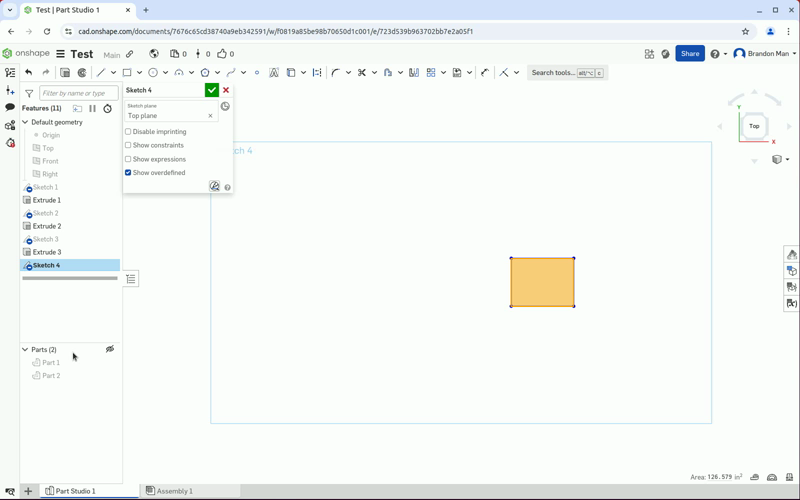
key(shift+e)
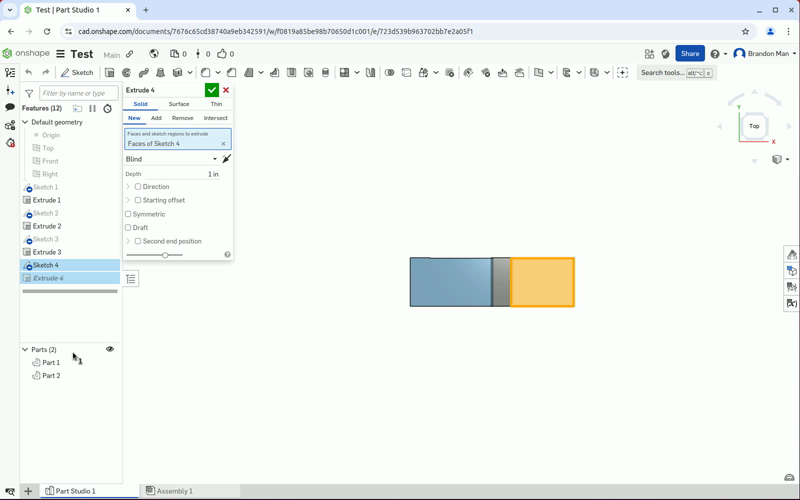
mouse_move(143, 106)
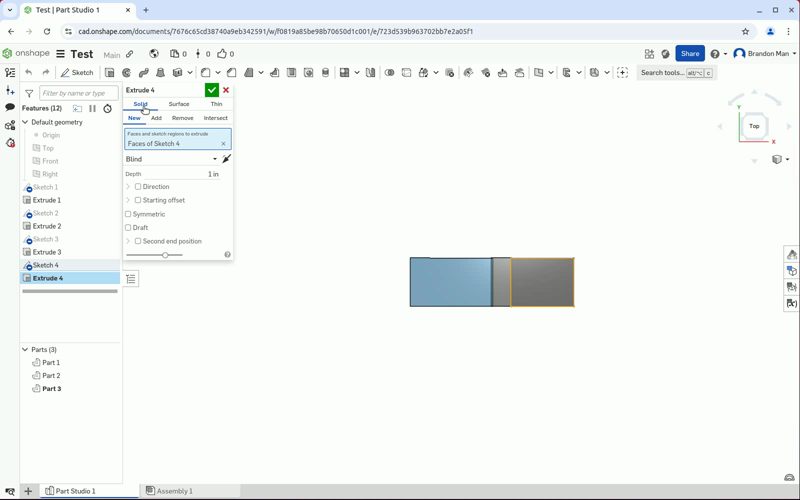
click(143, 106)
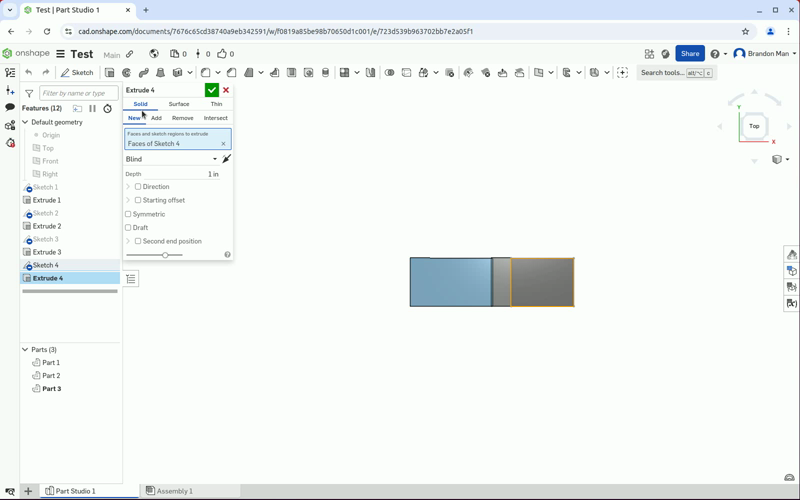
mouse_move(137, 120)
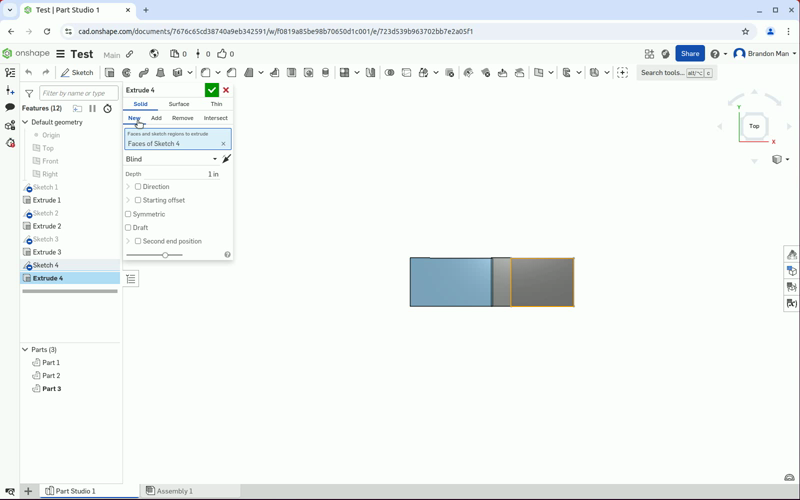
click(137, 120)
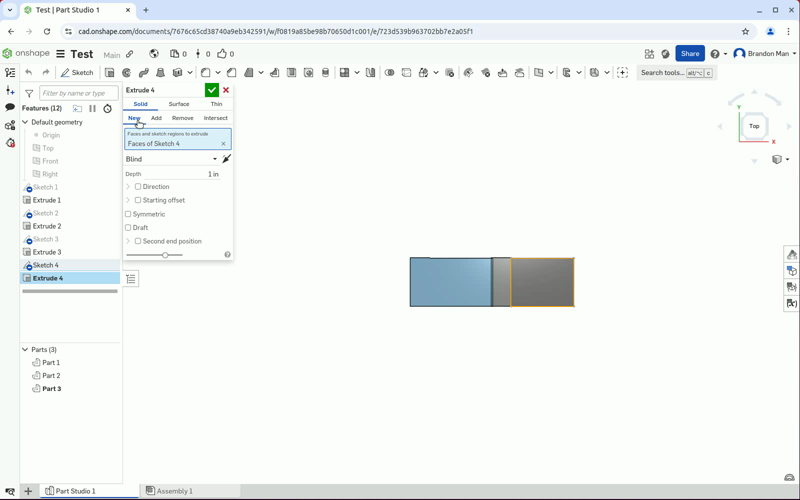
key(tab, 4)
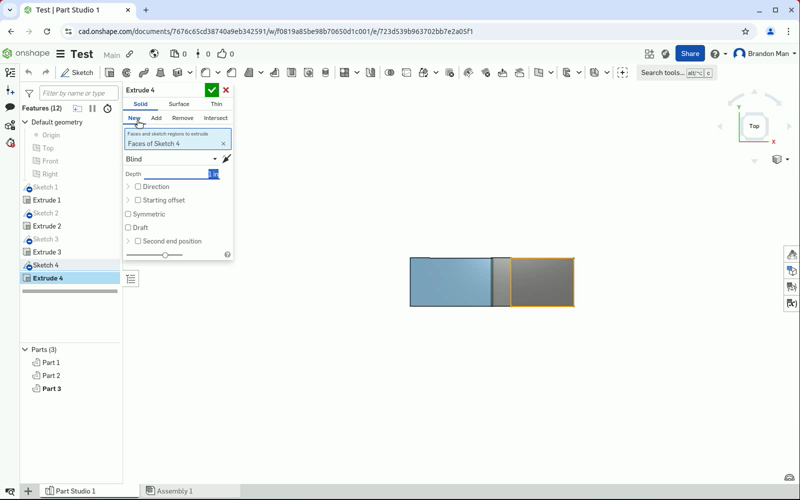
text(-0.241)
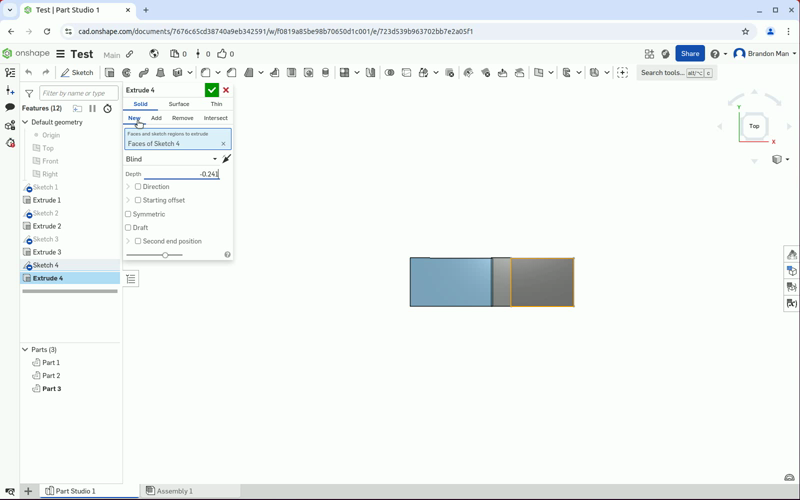
key(enter)
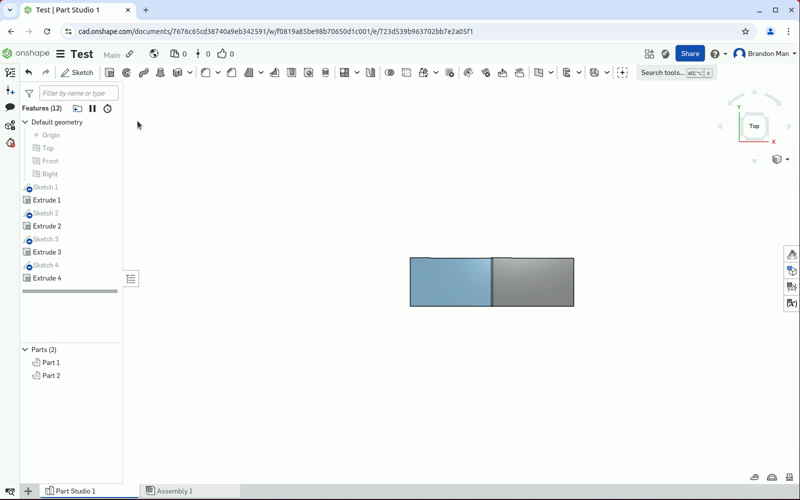
key(shift+h)
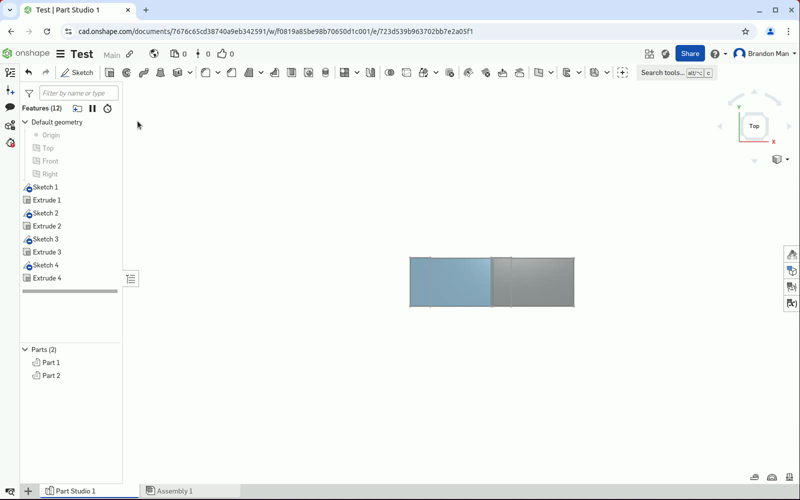
key(shift+h)
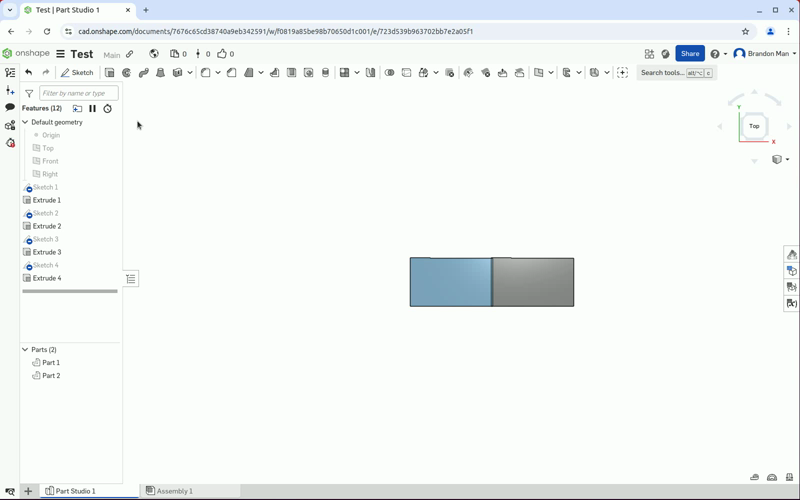
mouse_move(73, 189)
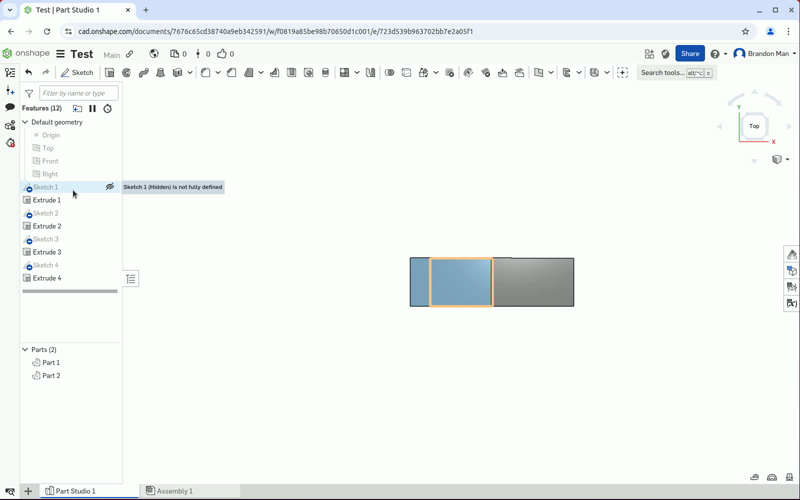
click(73, 189)
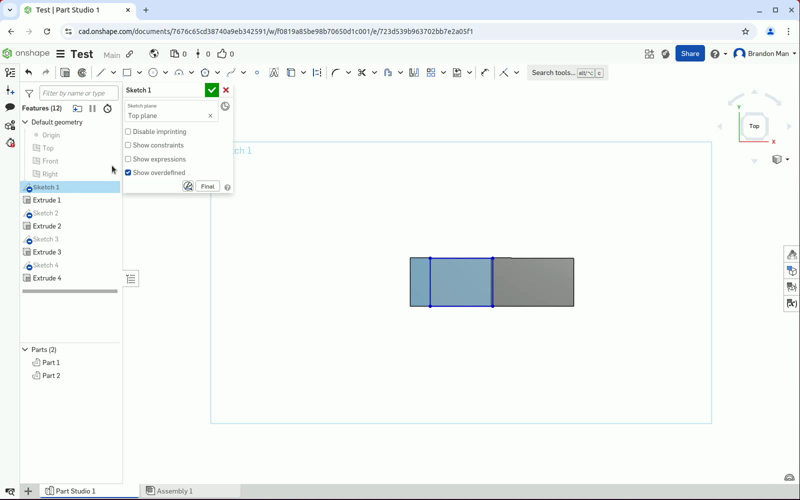
mouse_move(229, 92)
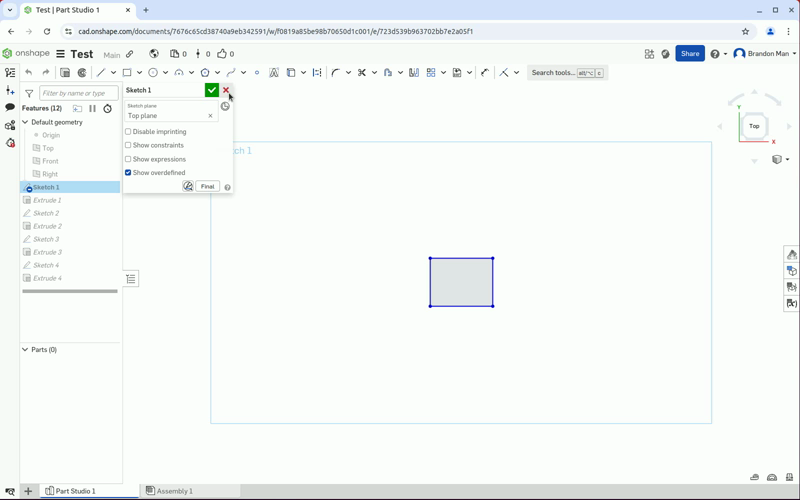
click(229, 92)
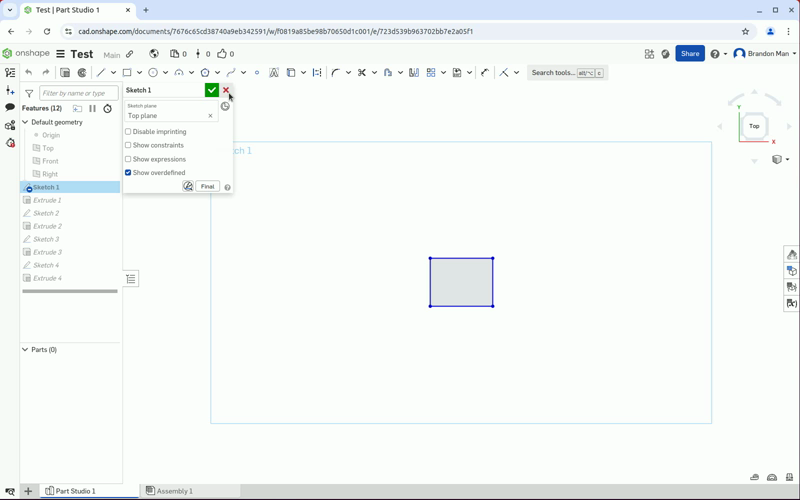
key(shift+s)
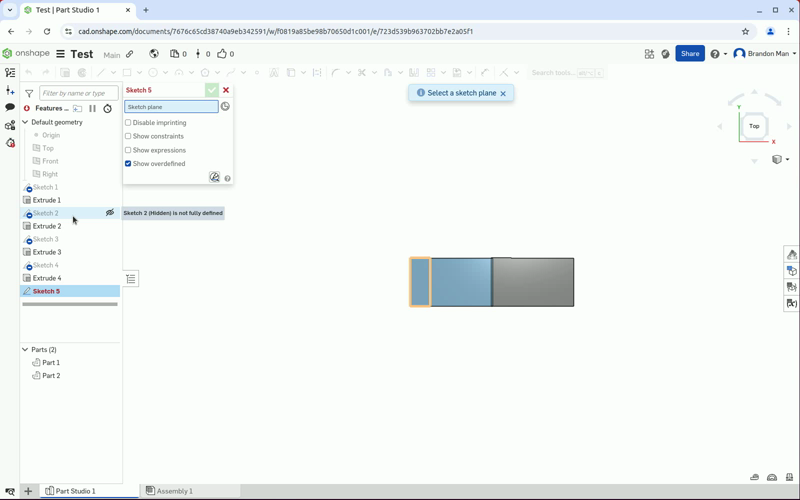
scroll(3)
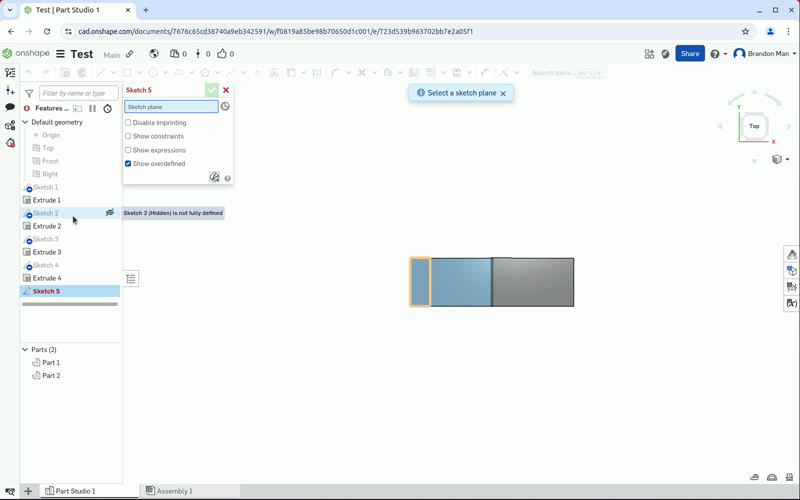
mouse_move(73, 150)
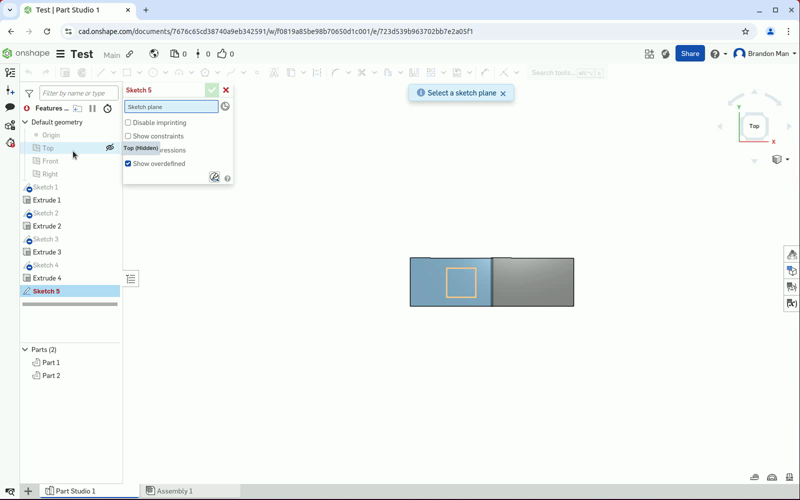
click(73, 150)
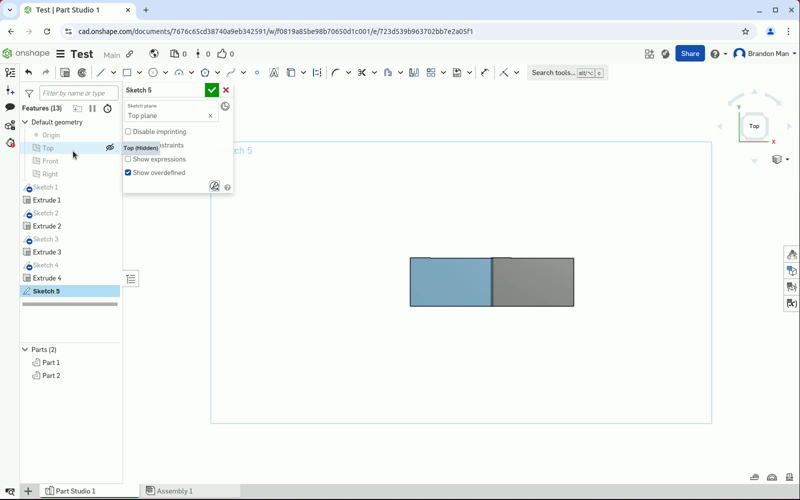
mouse_move(73, 352)
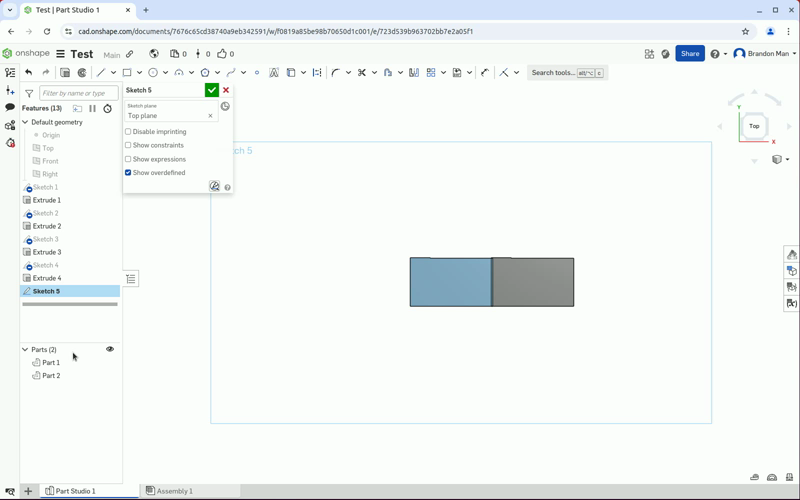
key(y)
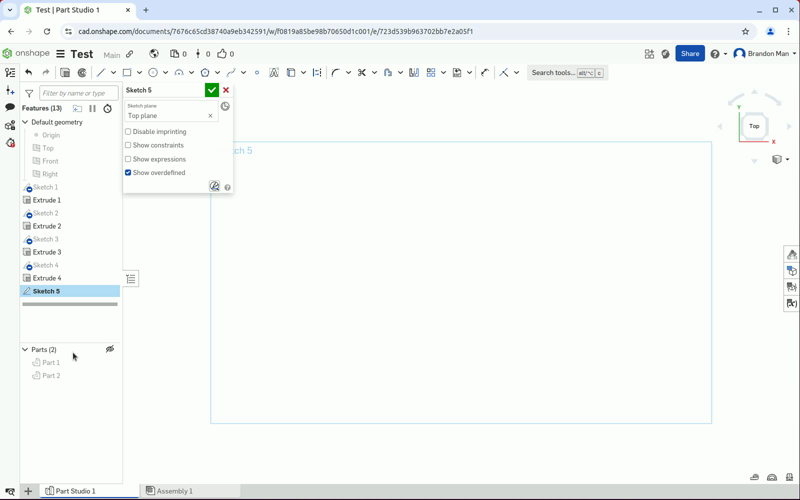
key(l)
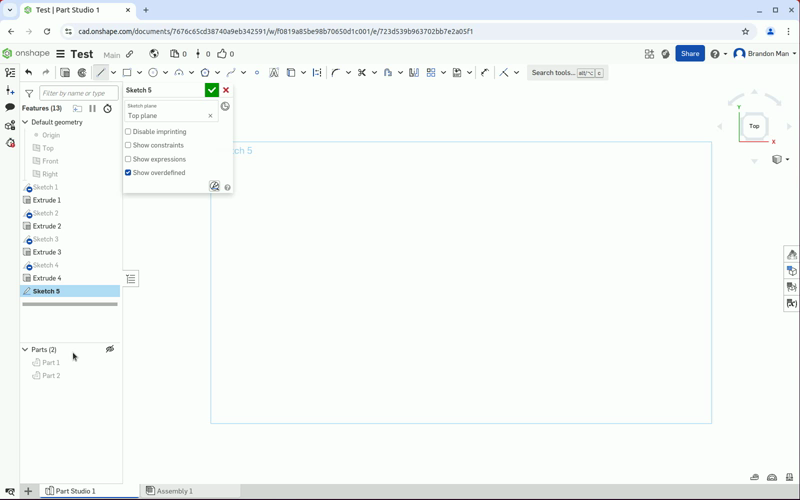
key_down(shift)
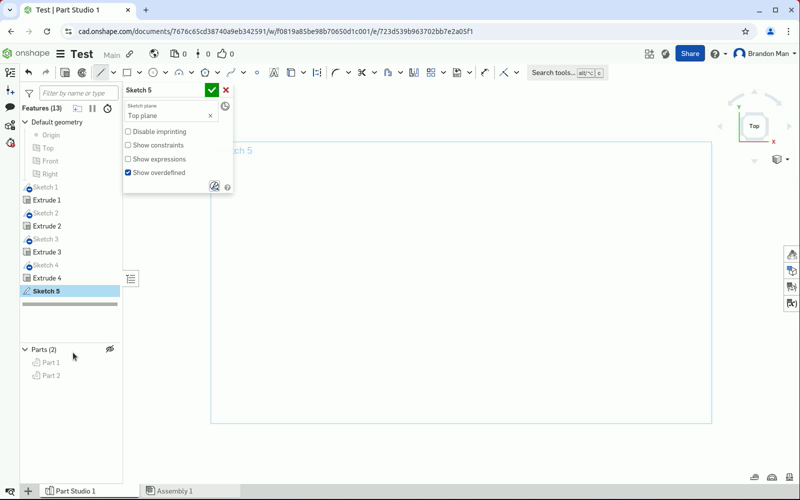
mouse_move(401, 306)
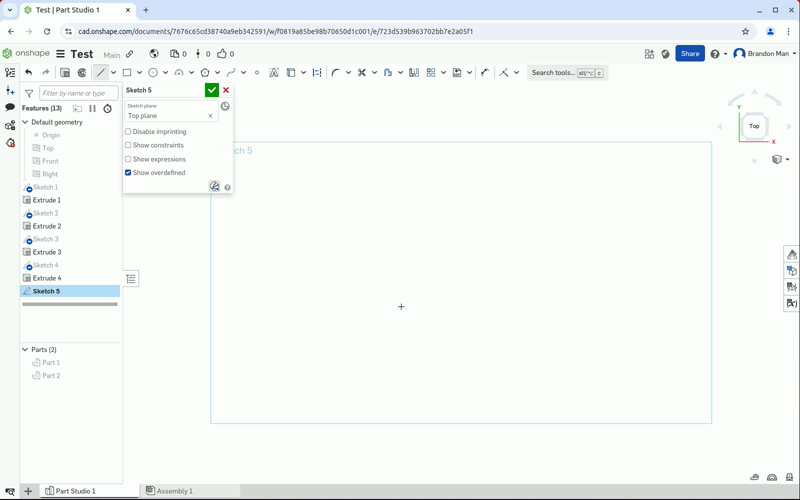
click(401, 306)
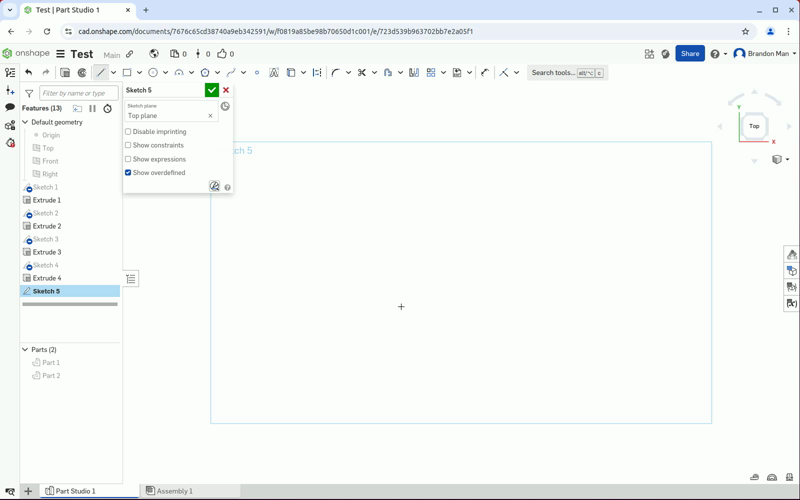
key_up(shift)
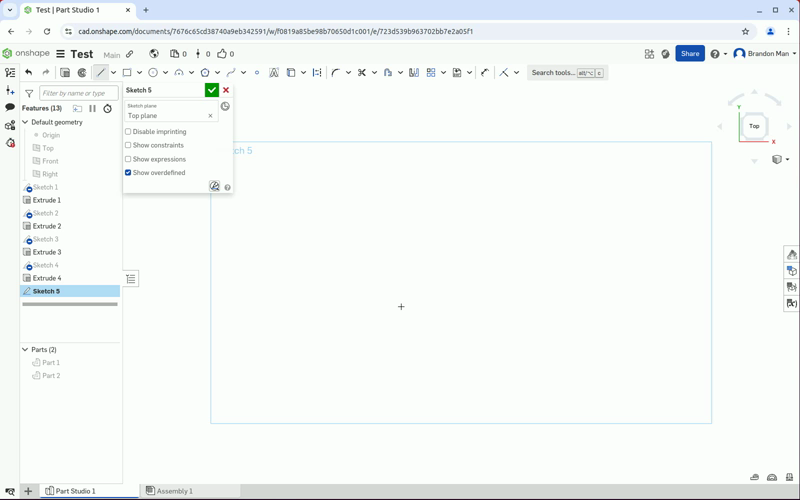
key_down(shift)
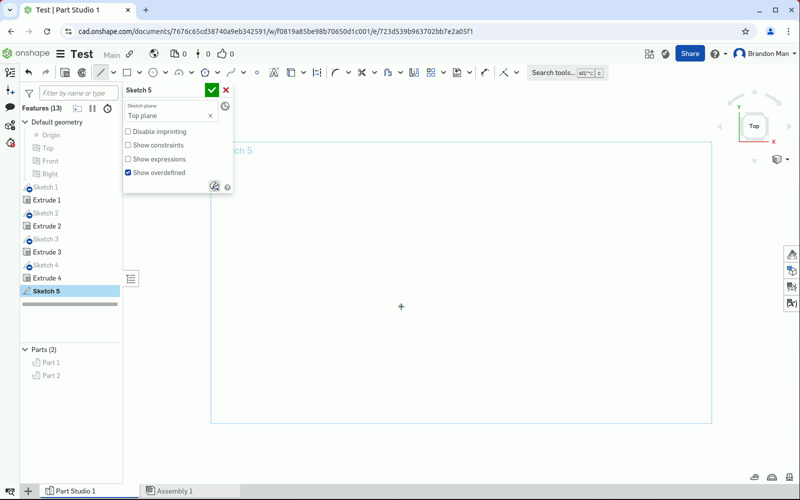
mouse_move(431, 306)
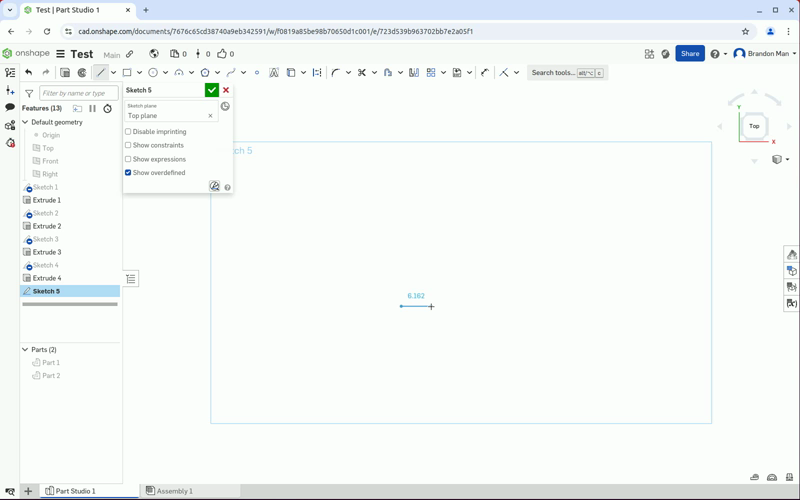
mouse_move(409, 306)
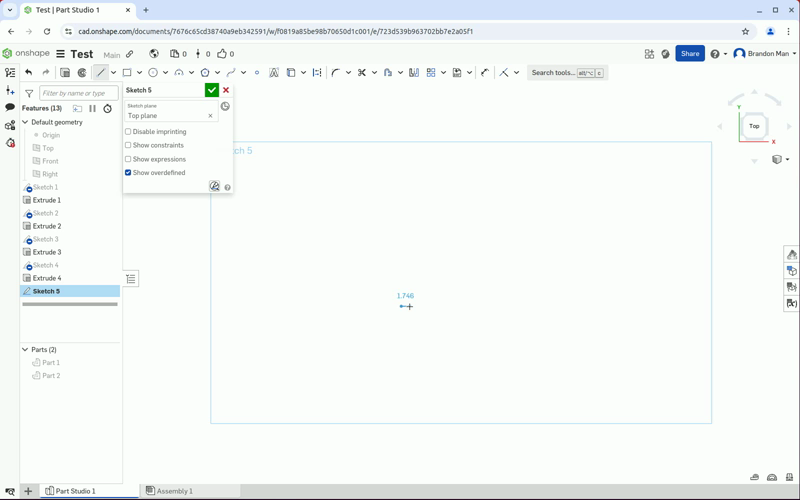
click(409, 306)
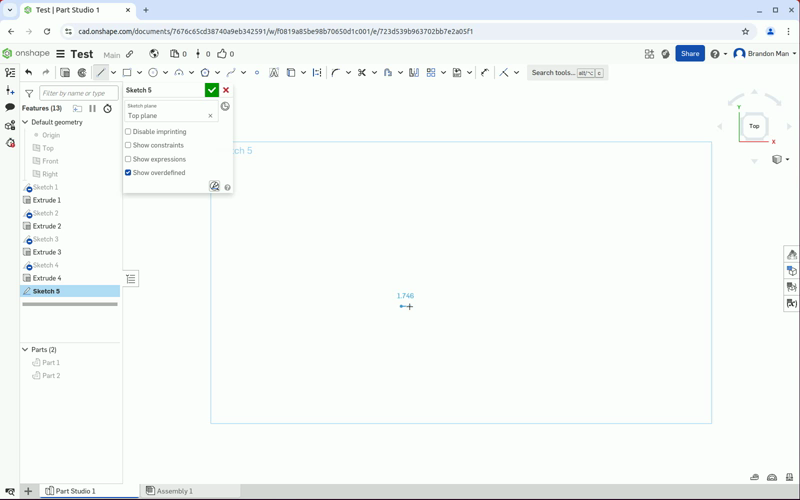
key_up(shift)
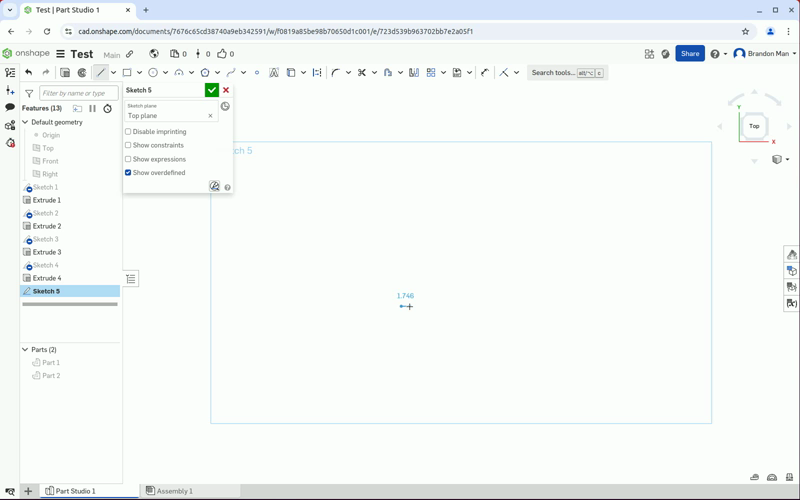
key_down(shift)
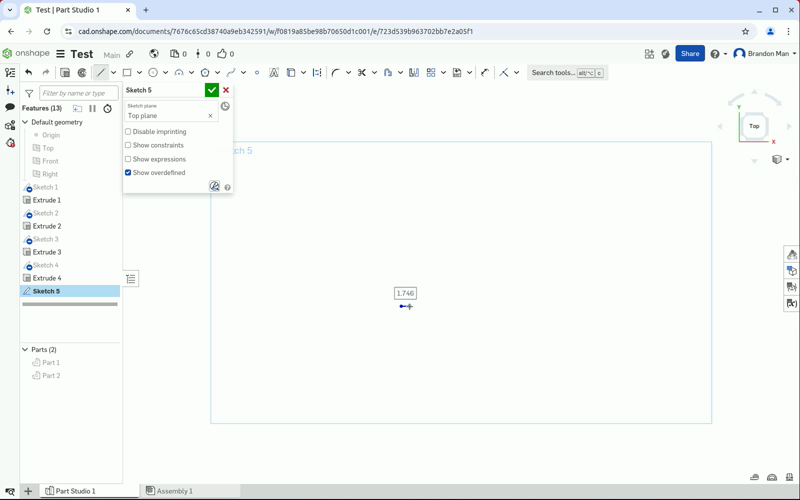
mouse_move(439, 306)
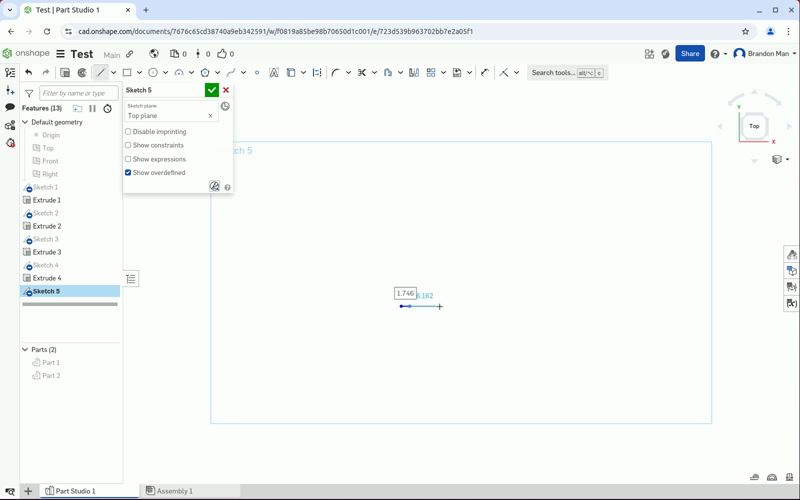
mouse_move(409, 257)
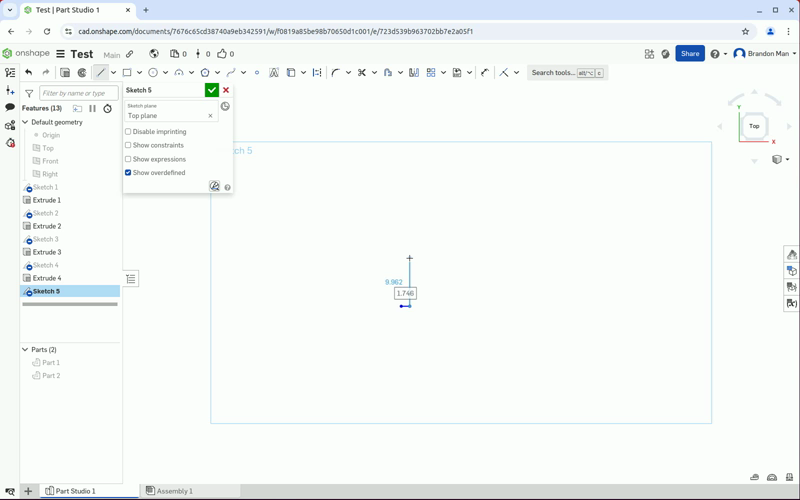
click(409, 257)
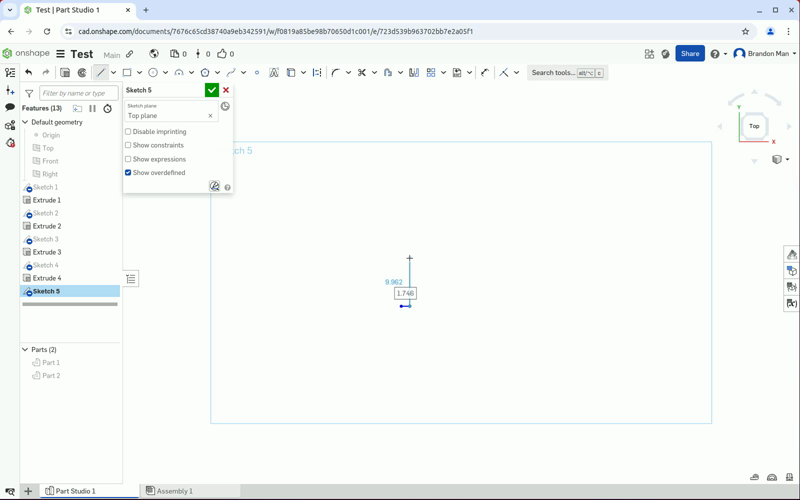
key_up(shift)
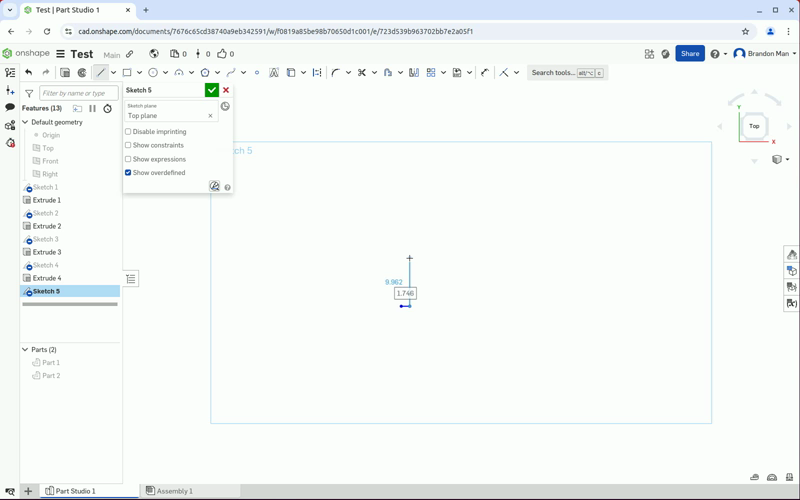
key_down(shift)
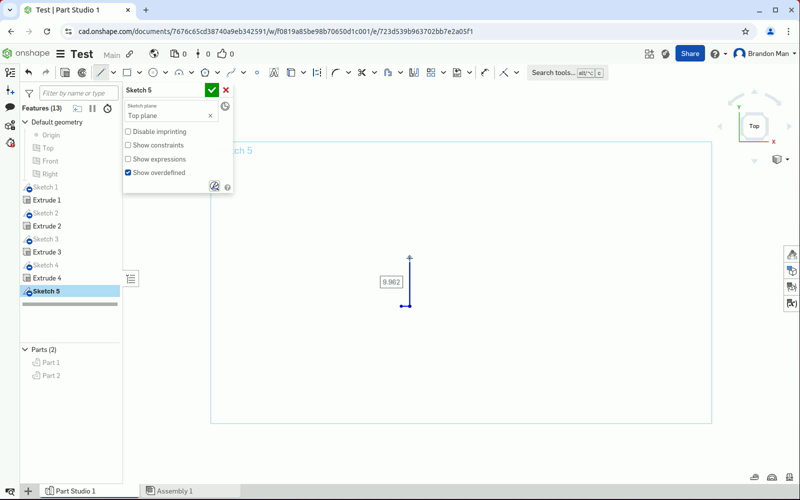
mouse_move(439, 257)
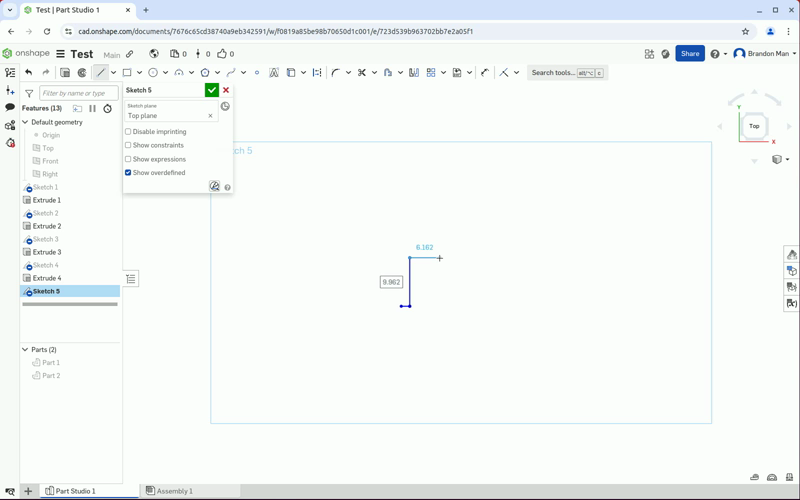
mouse_move(401, 257)
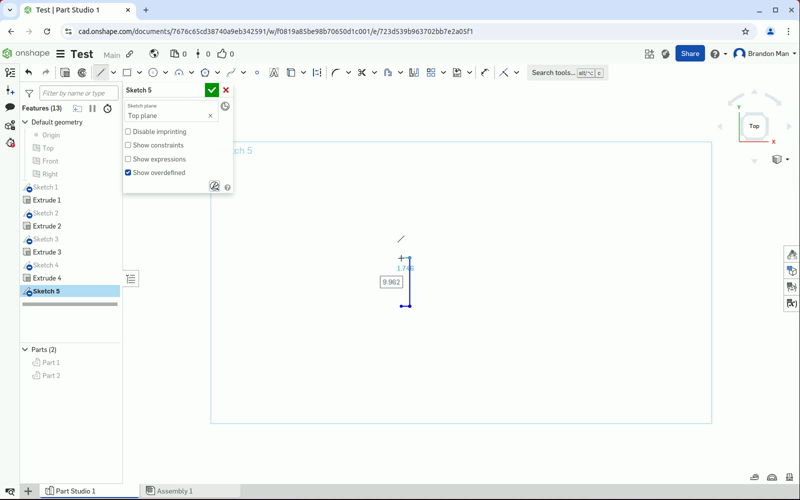
click(401, 257)
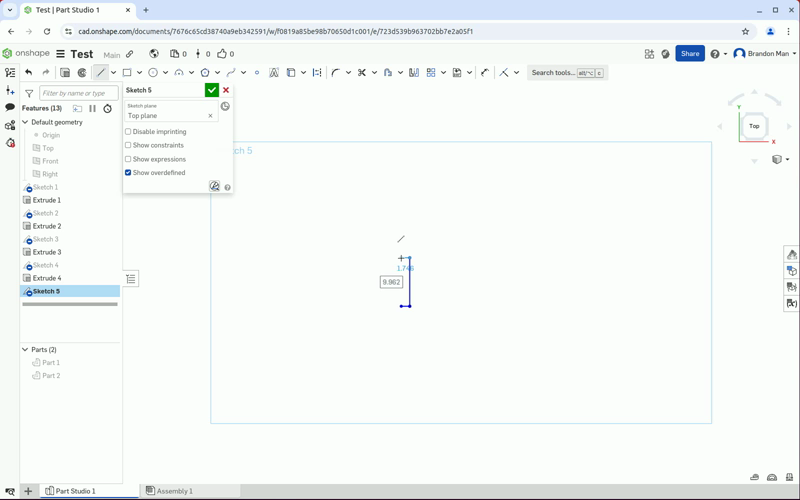
key_up(shift)
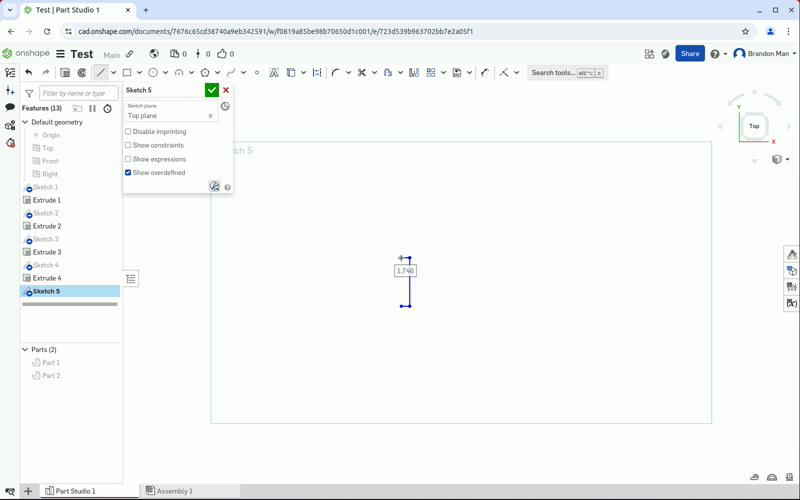
mouse_move(431, 257)
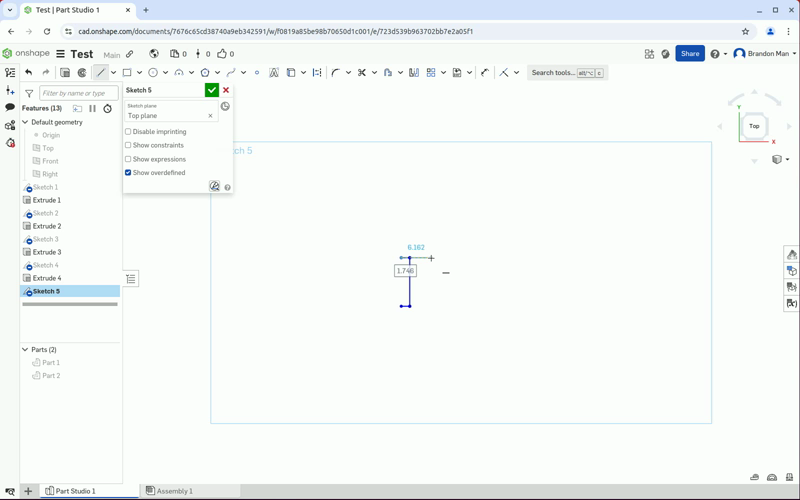
key_down(shift)
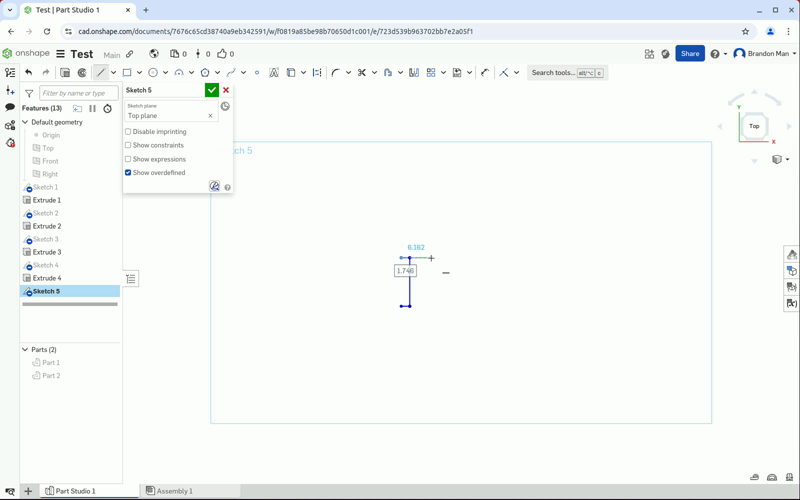
mouse_move(401, 306)
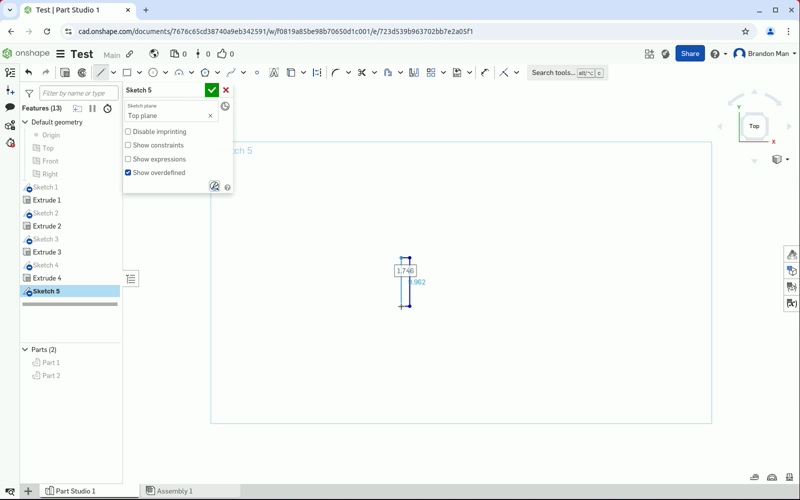
key_up(shift)
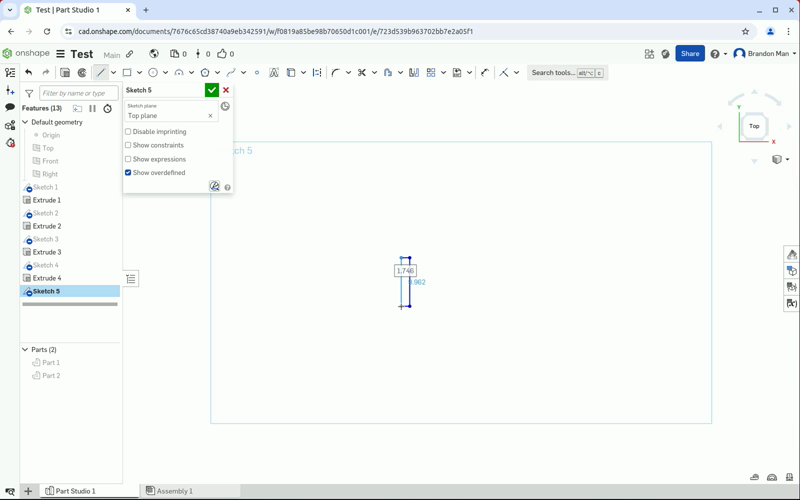
click(401, 306)
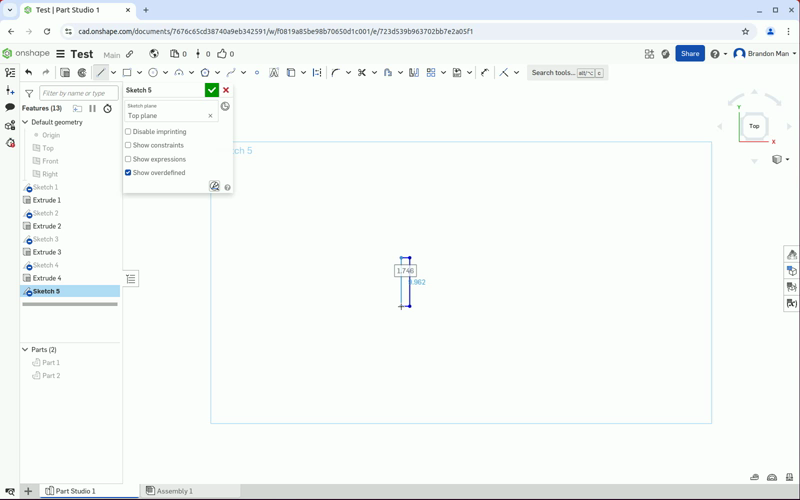
key(esc)
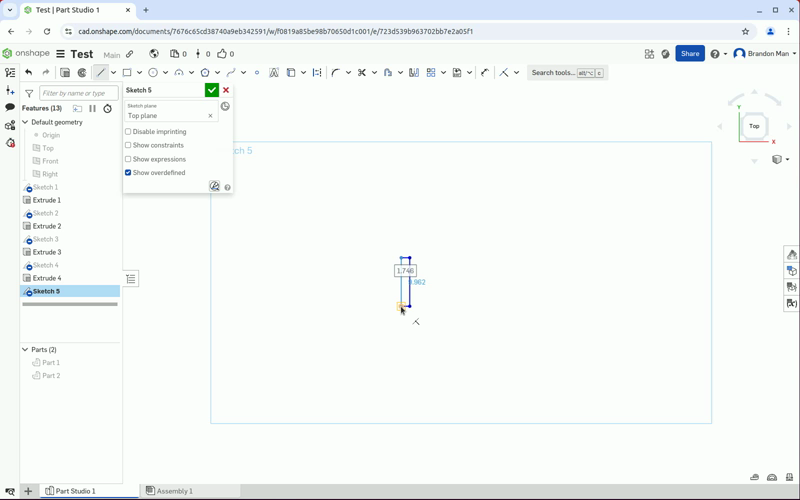
mouse_move(408, 260)
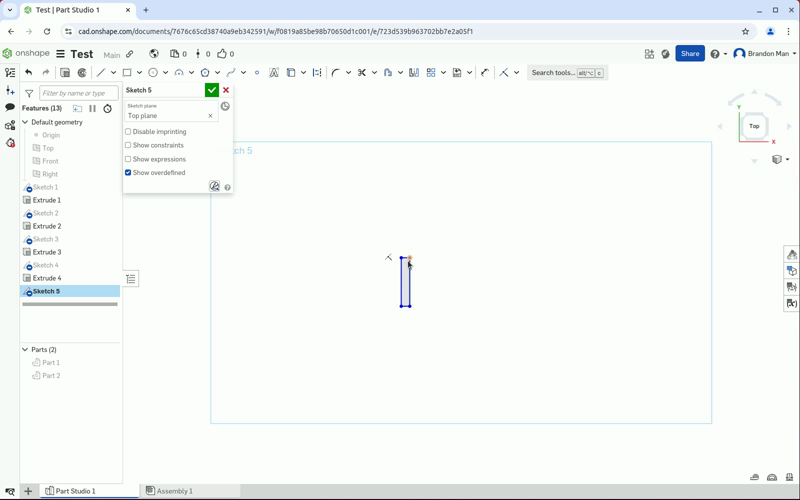
scroll(6)
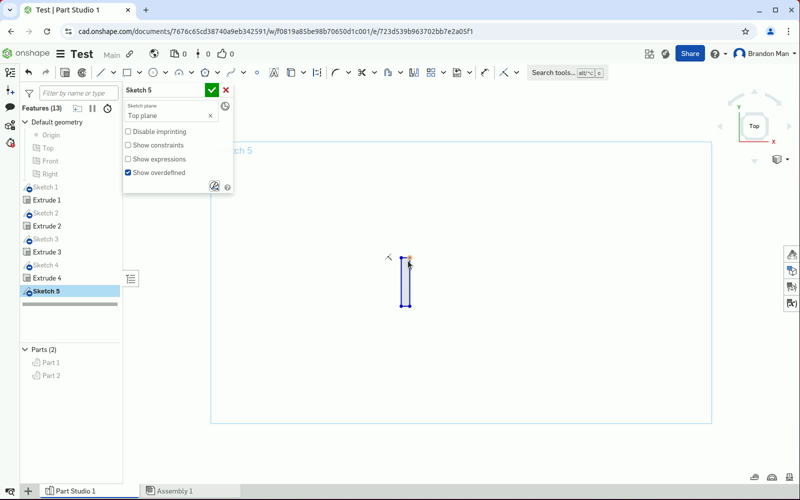
scroll(6)
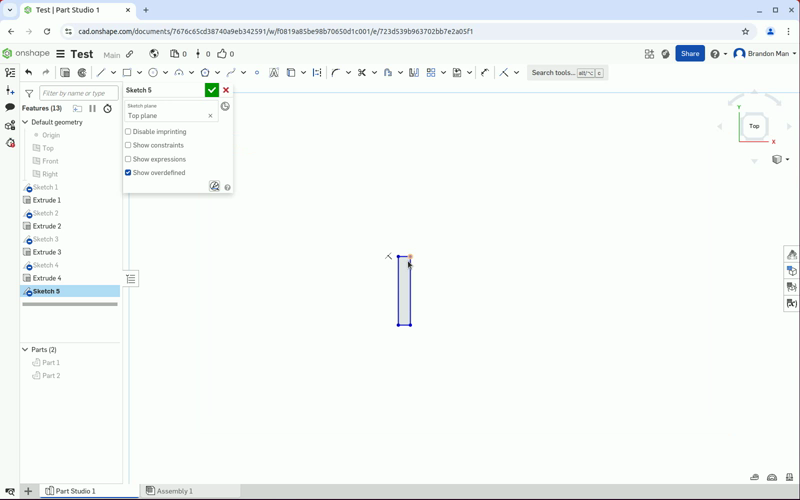
scroll(6)
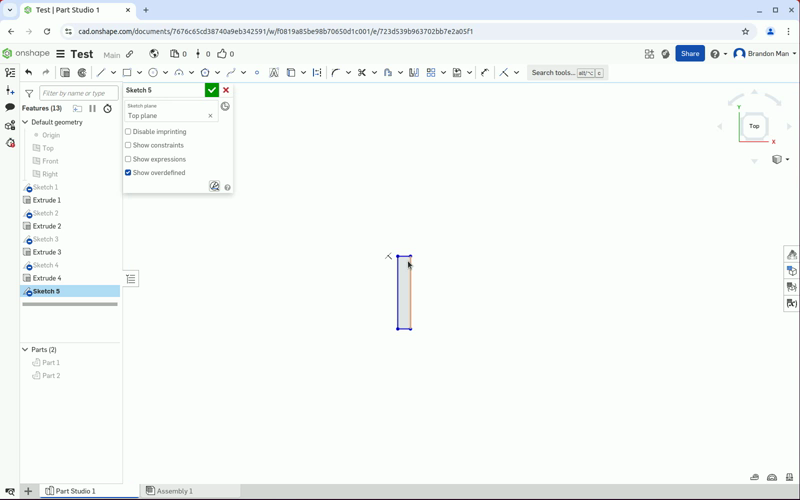
scroll(6)
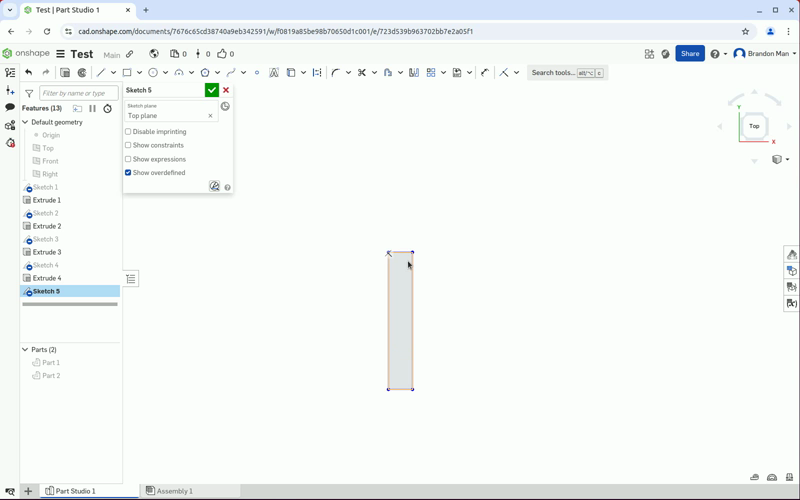
scroll(6)
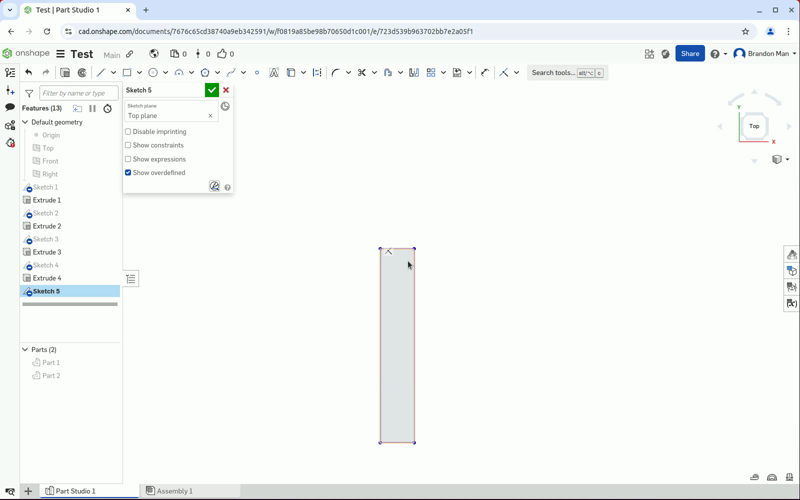
scroll(6)
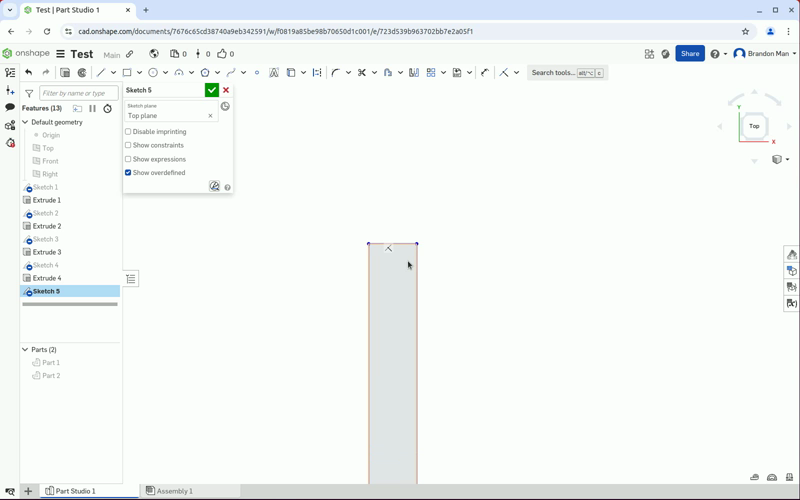
scroll(6)
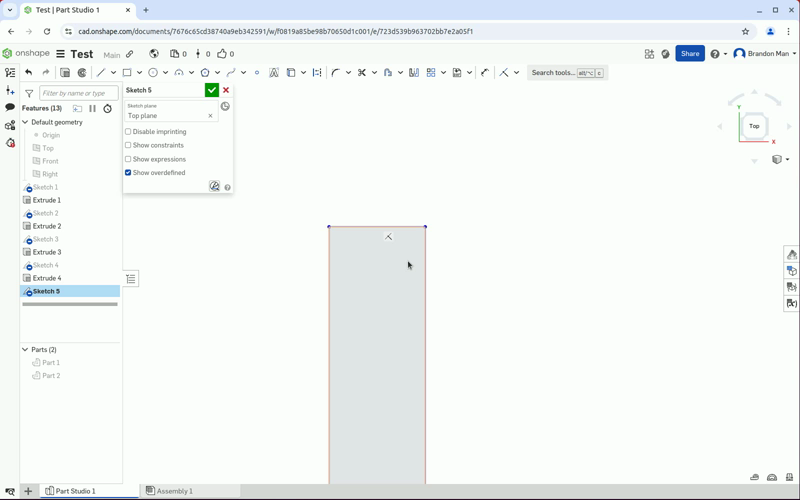
click(408, 260)
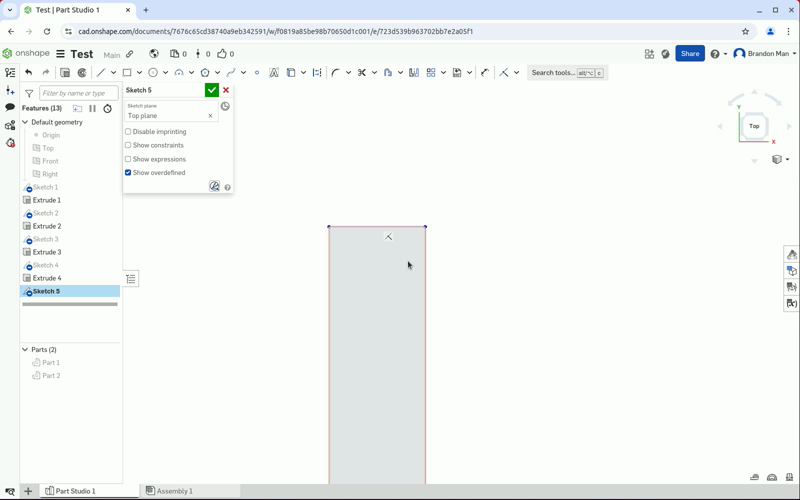
scroll(-6)
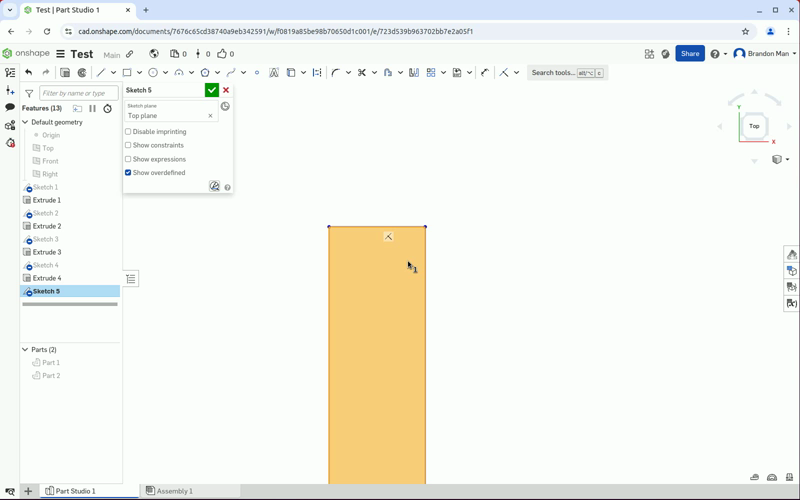
scroll(-6)
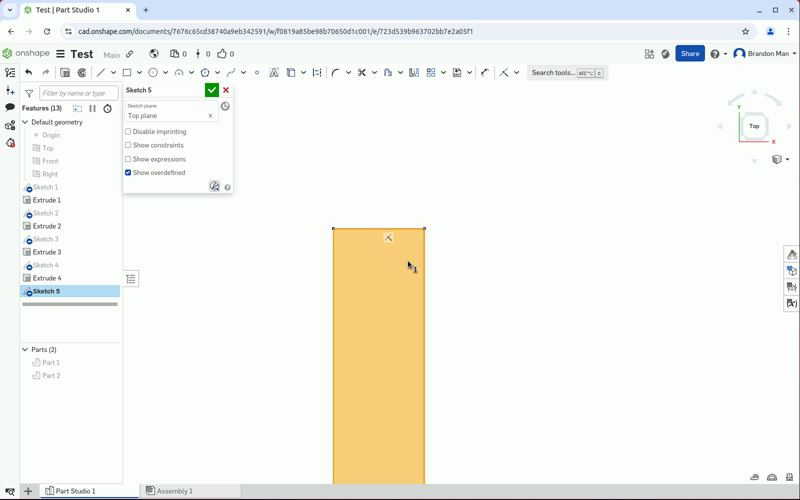
scroll(-6)
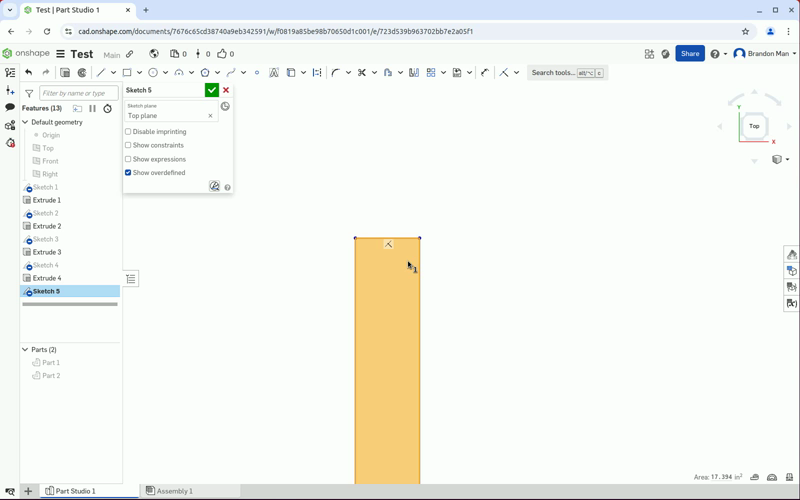
scroll(-6)
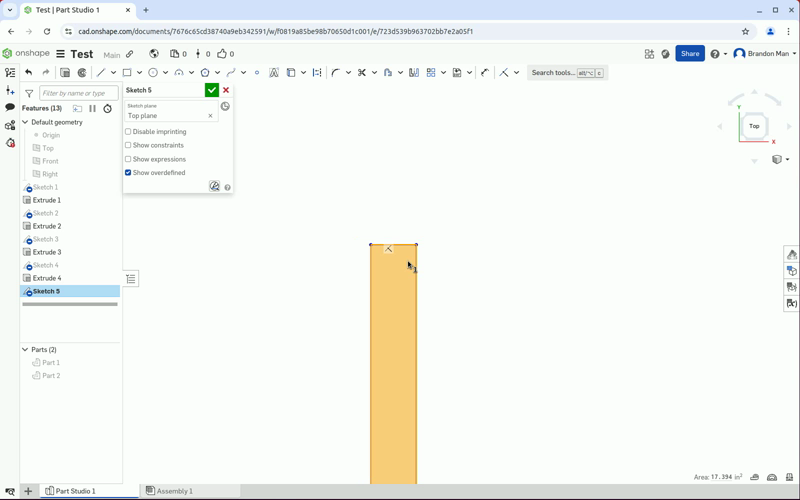
scroll(-6)
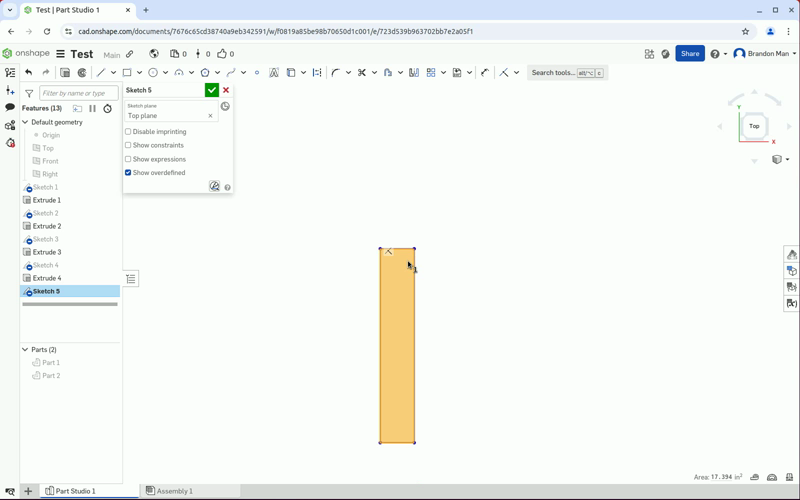
scroll(-6)
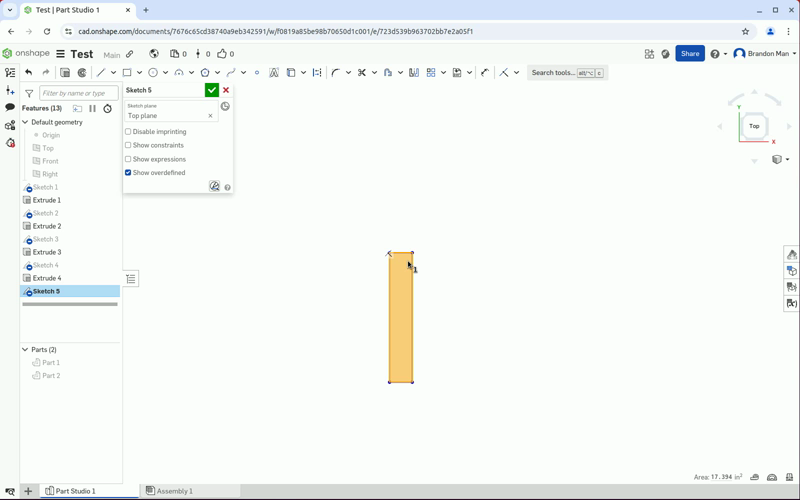
scroll(-6)
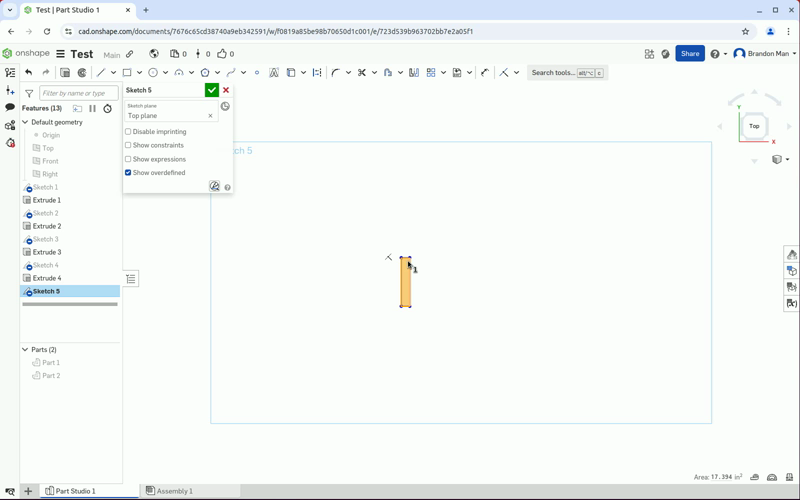
mouse_move(73, 352)
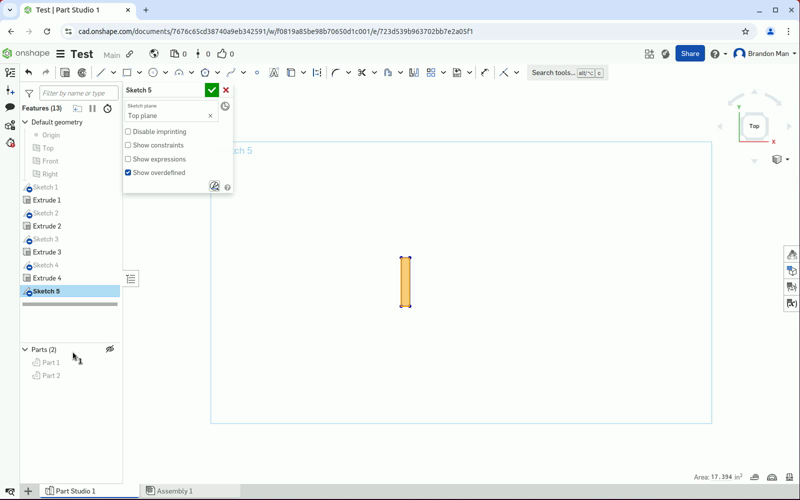
key(shift+y)
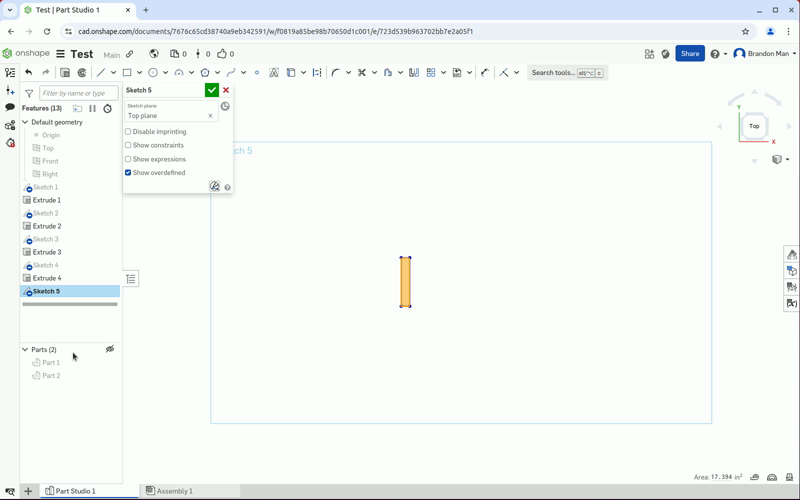
key(shift+e)
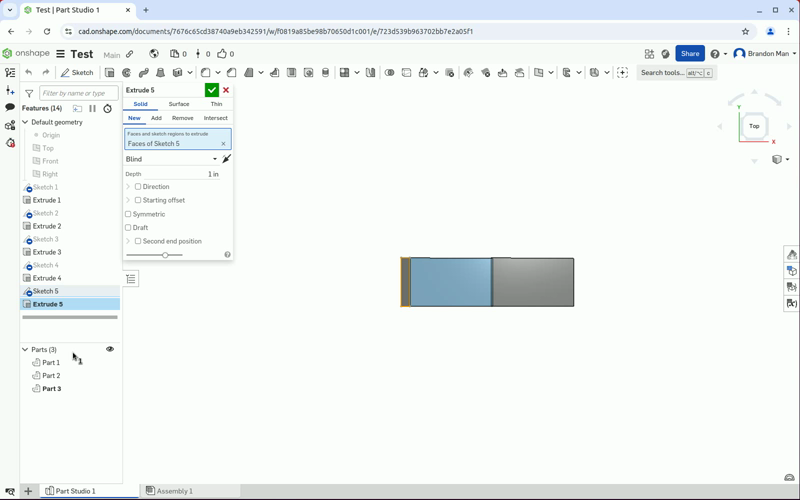
mouse_move(143, 106)
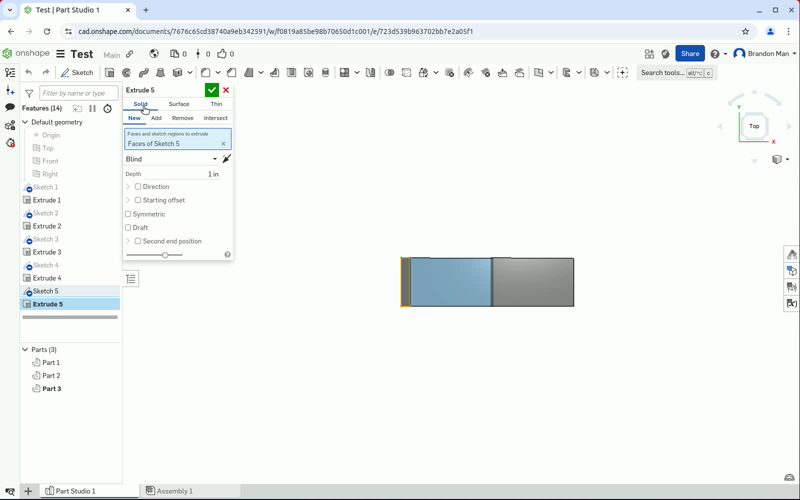
click(143, 106)
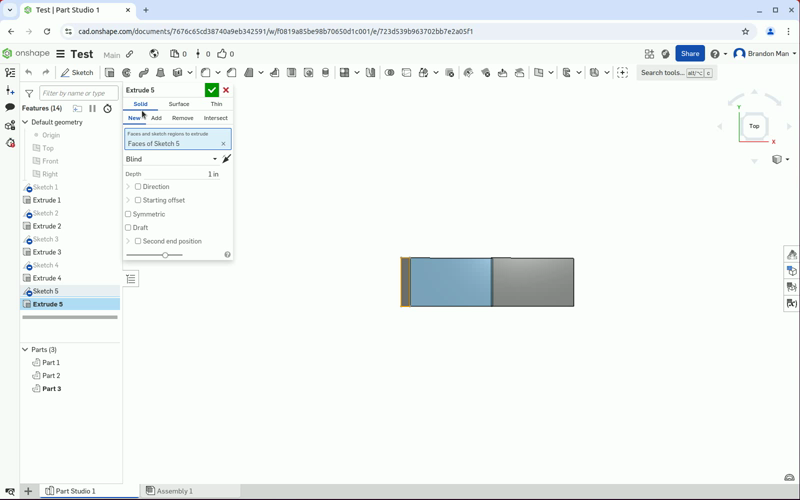
mouse_move(137, 120)
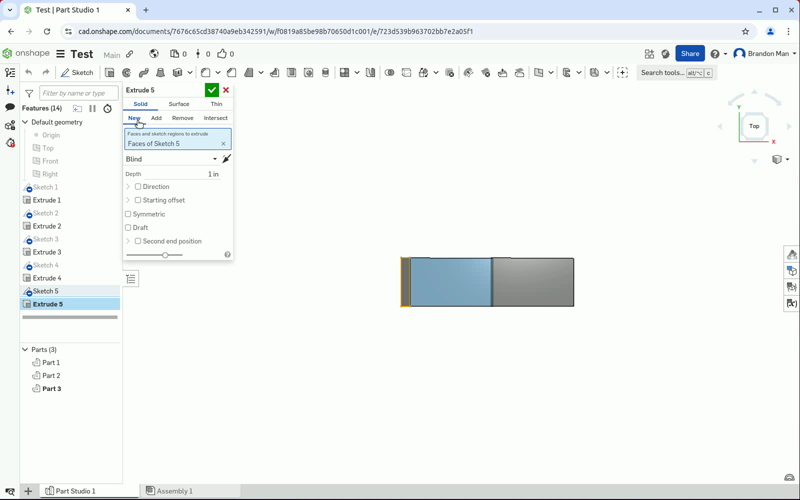
click(137, 120)
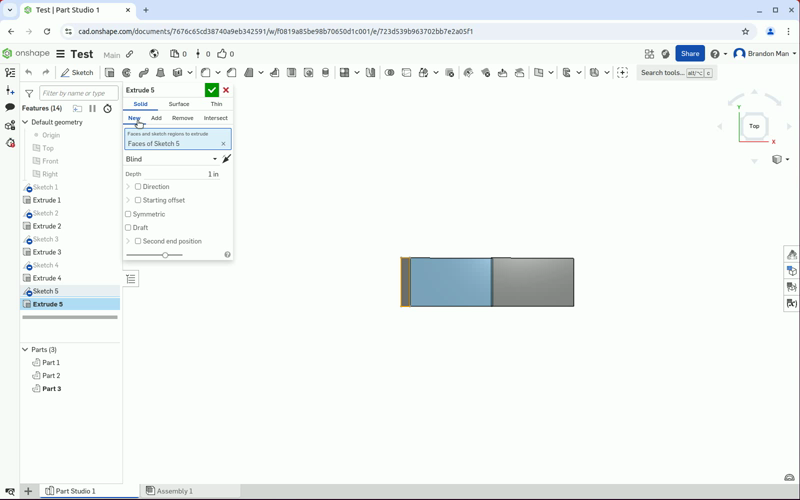
key(tab, 4)
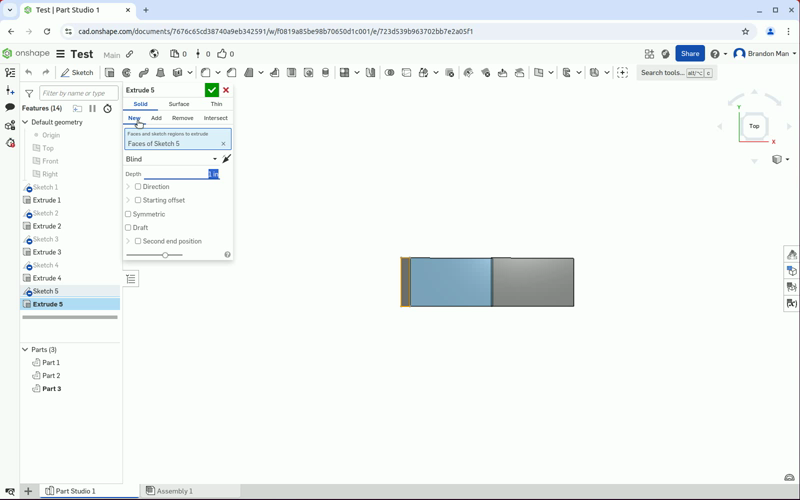
text(-0.241)
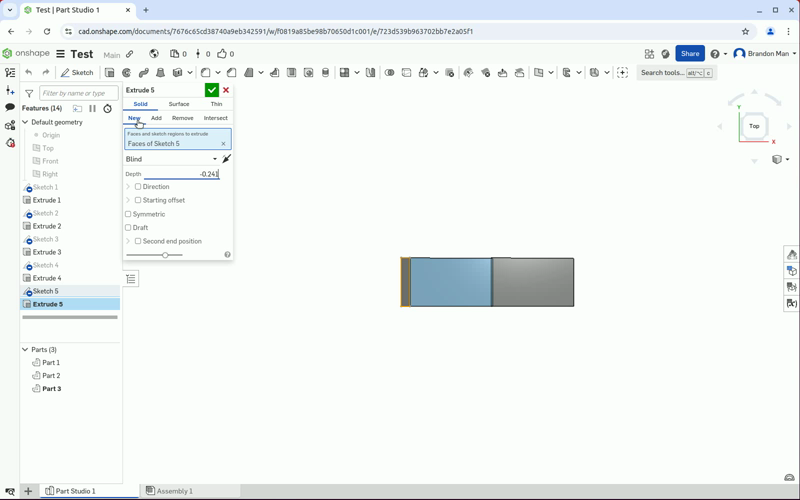
key(enter)
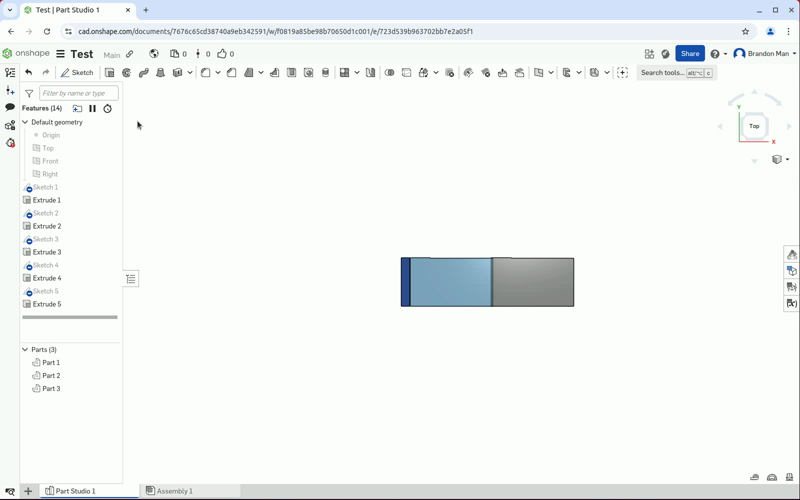
key(shift+h)
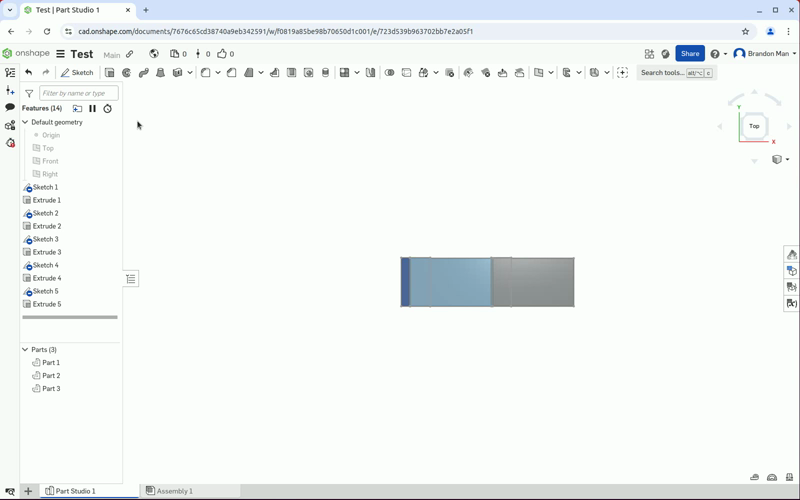
key(shift+h)
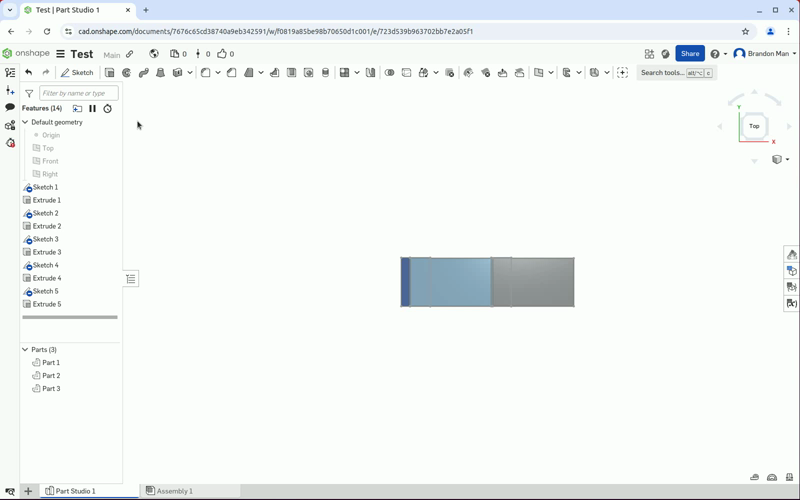
key(shift+7)
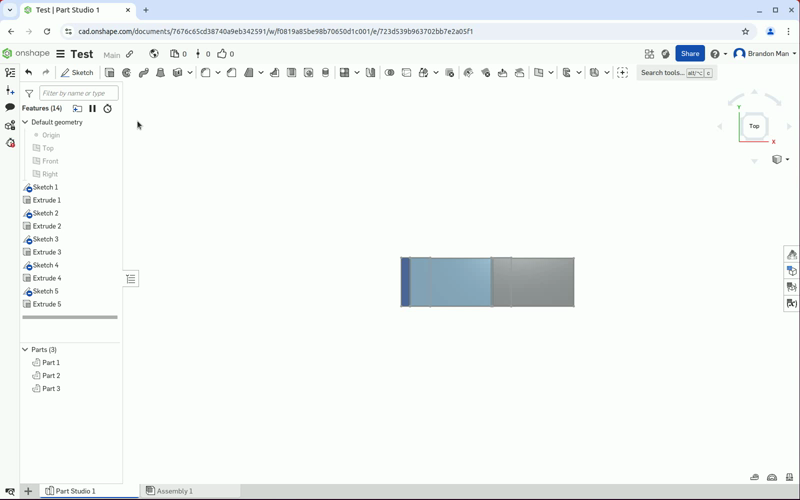
key(up, 3)
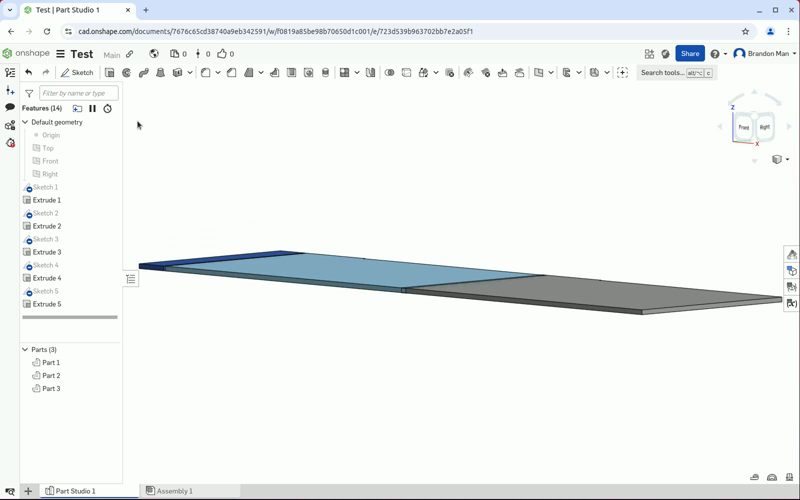
key(left, 3)
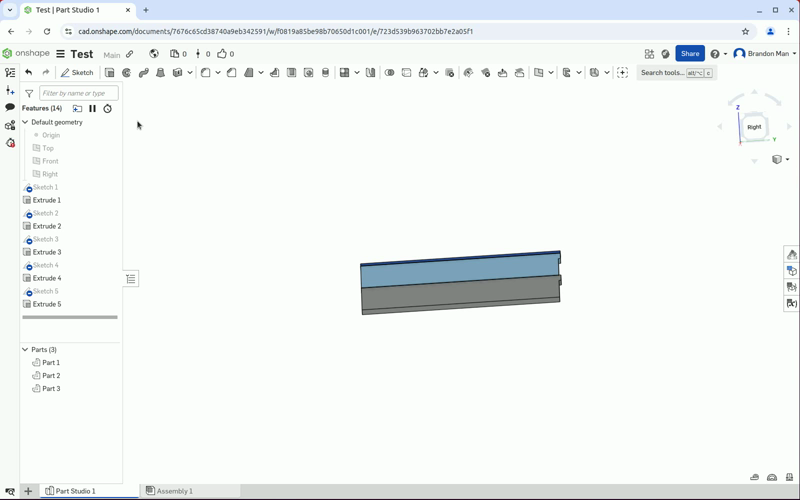
key(right, 3)
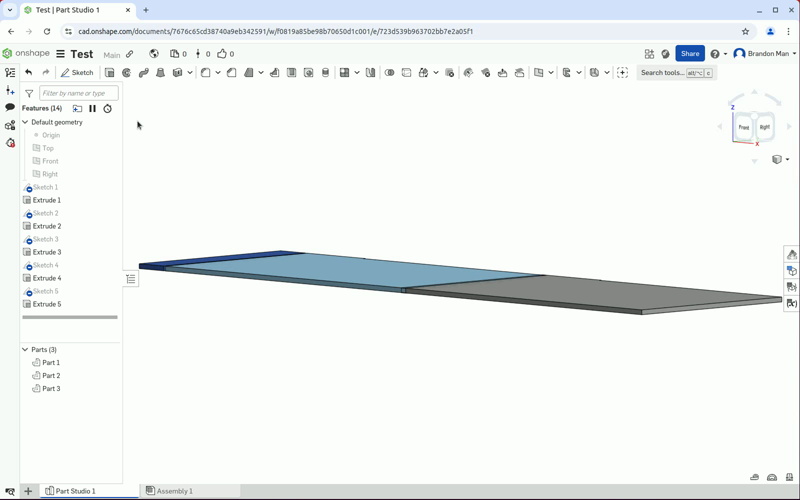
key(down, 3)
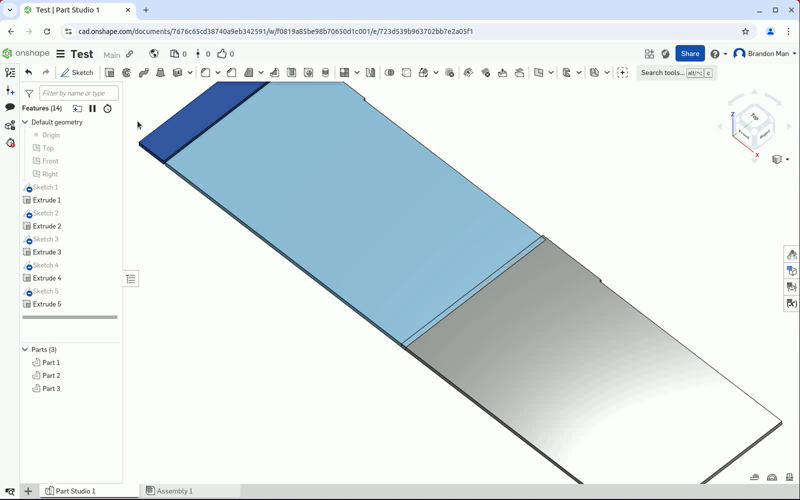
mouse_move(73, 189)
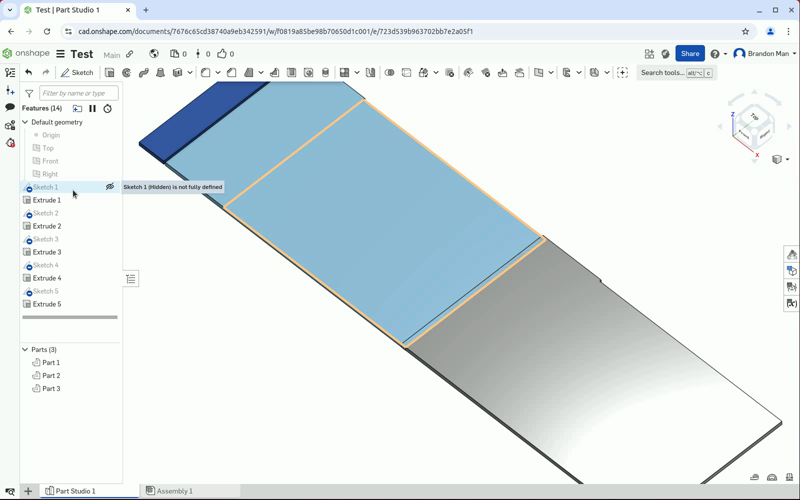
click(73, 189)